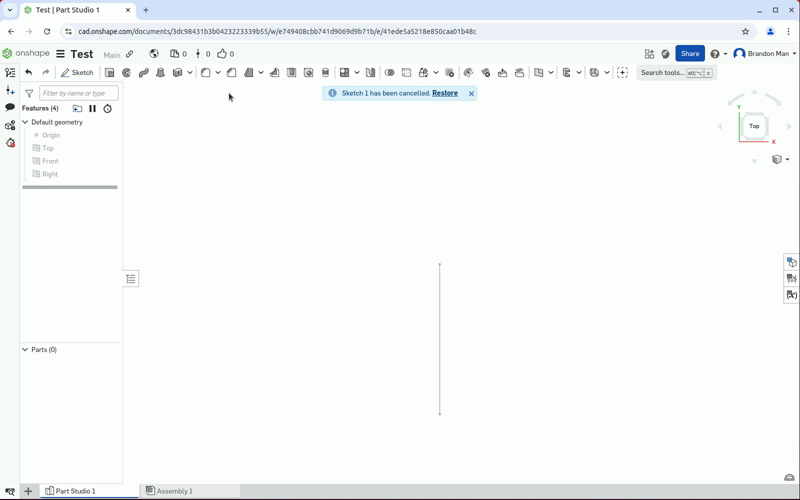
key(shift+h)
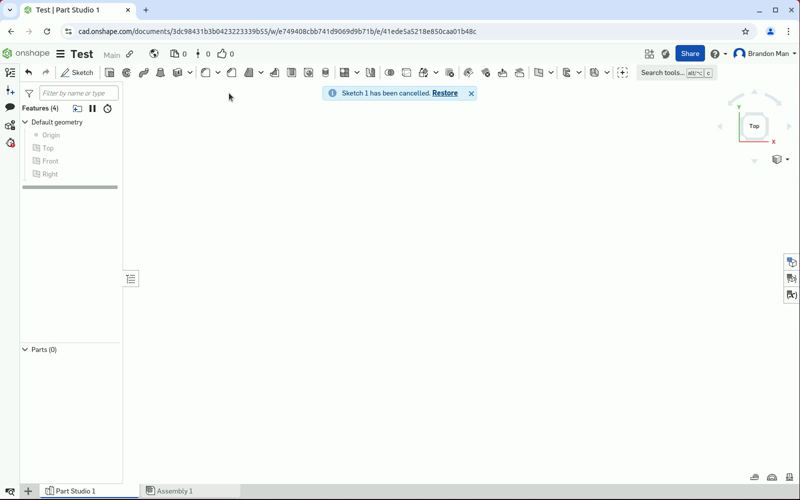
mouse_move(73, 352)
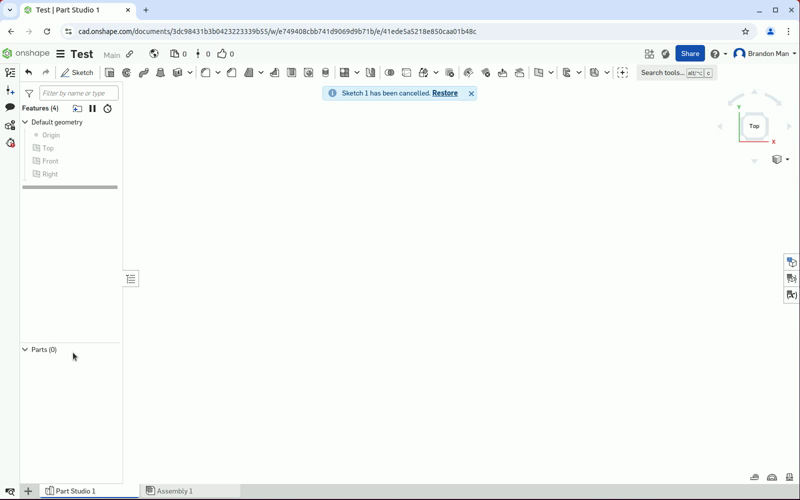
key(y)
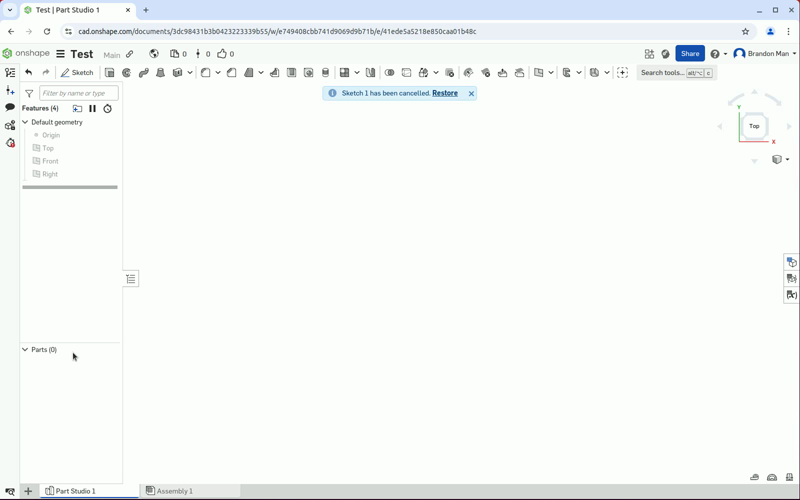
key(shift+p)
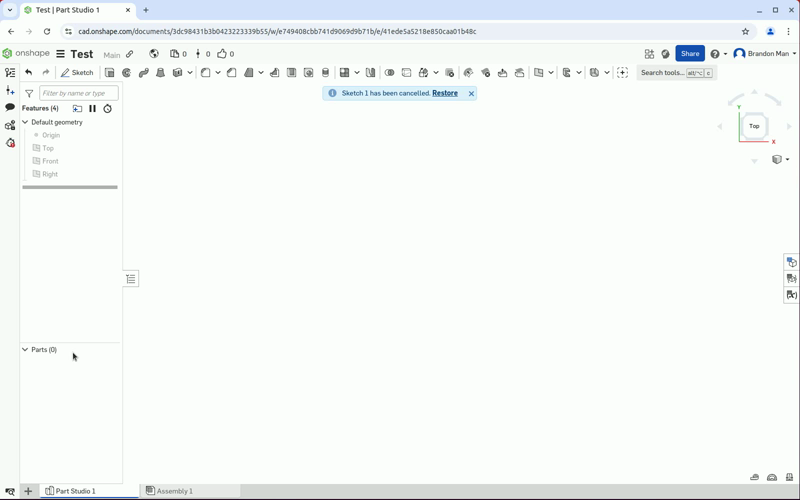
key(space)
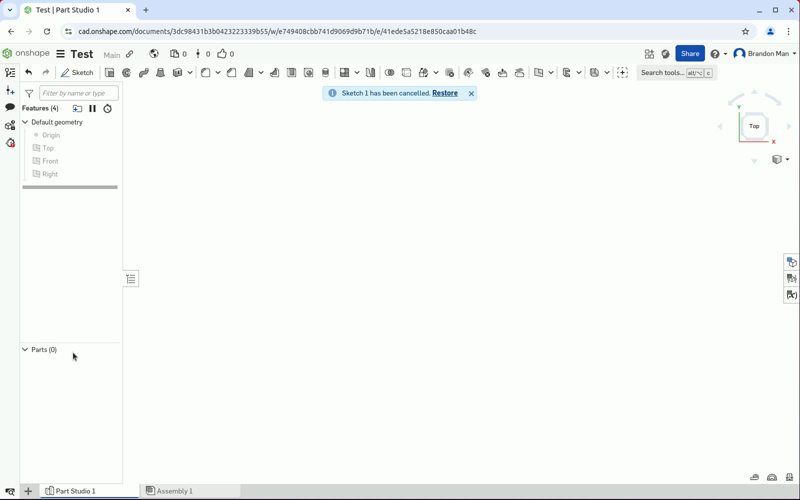
key_down(shift)
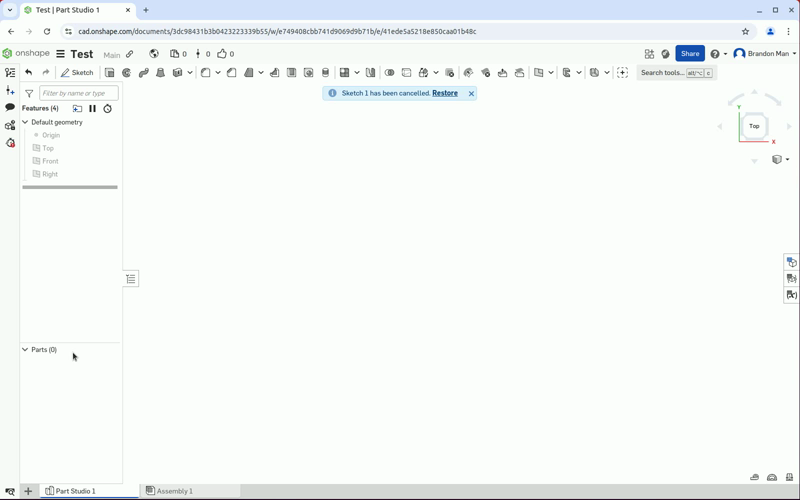
key(up)
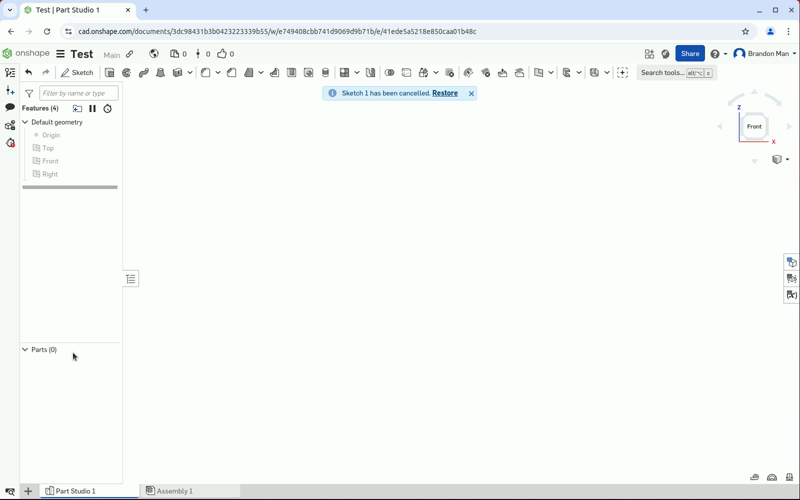
key_up(shift)
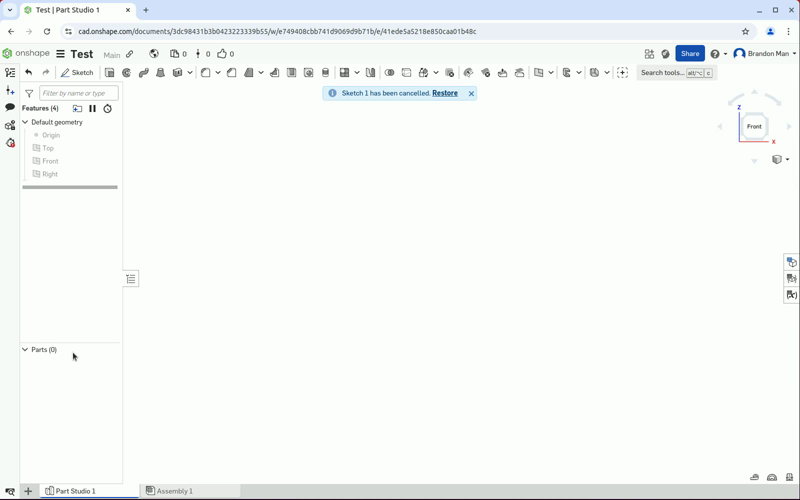
mouse_move(73, 352)
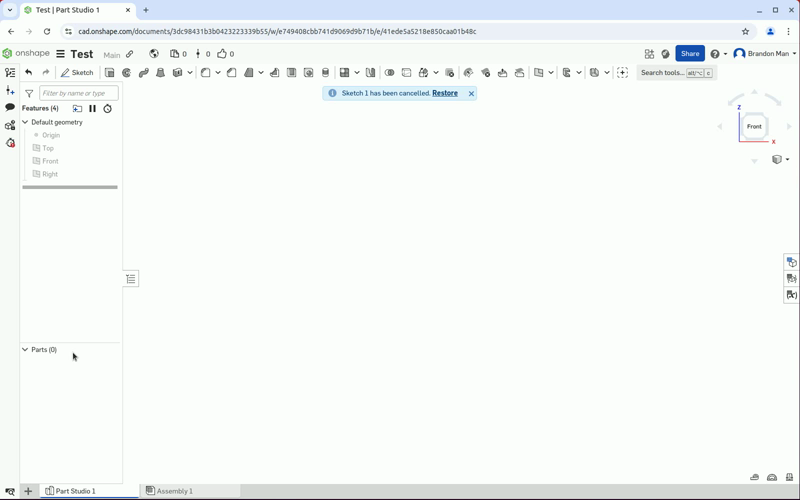
key(shift+y)
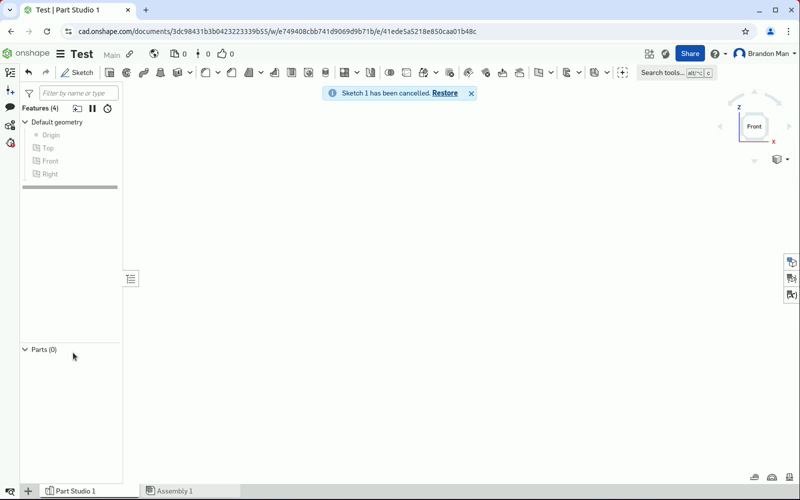
key(shift+s)
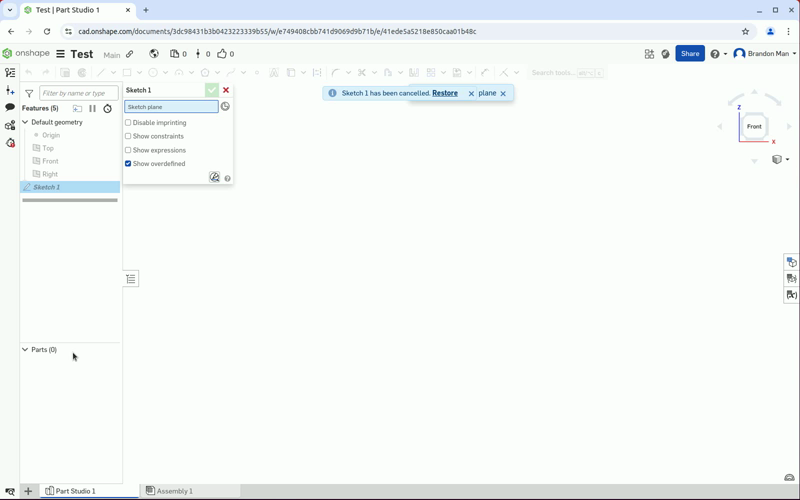
mouse_move(73, 163)
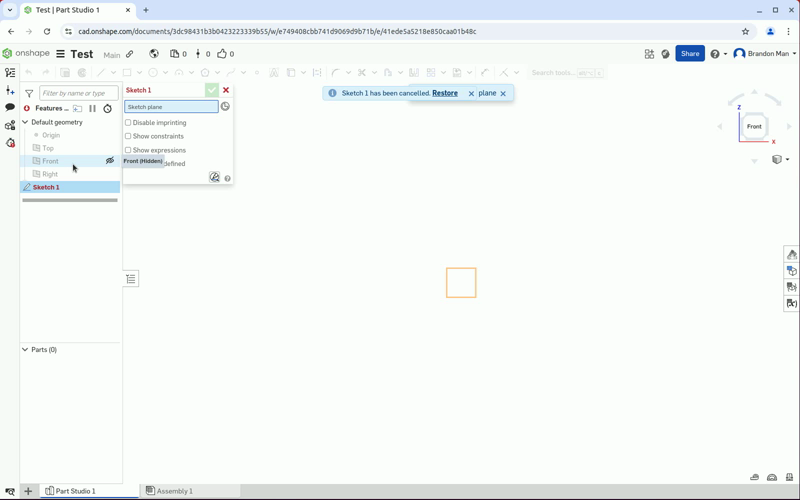
click(73, 163)
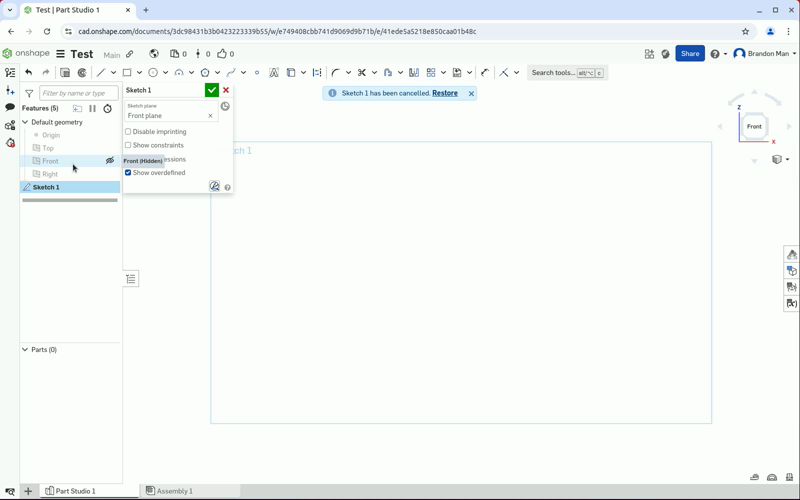
mouse_move(73, 352)
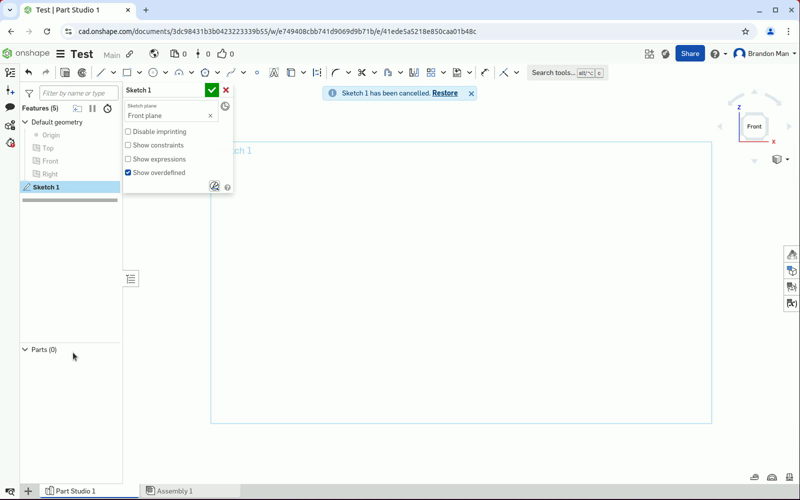
key(y)
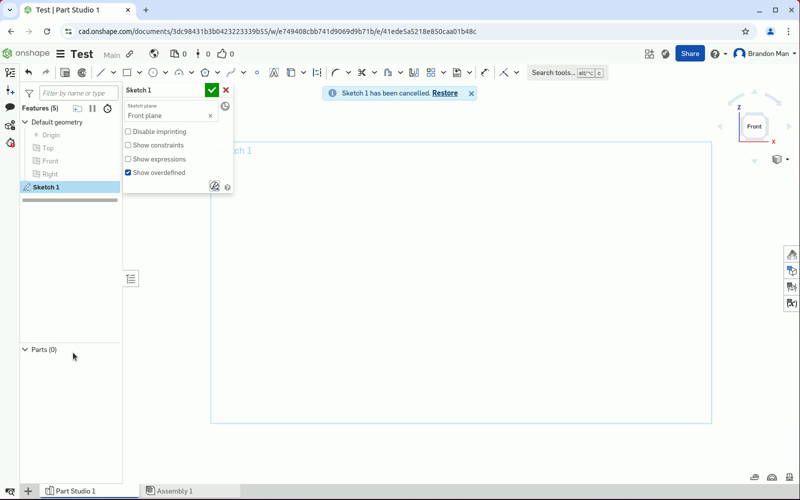
key(a)
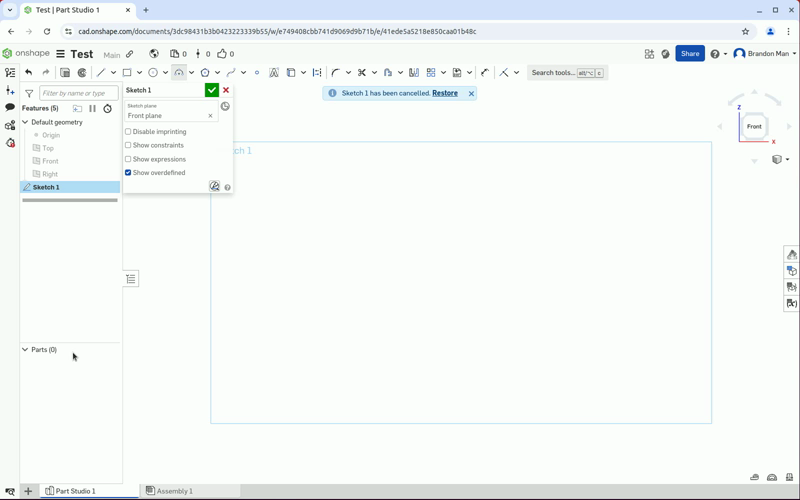
key_down(shift)
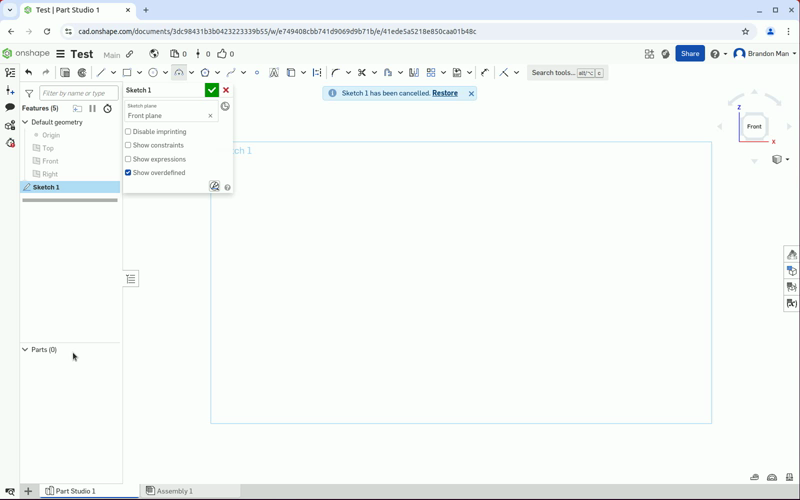
mouse_move(453, 282)
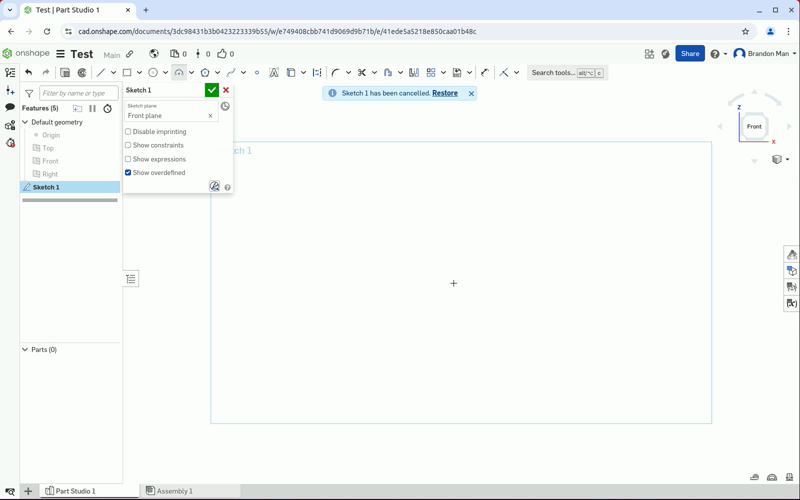
click(453, 282)
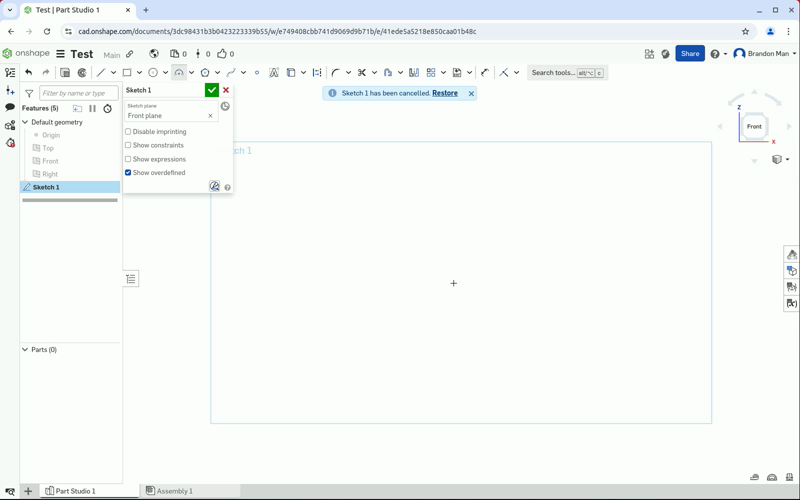
key_up(shift)
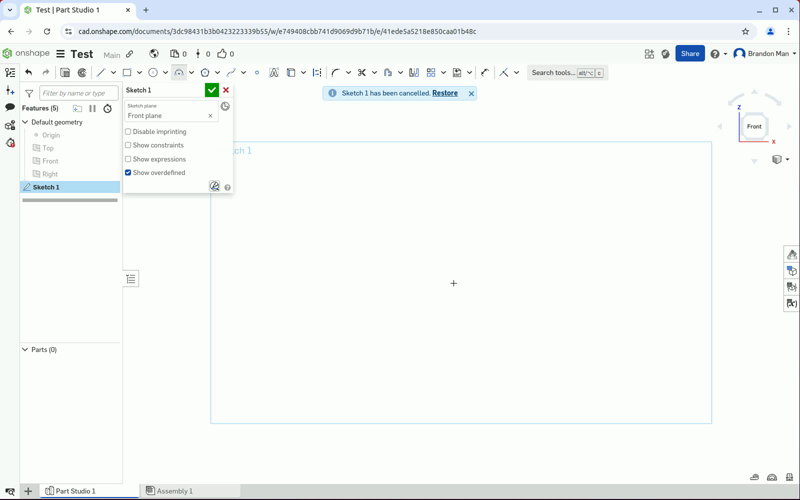
key_down(shift)
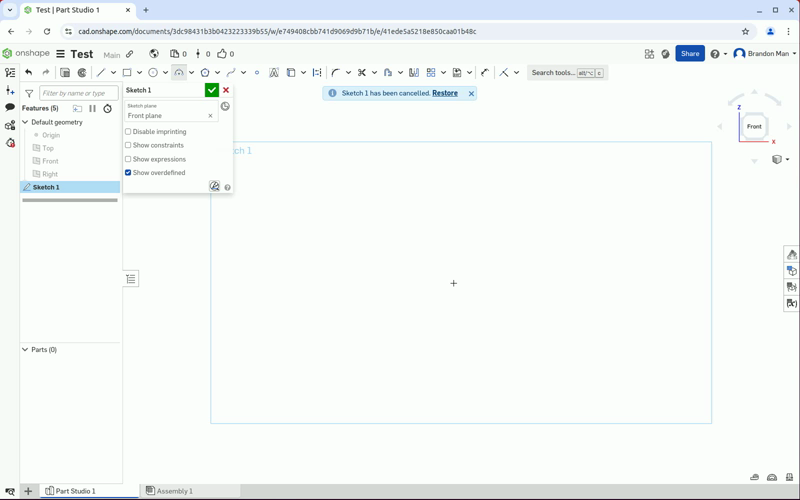
mouse_move(468, 284)
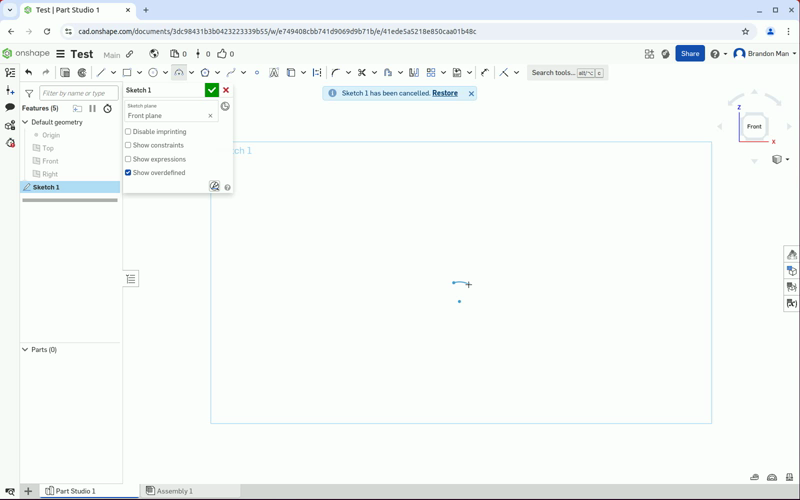
click(468, 284)
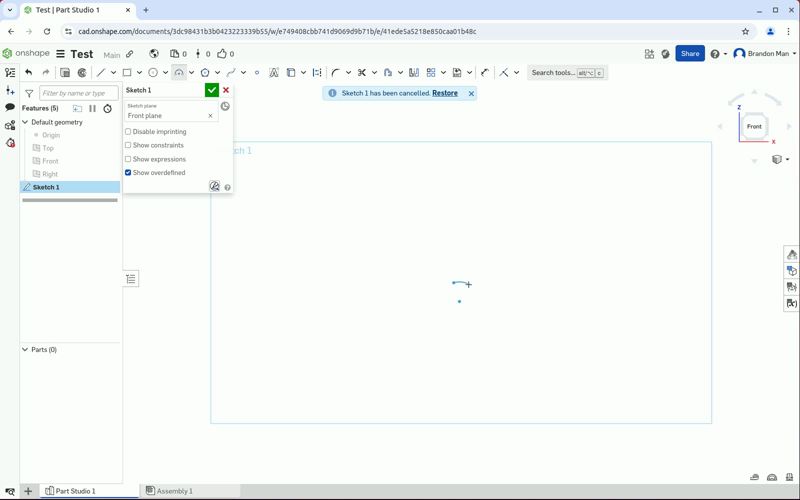
mouse_move(460, 290)
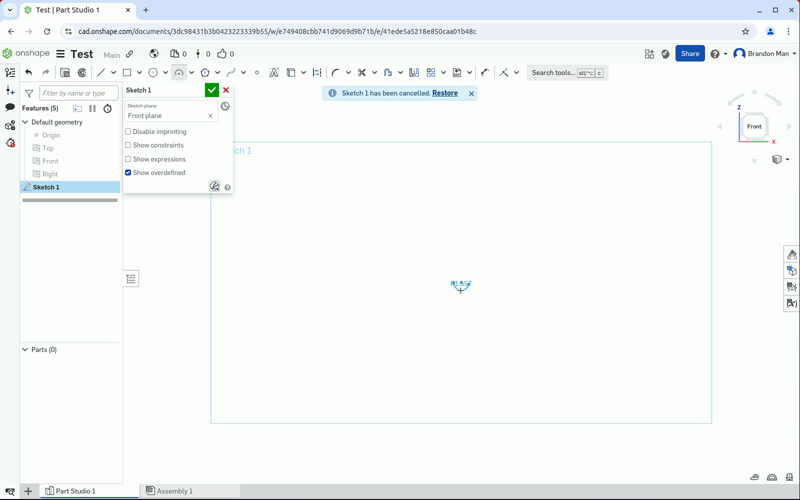
click(460, 290)
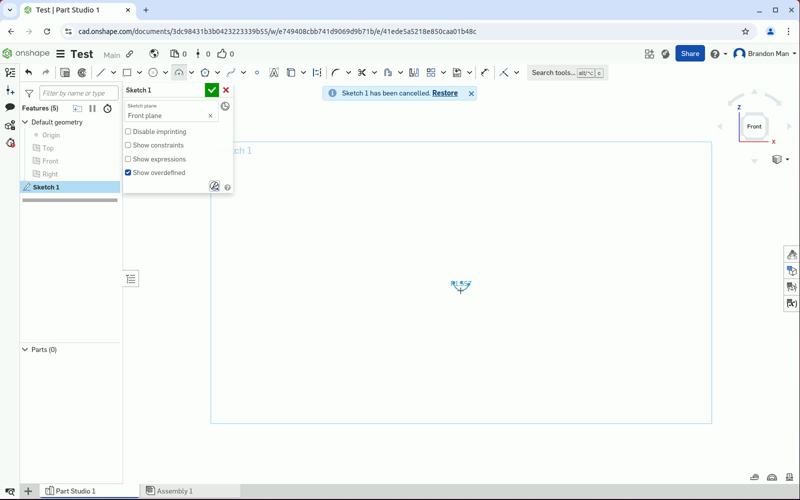
key_up(shift)
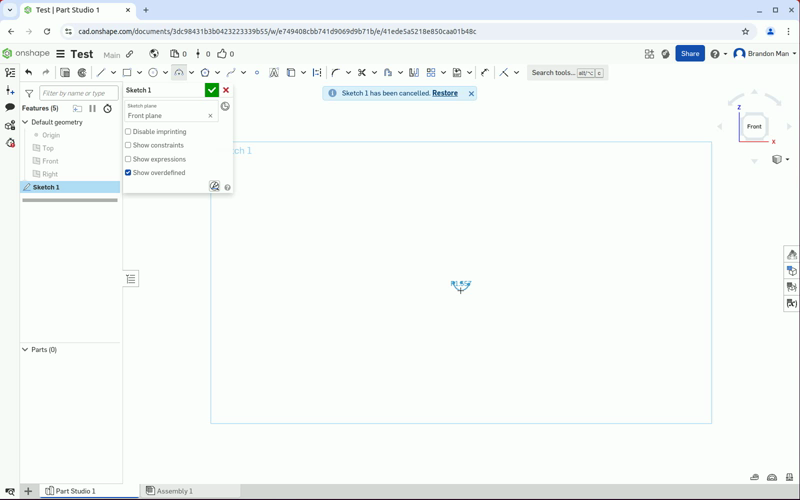
key(esc)
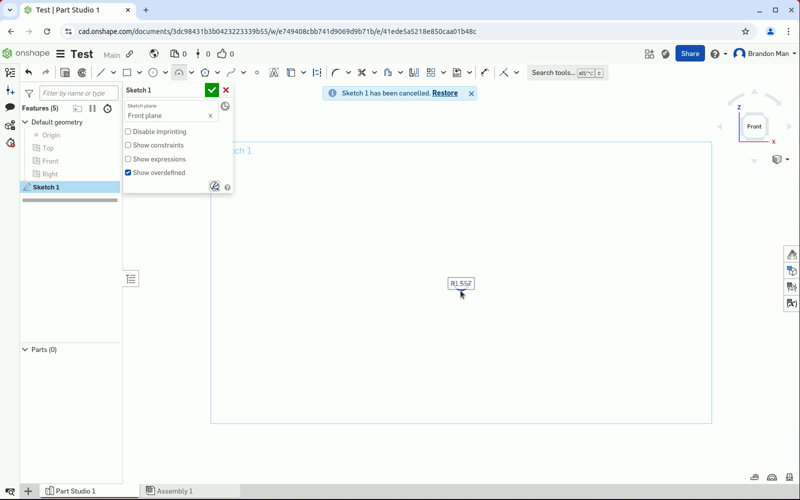
key(l)
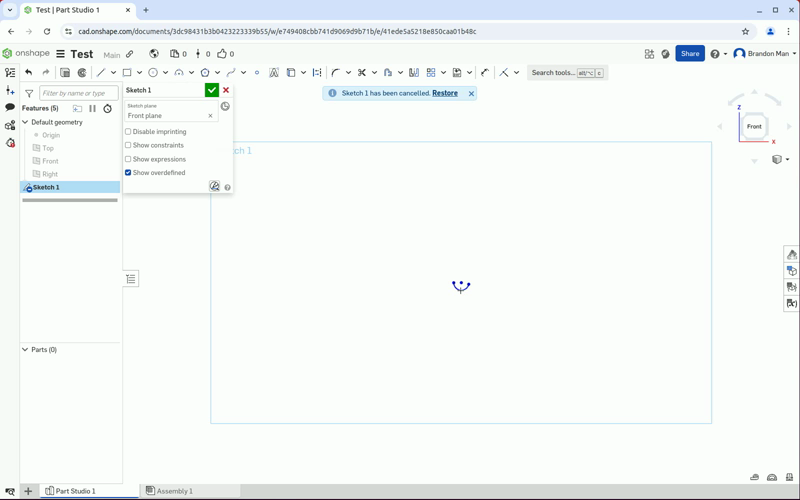
mouse_move(468, 284)
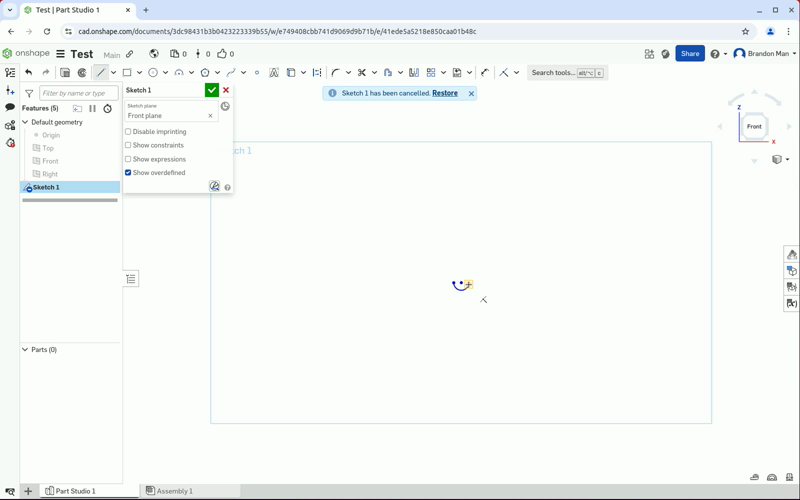
click(468, 284)
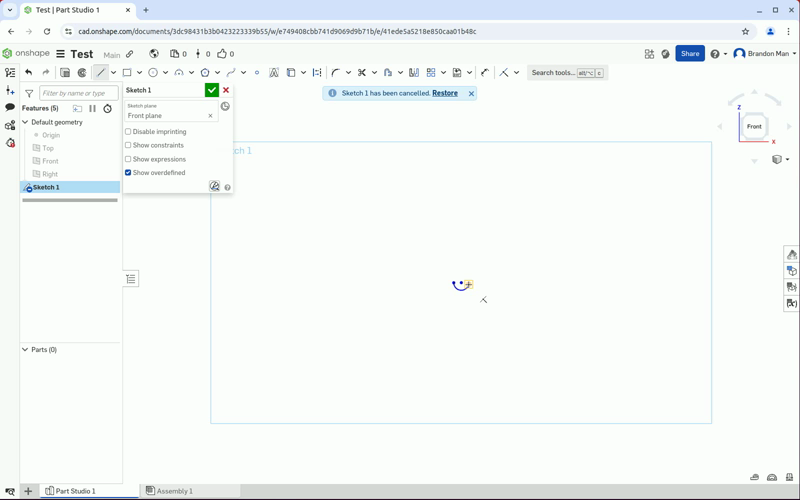
key_down(shift)
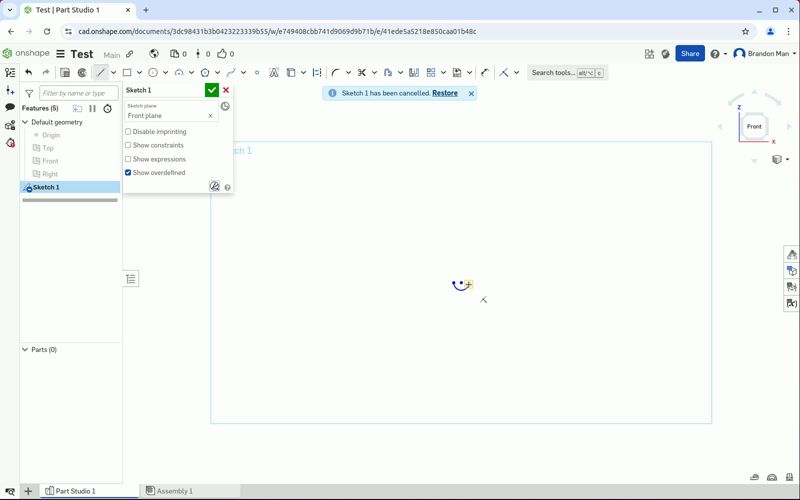
mouse_move(498, 284)
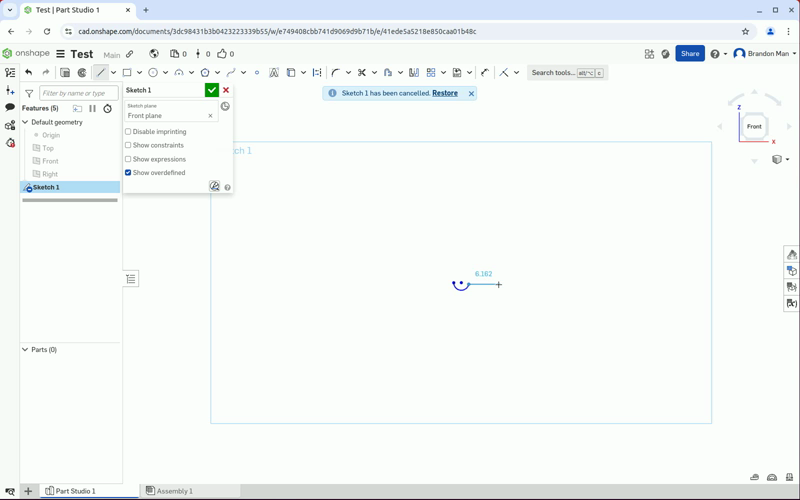
mouse_move(468, 280)
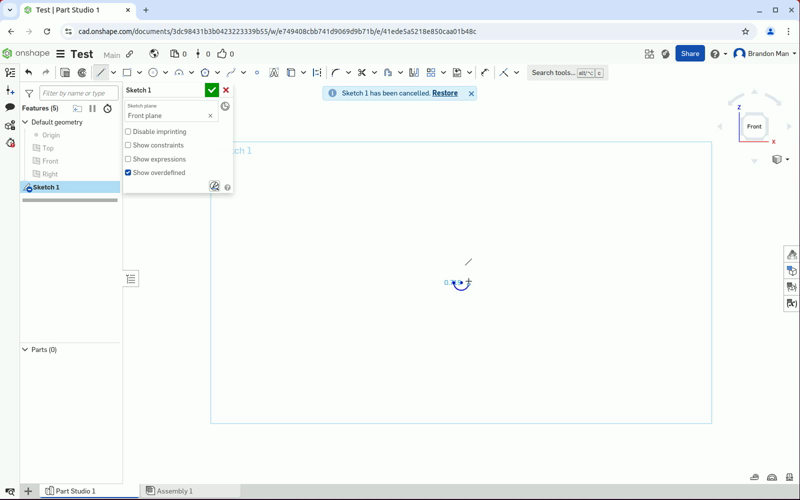
scroll(6)
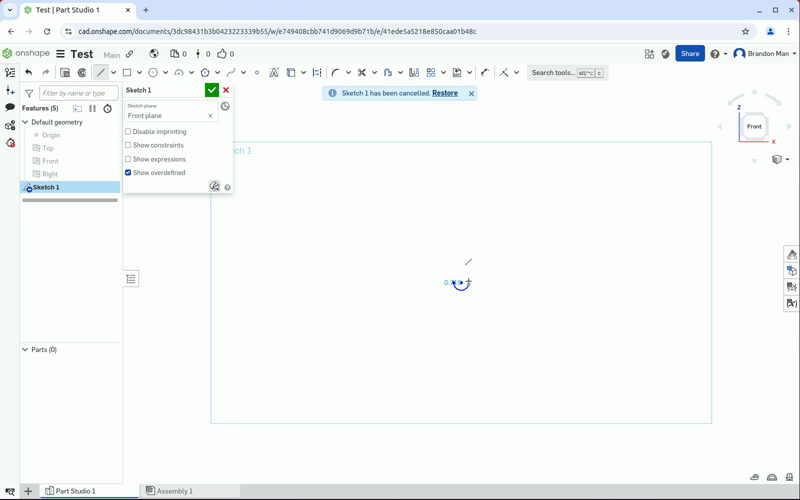
scroll(6)
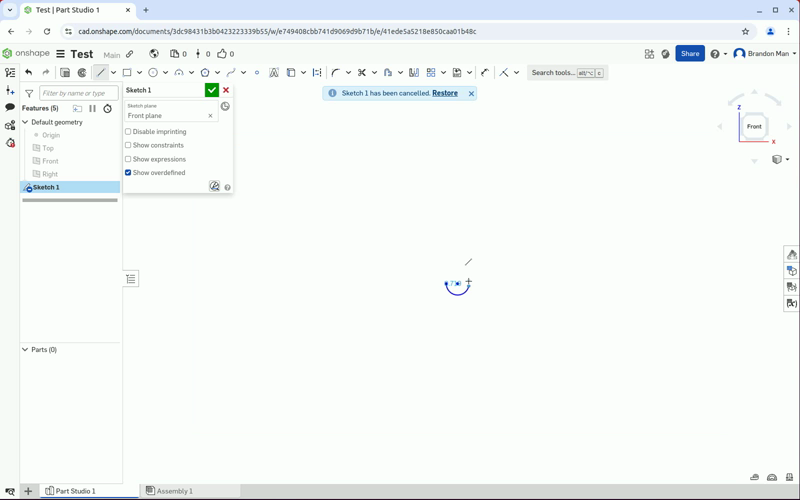
scroll(6)
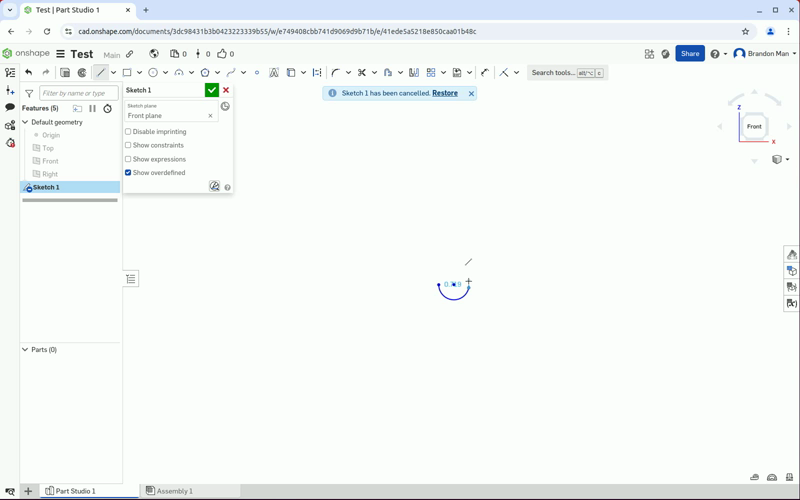
scroll(6)
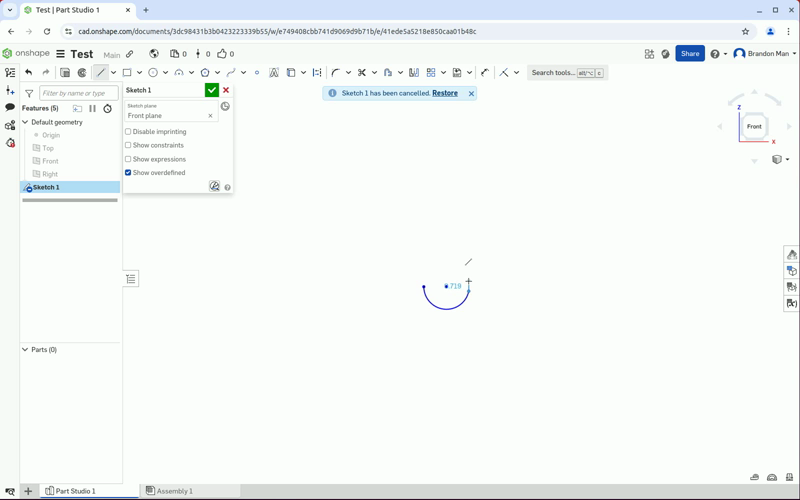
scroll(6)
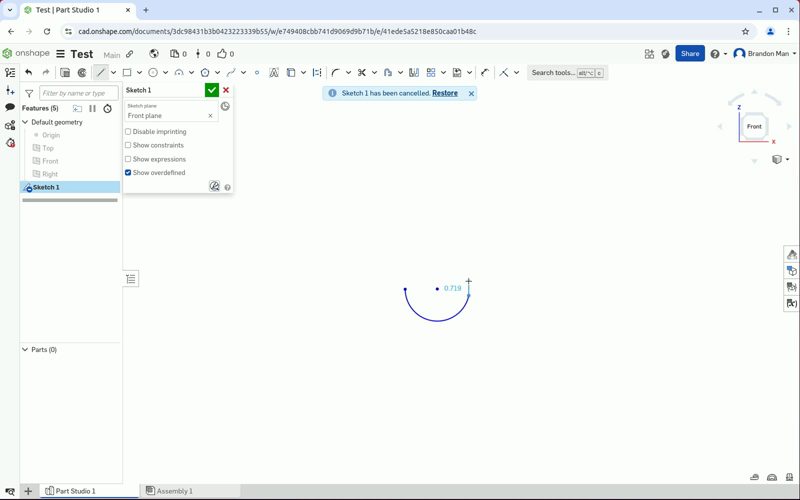
scroll(6)
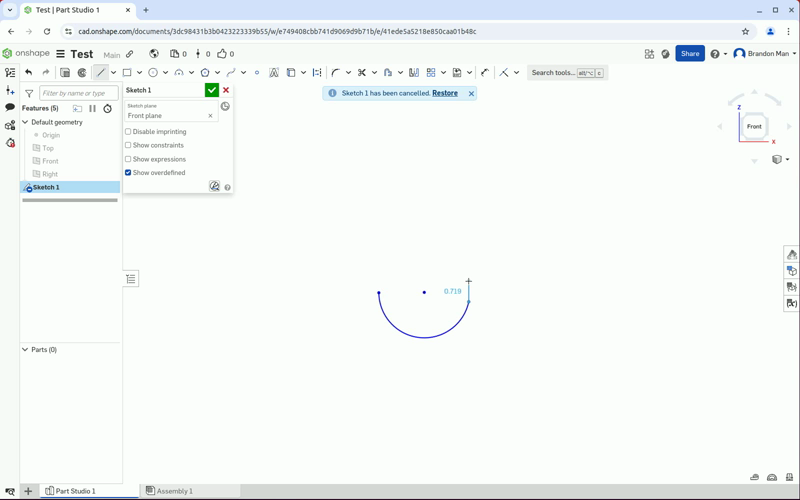
scroll(6)
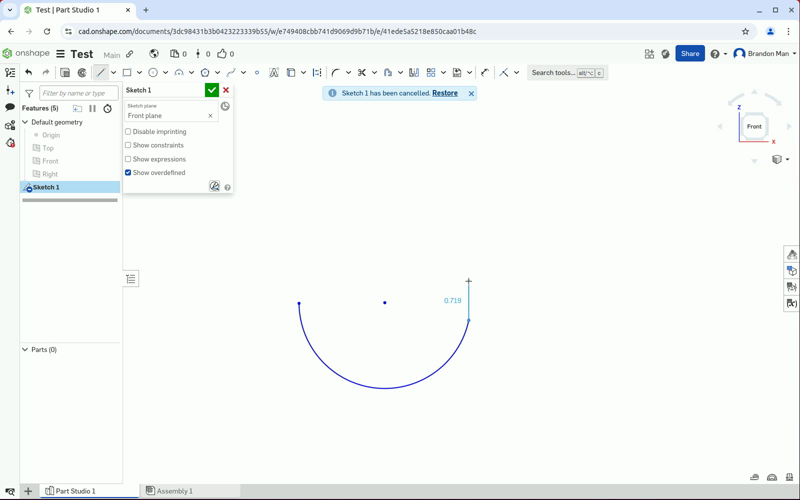
click(468, 280)
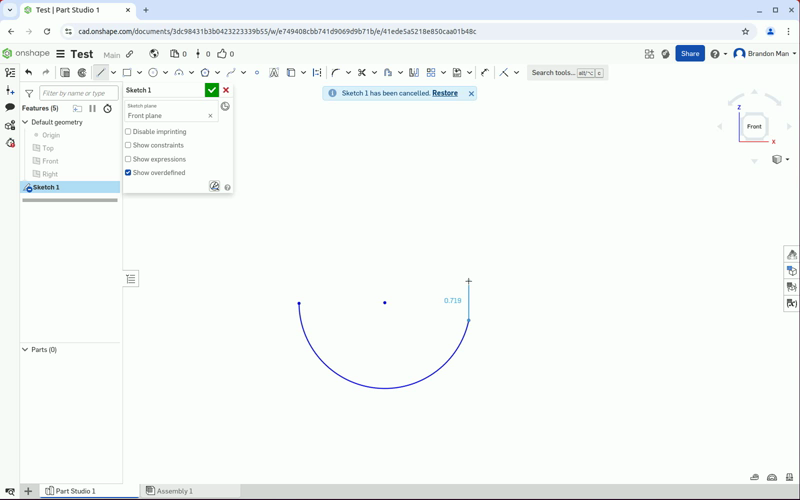
scroll(-6)
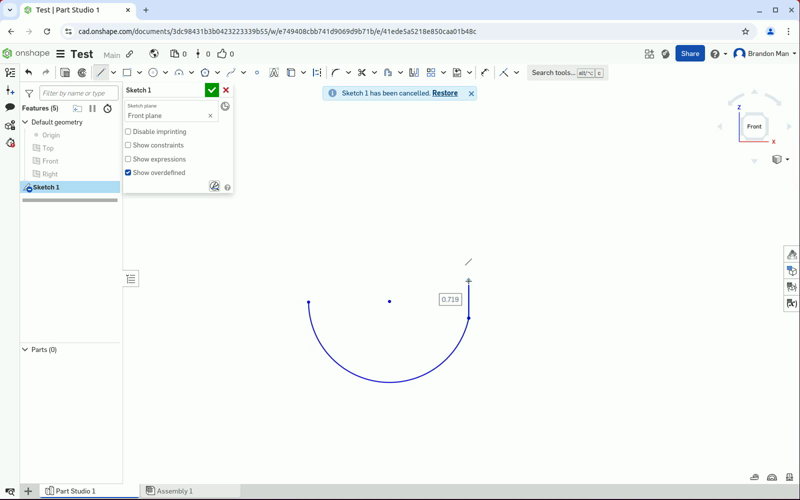
scroll(-6)
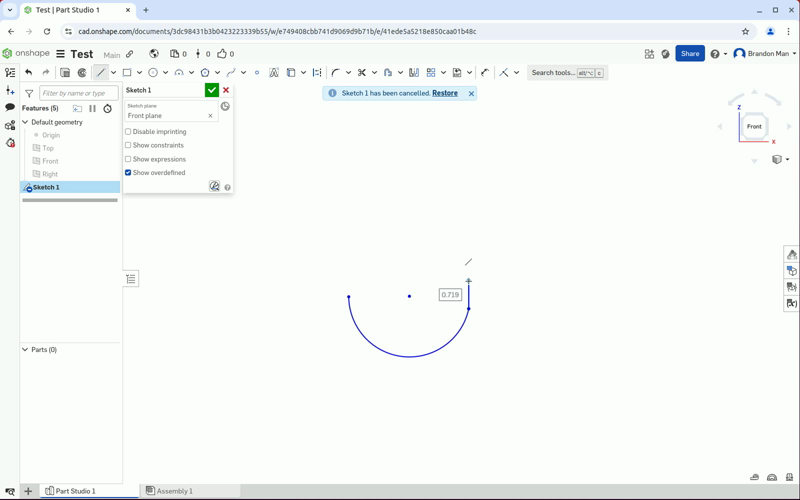
scroll(-6)
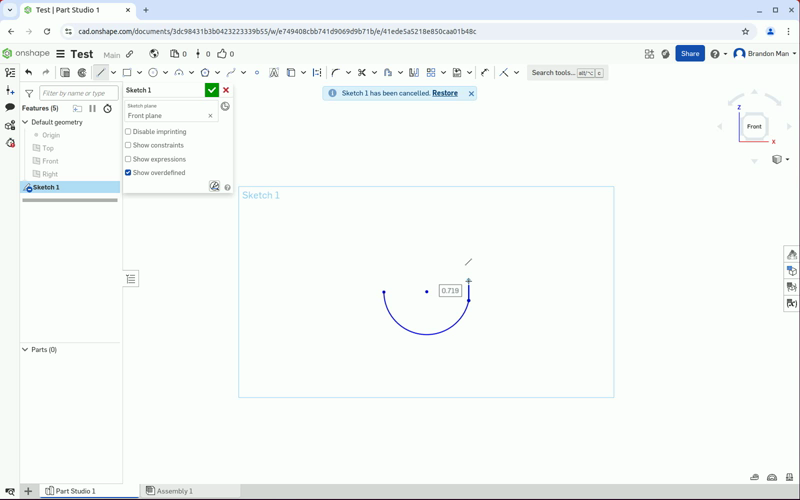
scroll(-6)
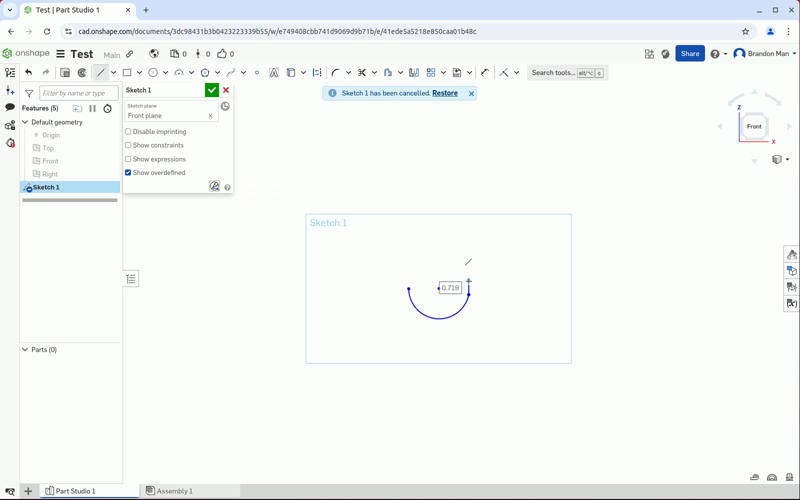
scroll(-6)
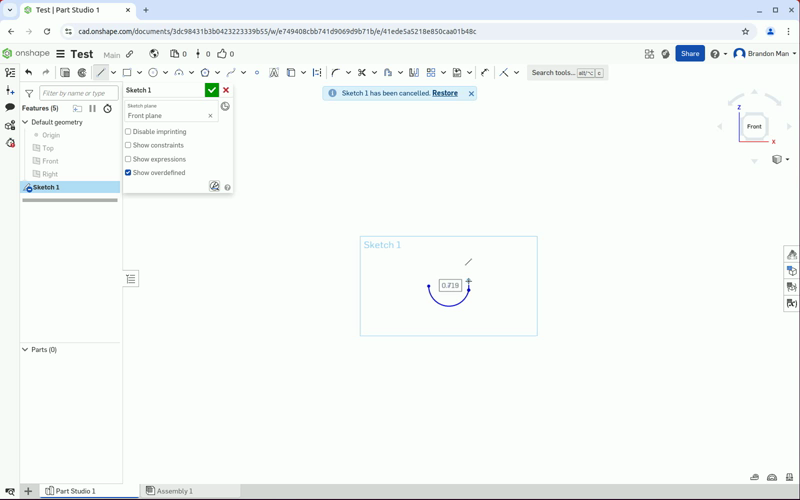
scroll(-6)
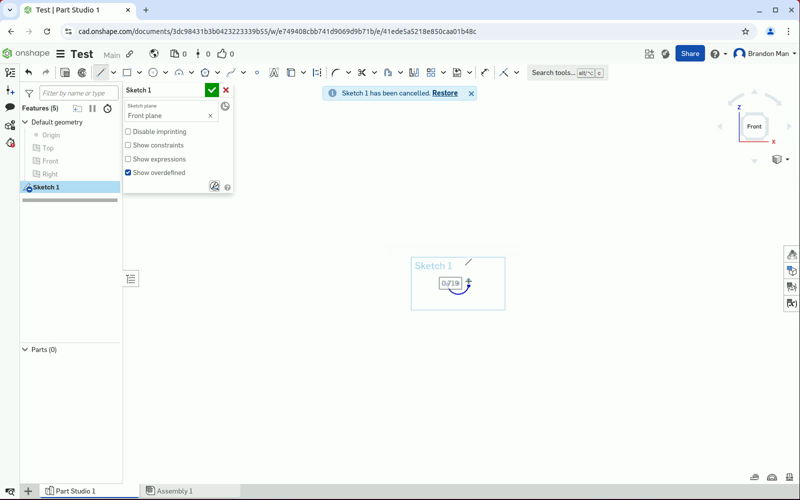
scroll(-6)
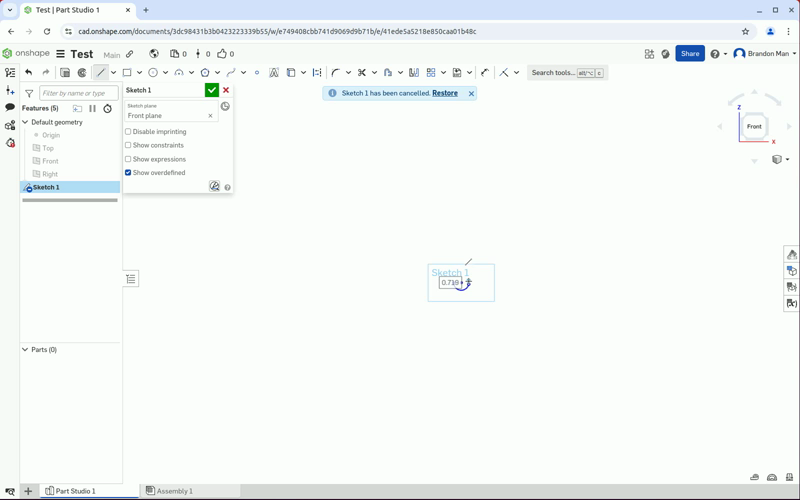
key_up(shift)
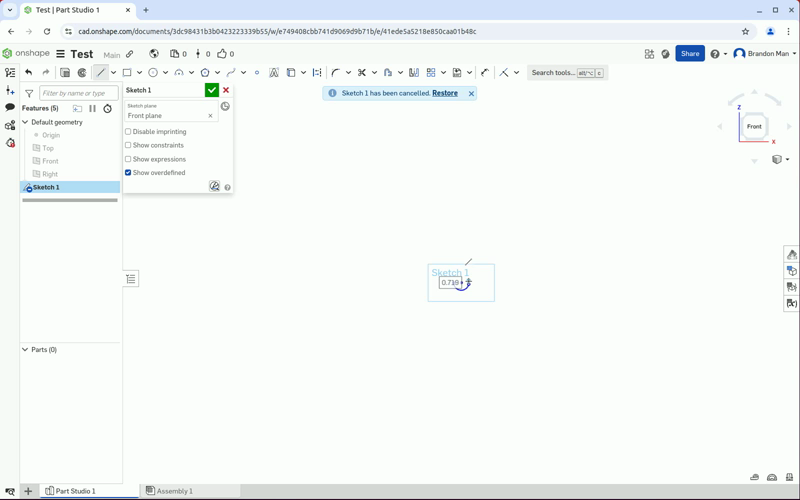
key(esc)
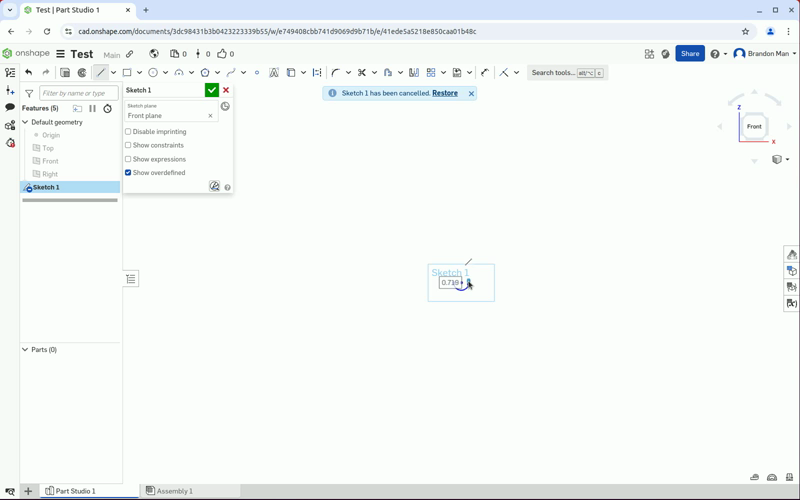
key(a)
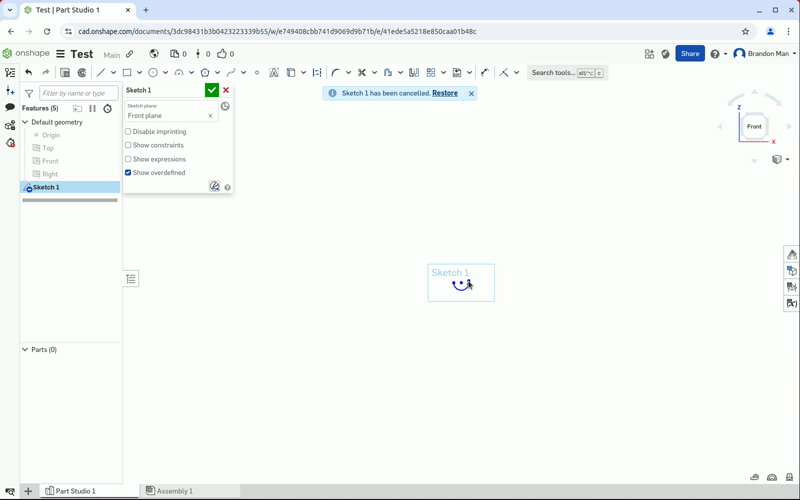
mouse_move(468, 280)
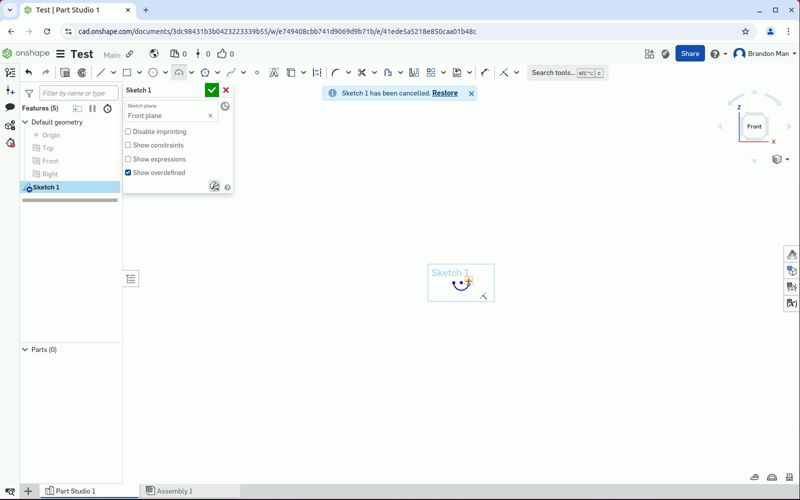
scroll(6)
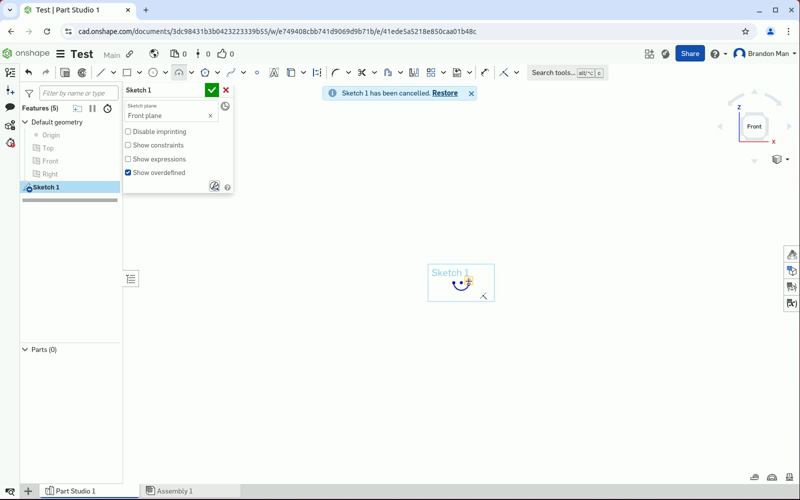
scroll(6)
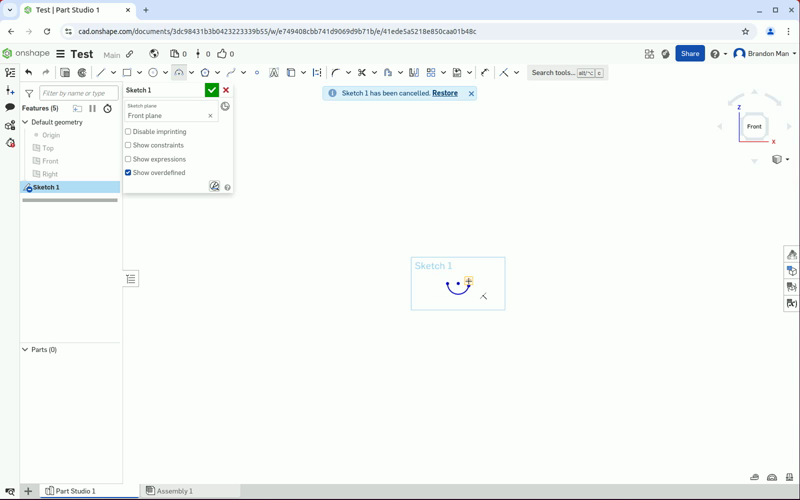
scroll(6)
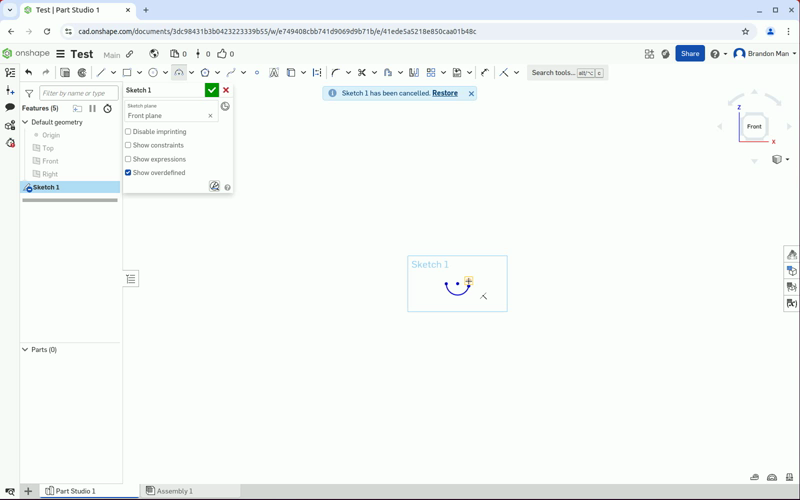
scroll(6)
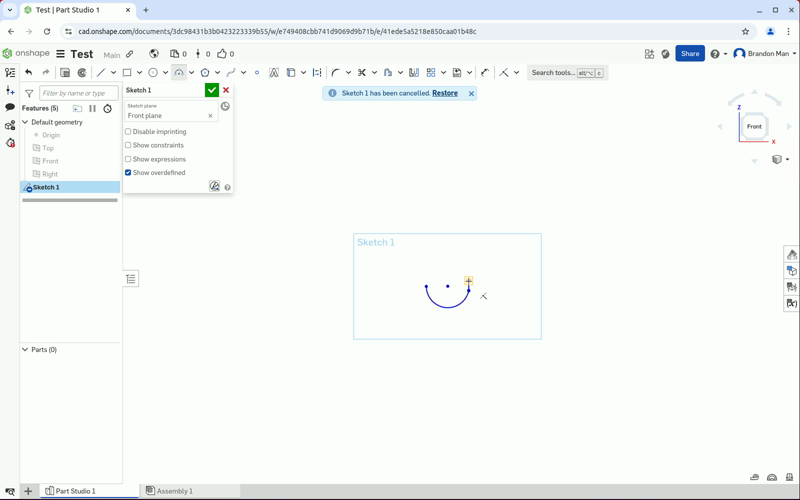
scroll(6)
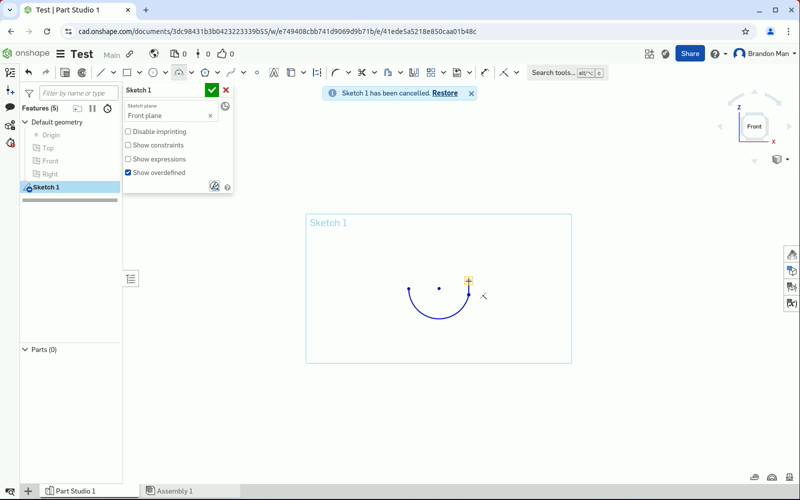
scroll(6)
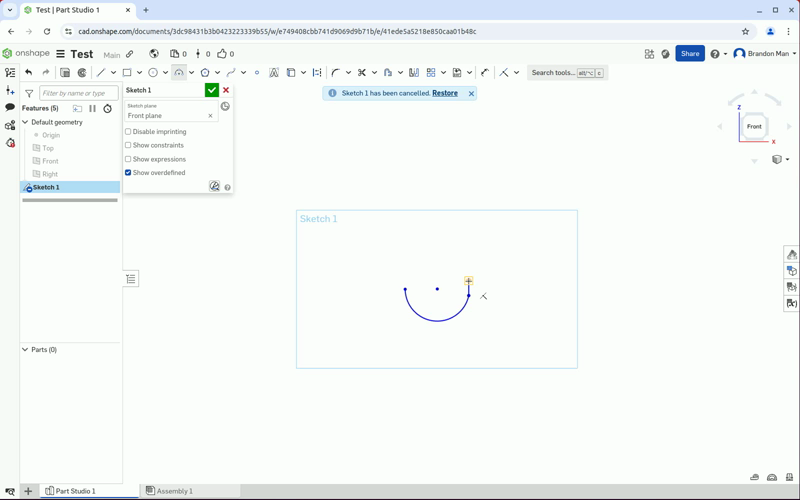
scroll(6)
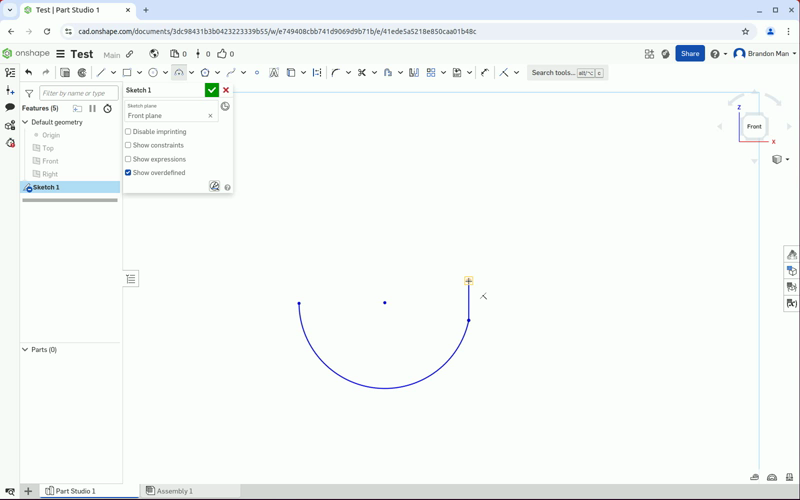
click(468, 280)
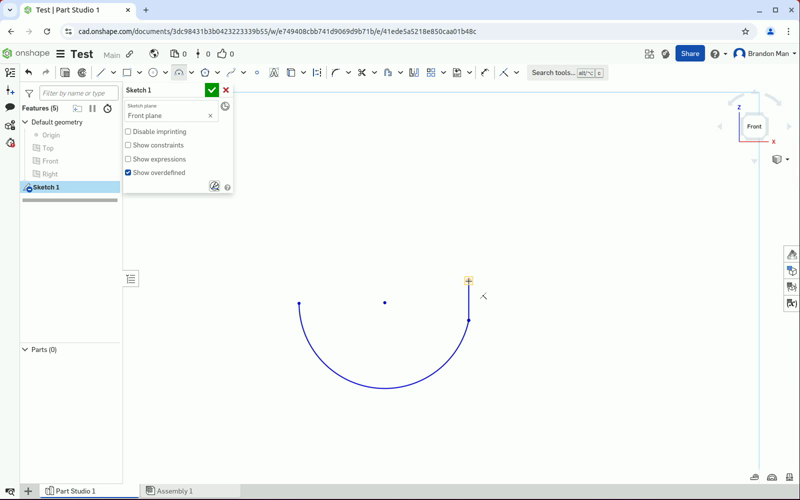
scroll(-6)
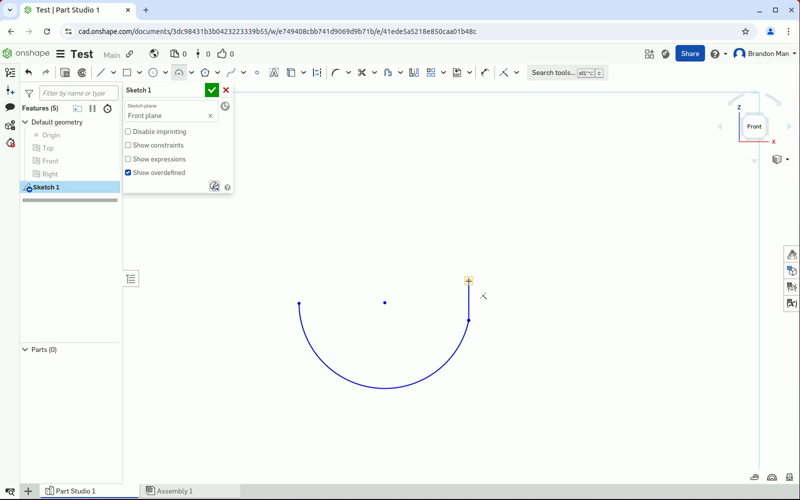
scroll(-6)
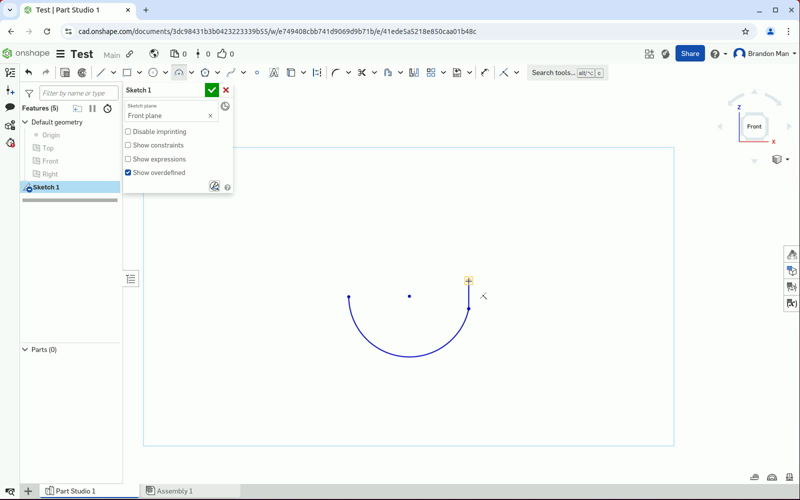
scroll(-6)
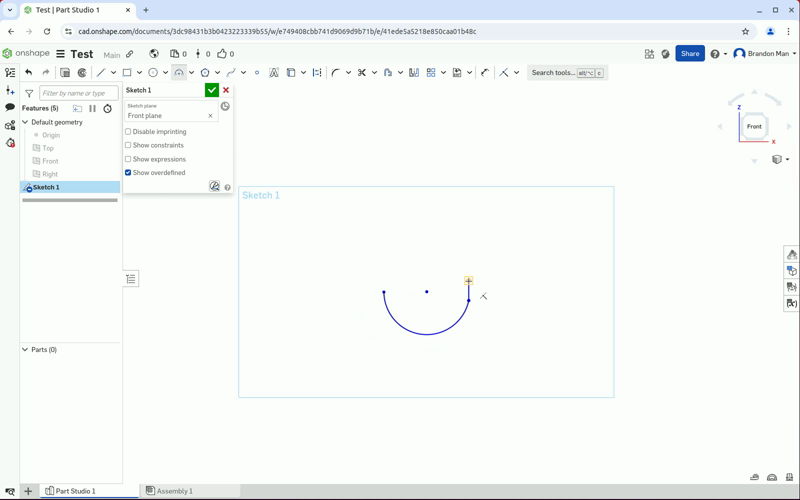
scroll(-6)
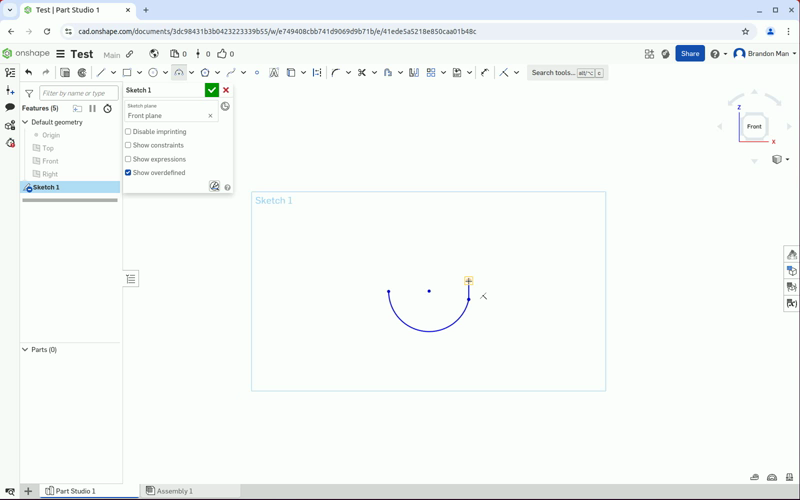
scroll(-6)
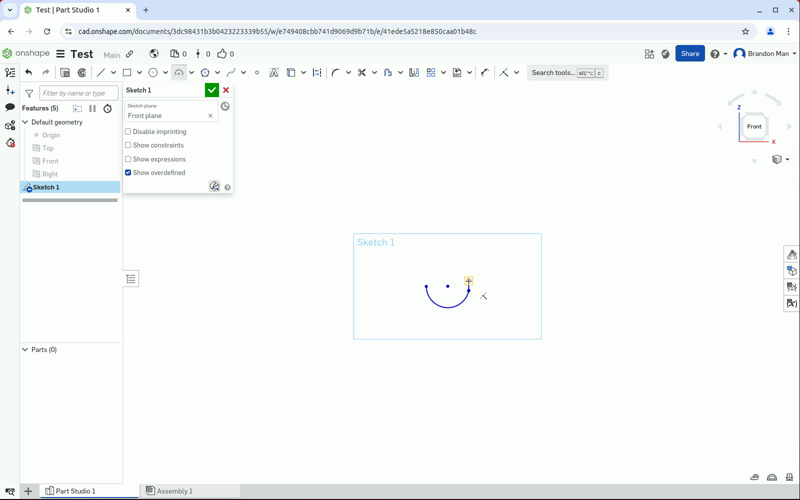
scroll(-6)
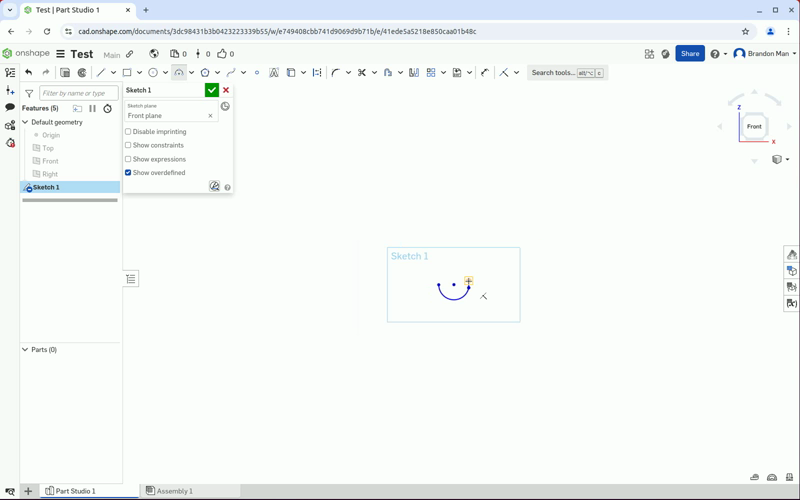
scroll(-6)
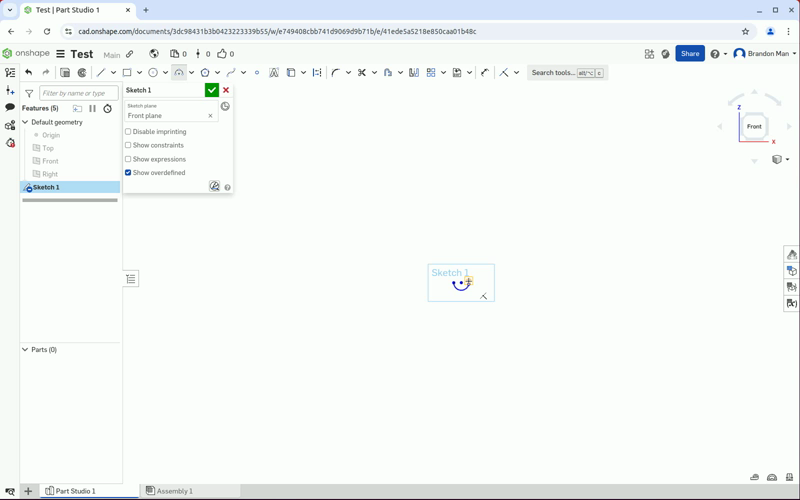
key_down(shift)
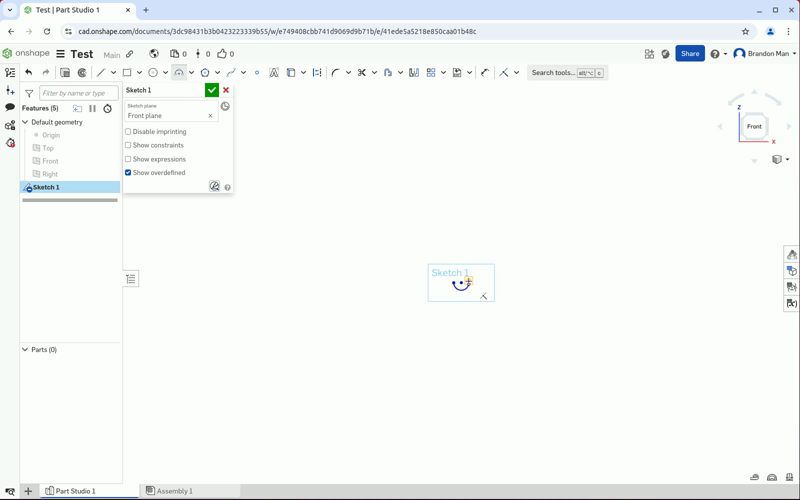
mouse_move(453, 282)
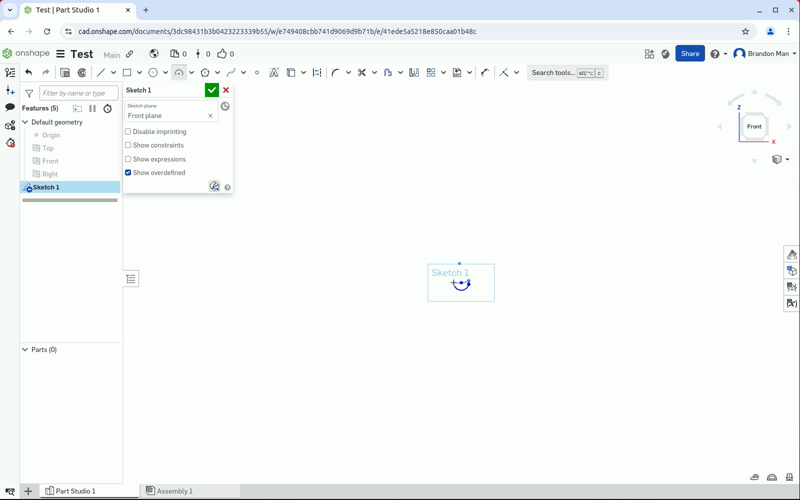
scroll(6)
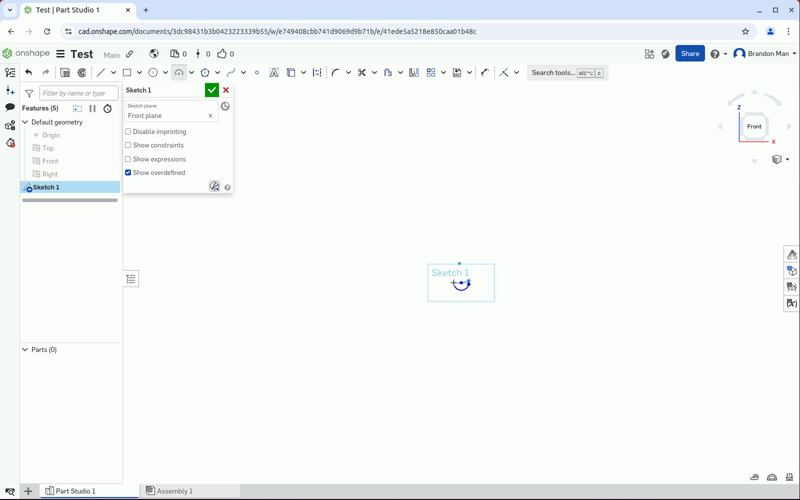
scroll(6)
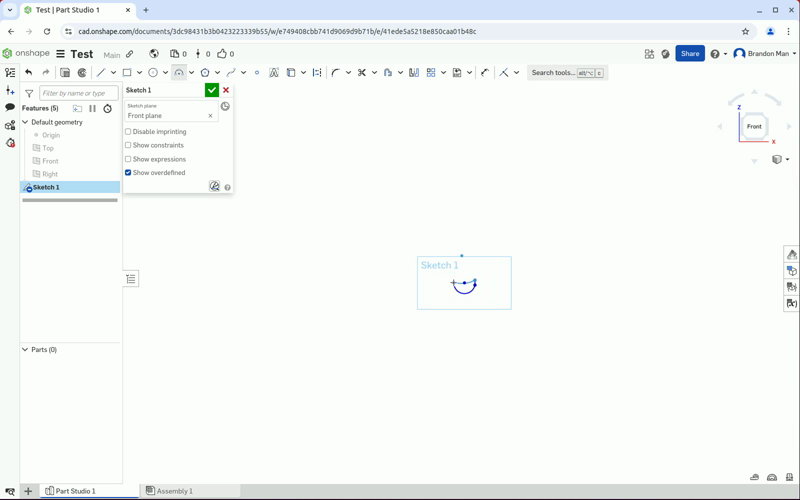
scroll(6)
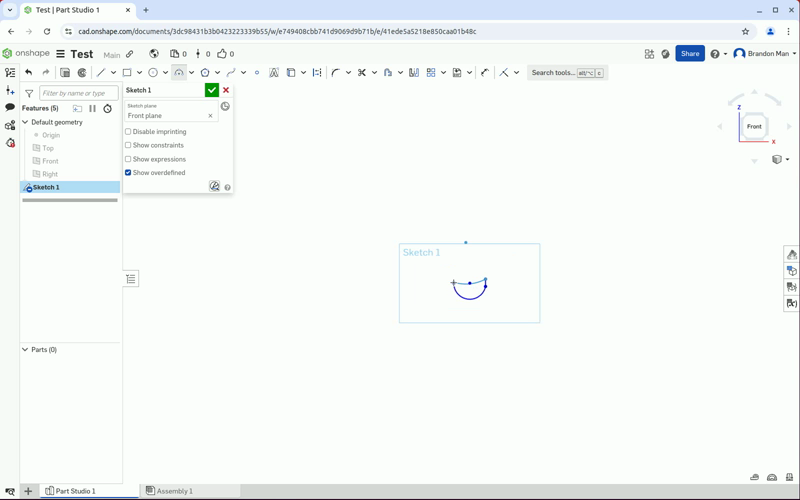
scroll(6)
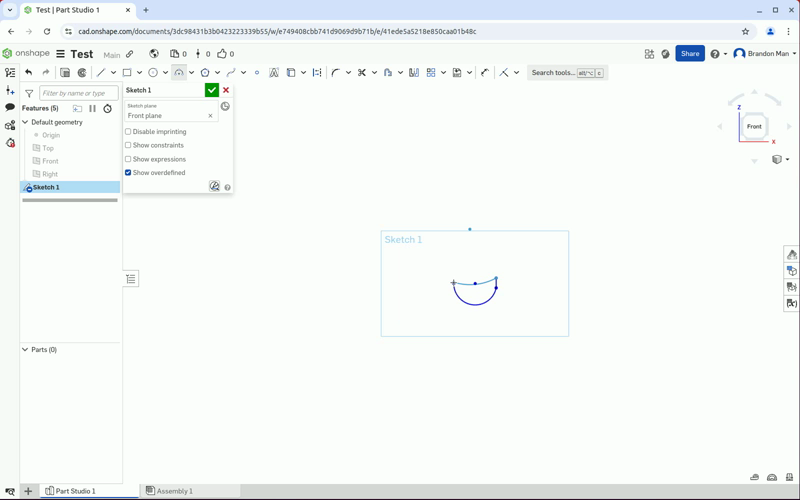
scroll(6)
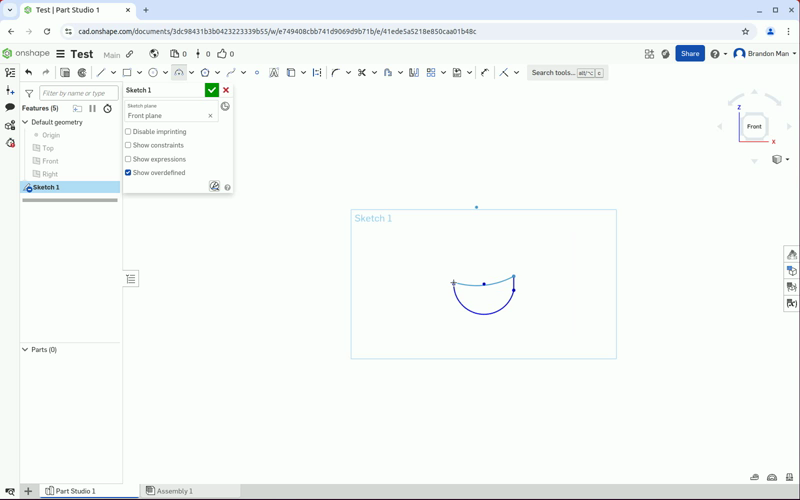
scroll(6)
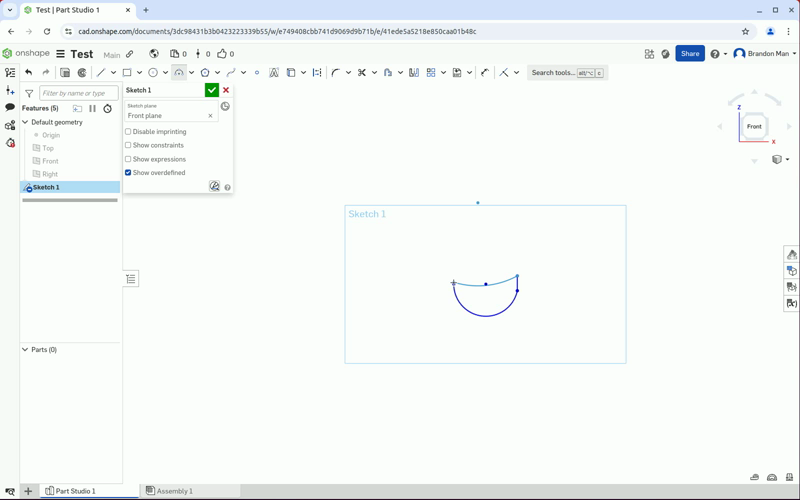
scroll(6)
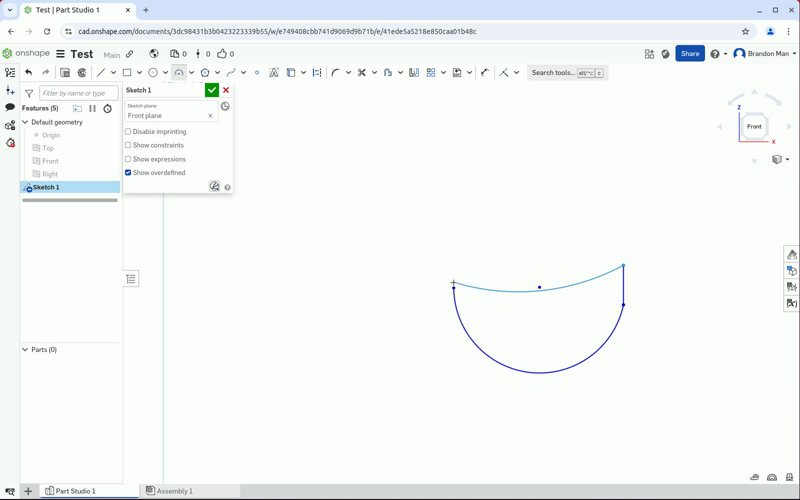
click(453, 282)
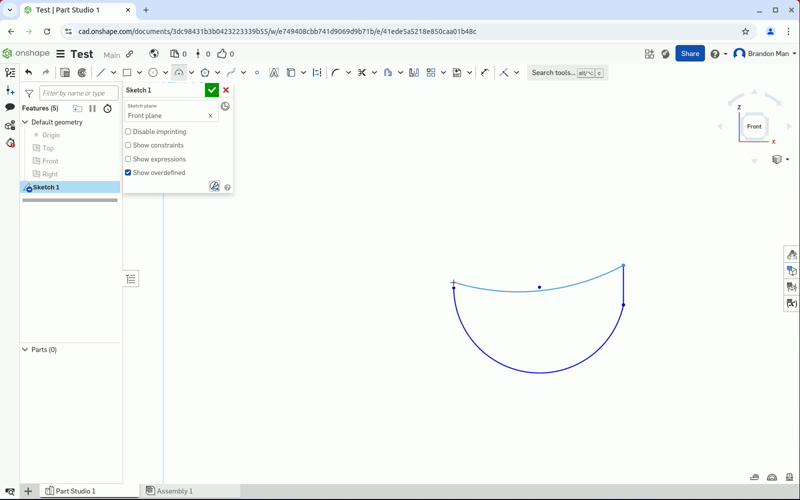
scroll(-6)
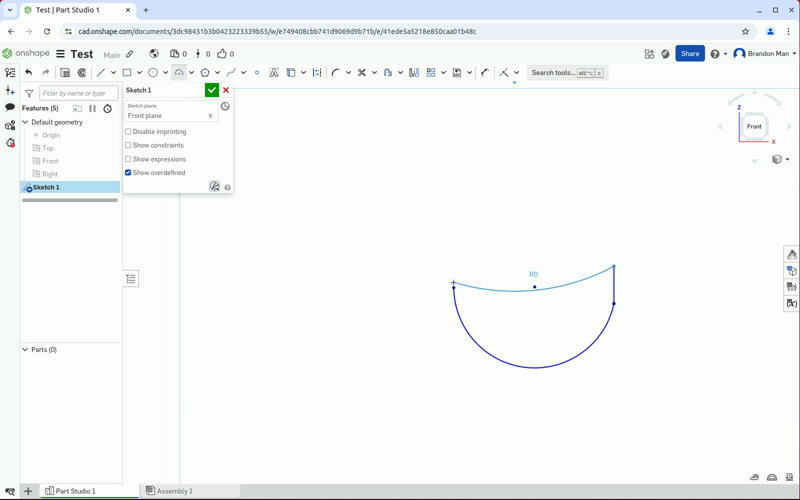
scroll(-6)
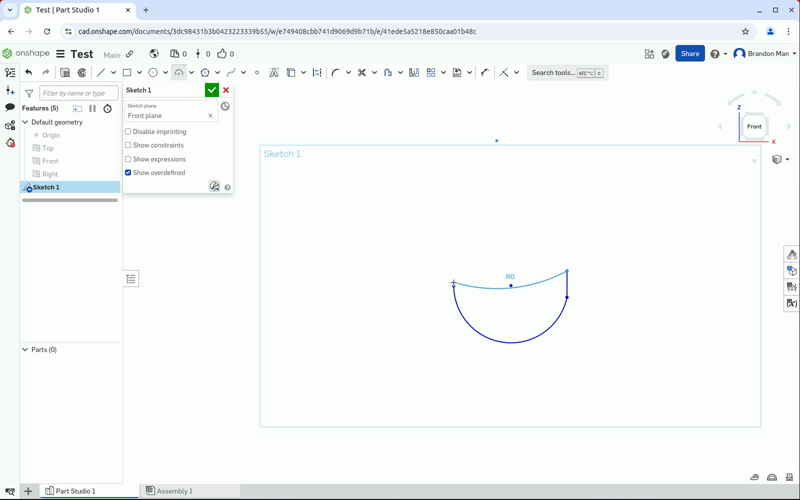
scroll(-6)
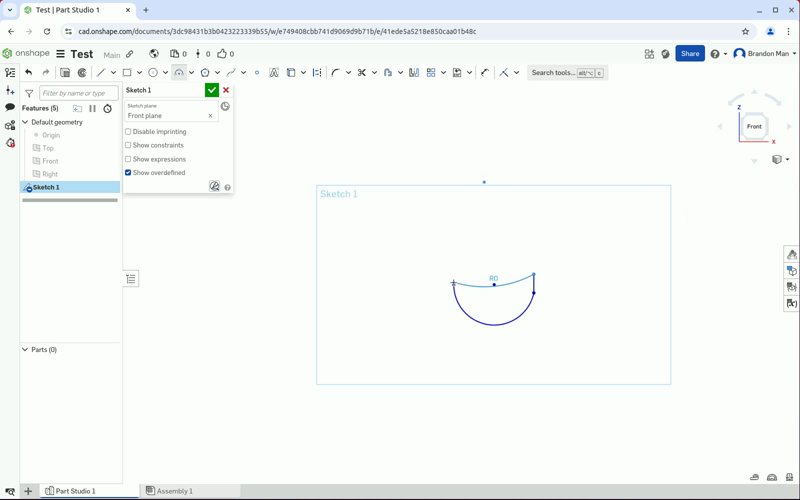
scroll(-6)
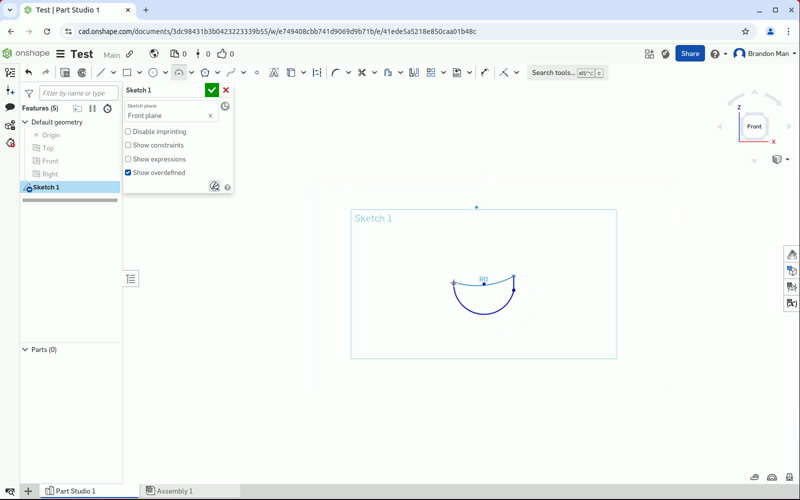
scroll(-6)
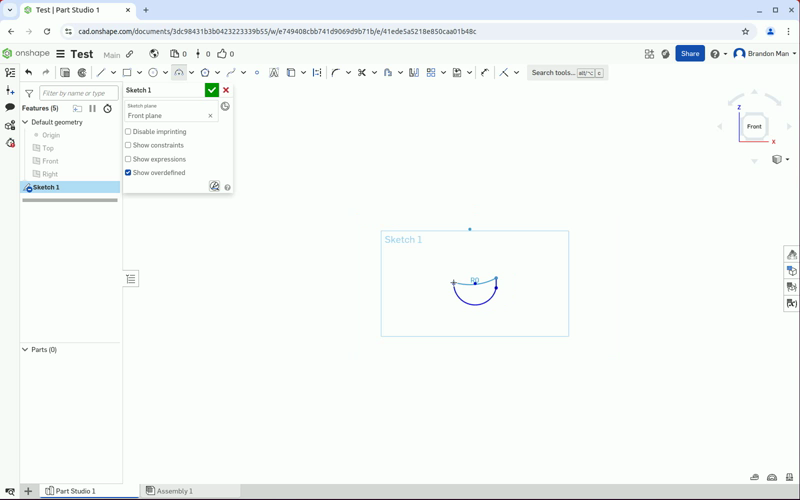
scroll(-6)
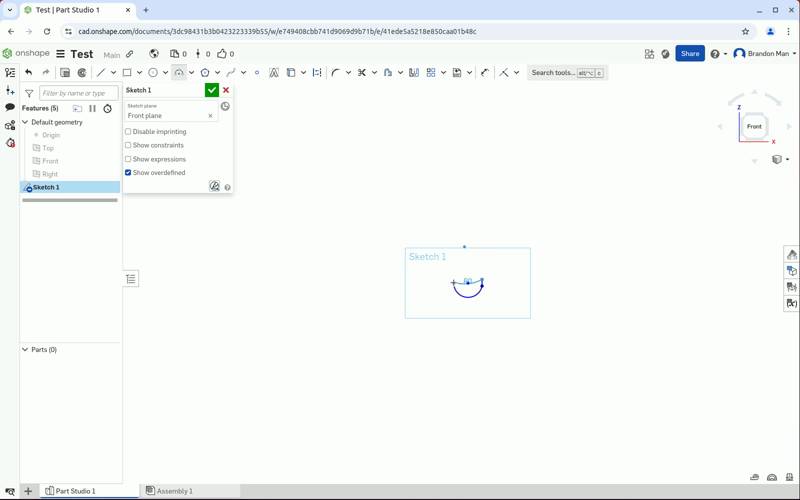
scroll(-6)
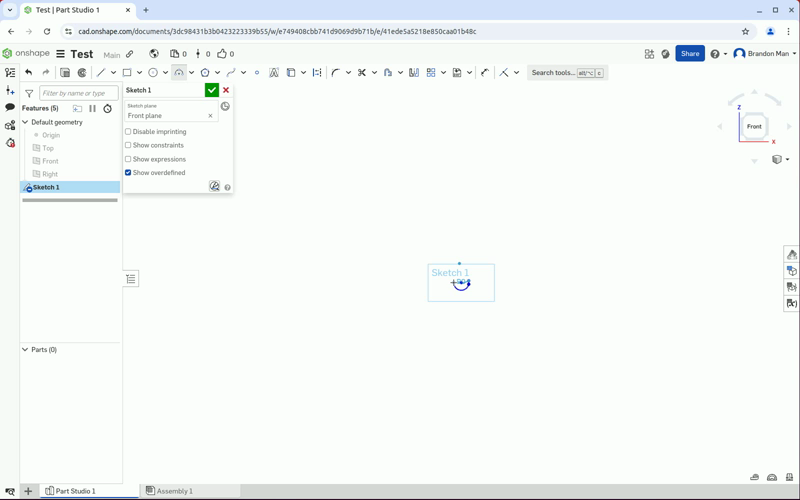
mouse_move(460, 275)
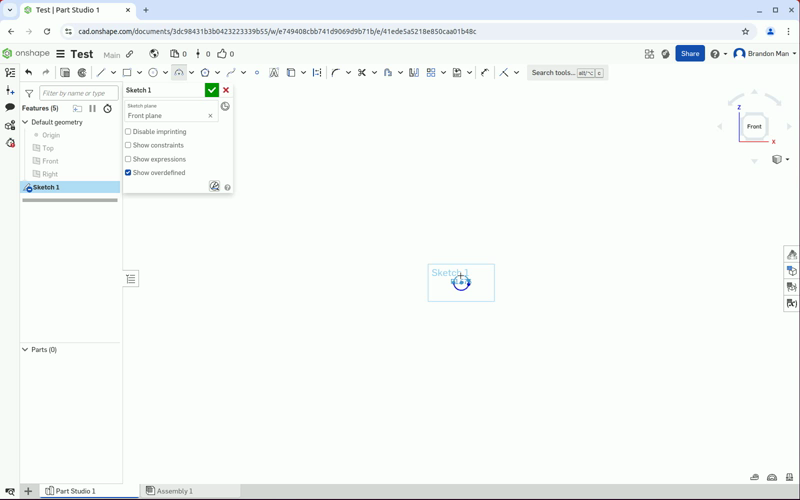
click(460, 275)
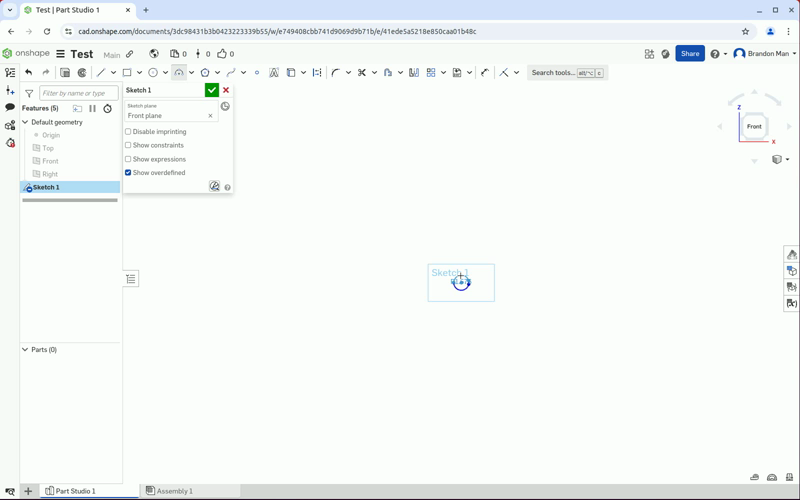
key_up(shift)
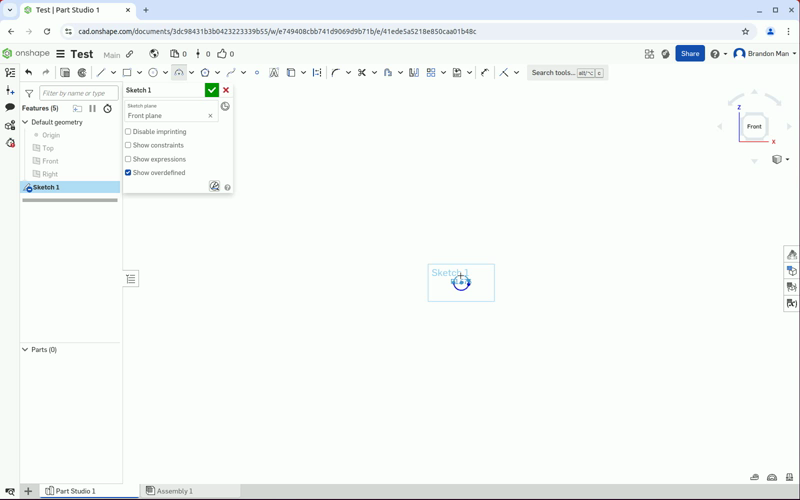
key(esc)
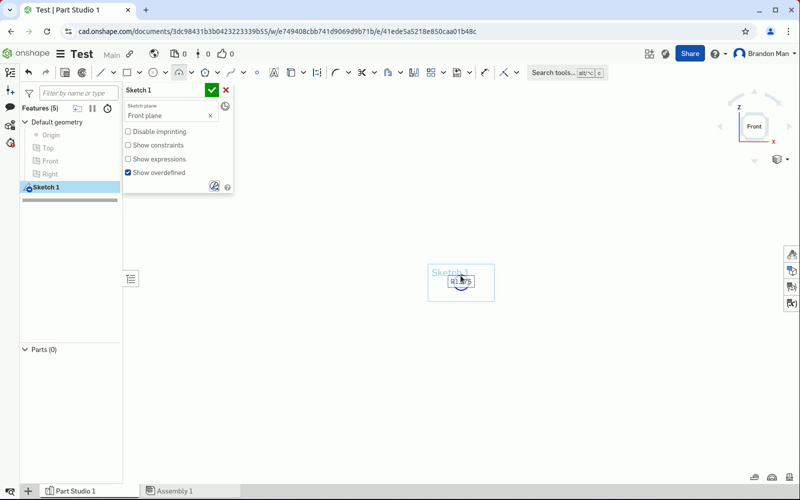
key(l)
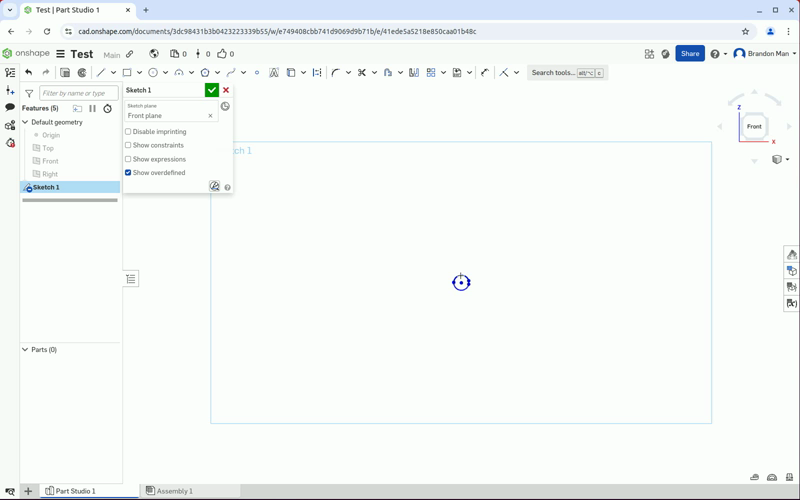
mouse_move(453, 282)
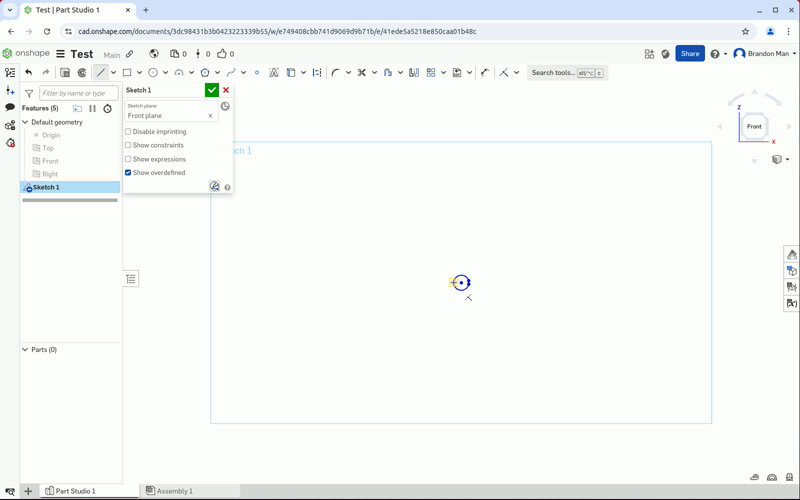
scroll(6)
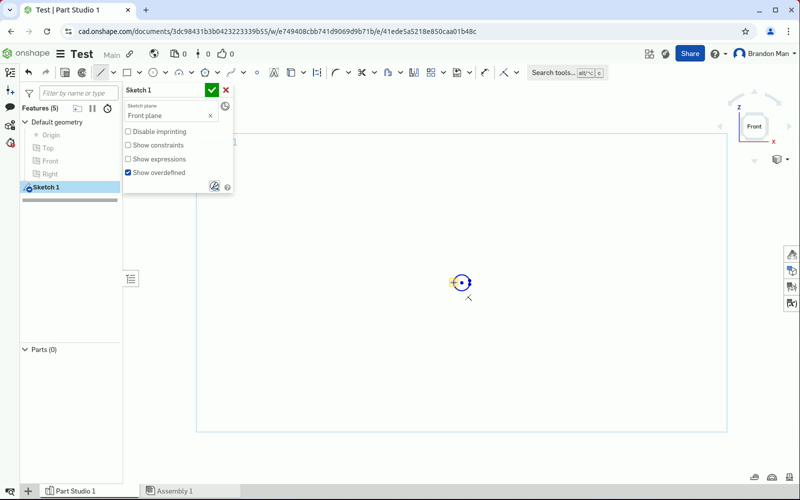
scroll(6)
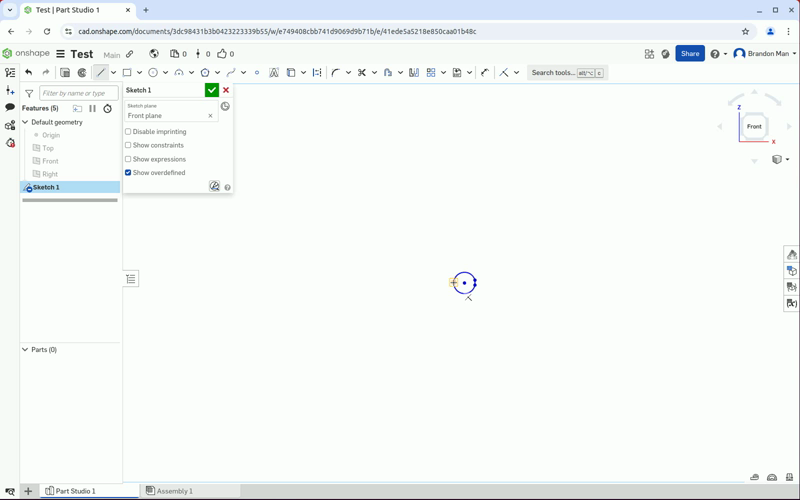
scroll(6)
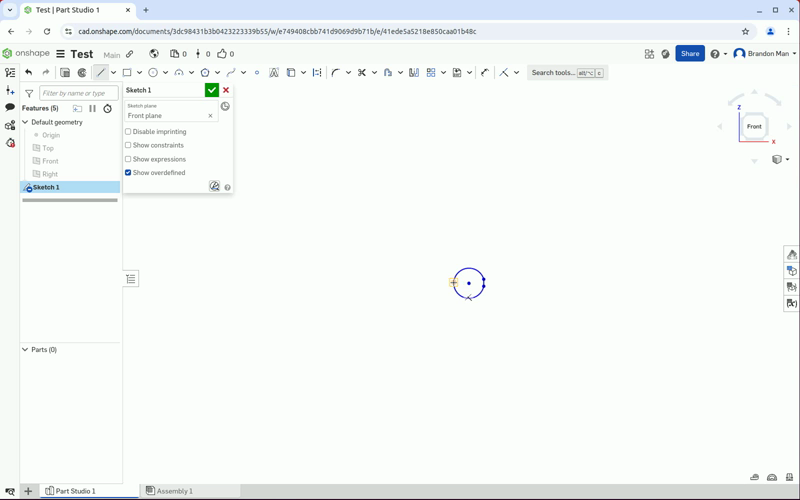
scroll(6)
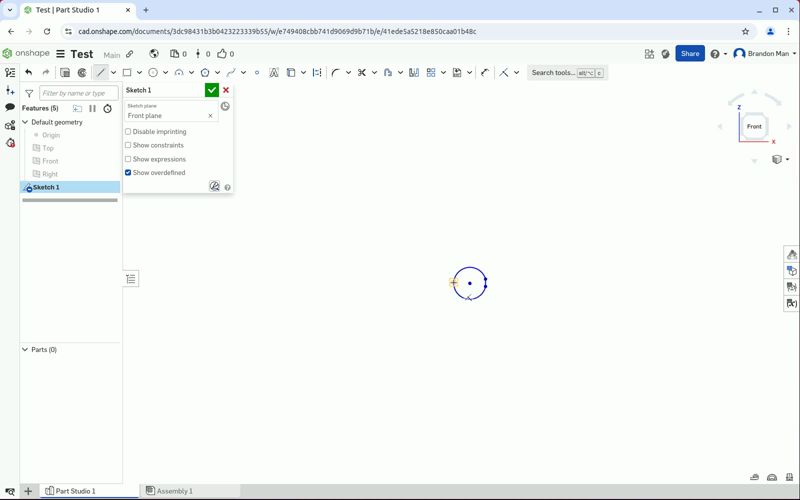
scroll(6)
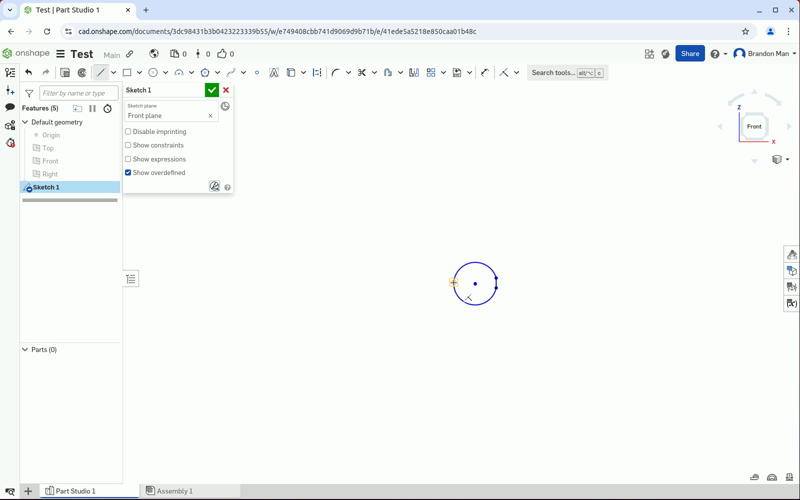
scroll(6)
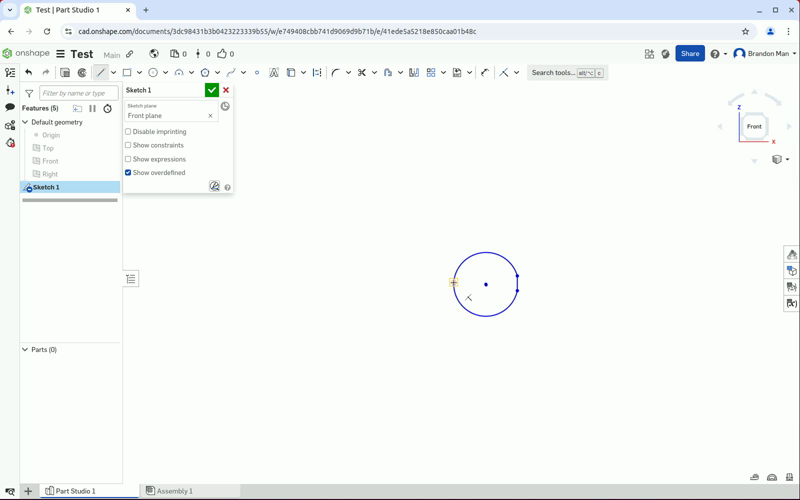
scroll(6)
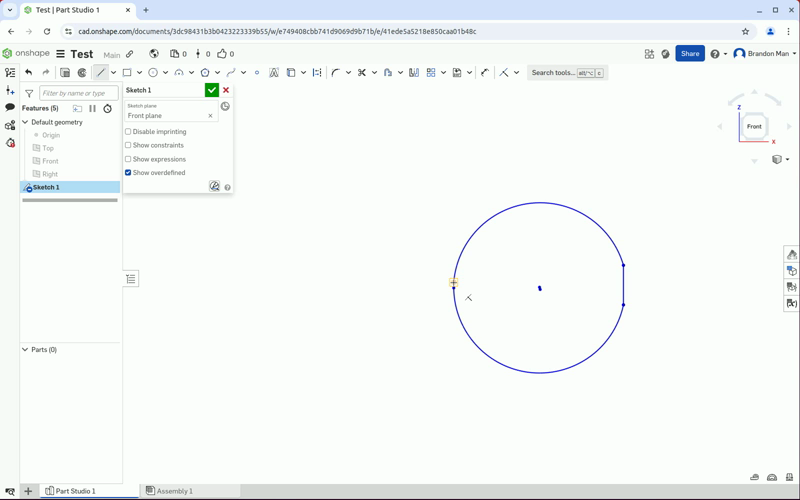
click(453, 282)
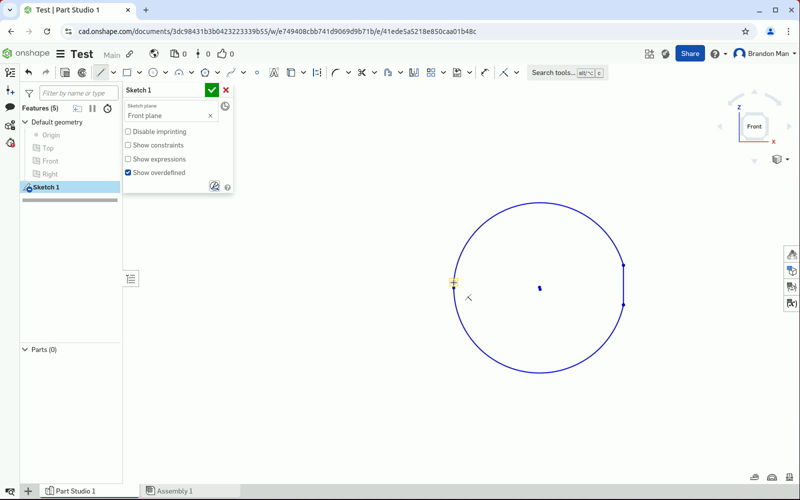
scroll(-6)
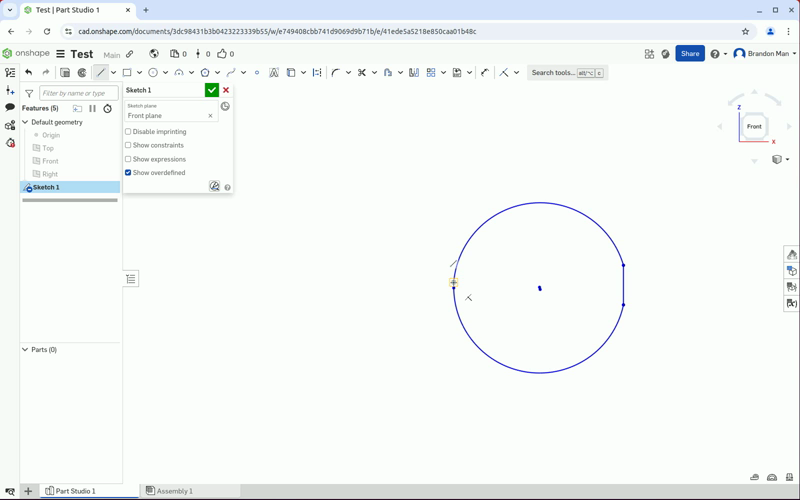
scroll(-6)
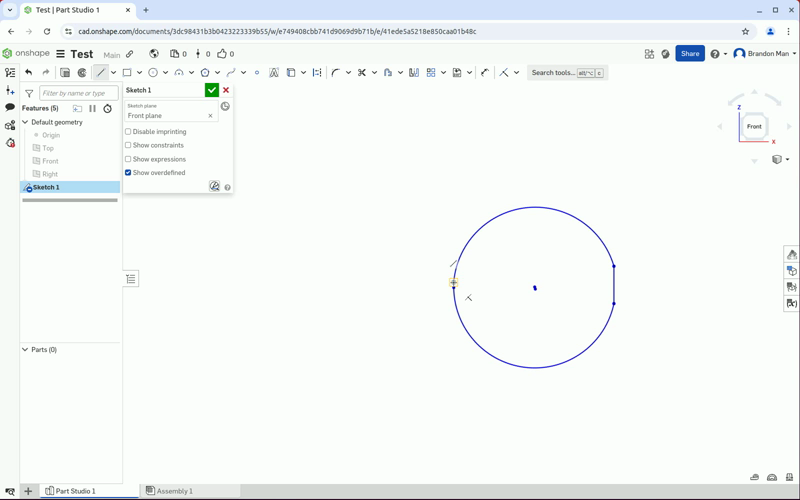
scroll(-6)
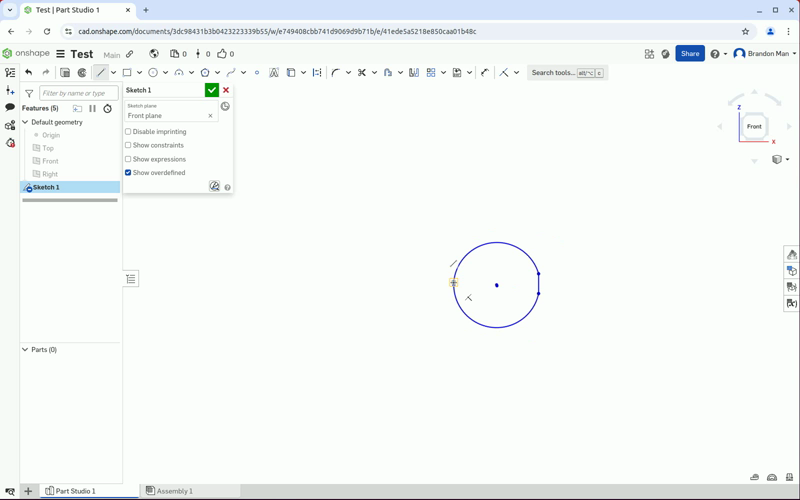
scroll(-6)
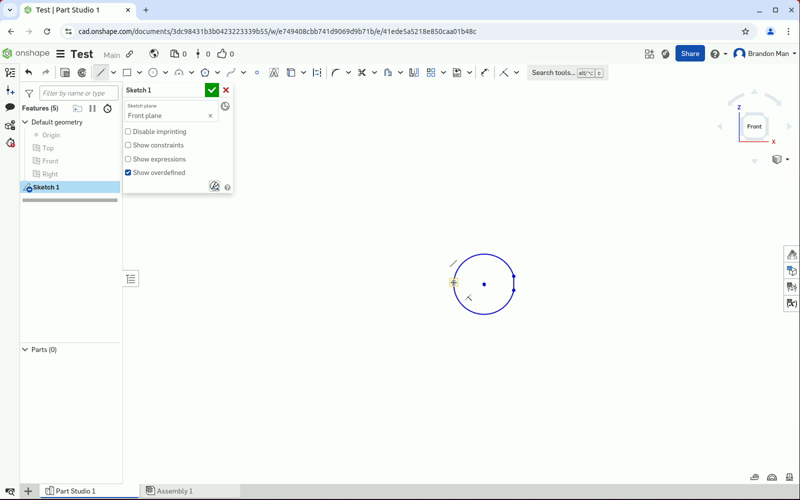
scroll(-6)
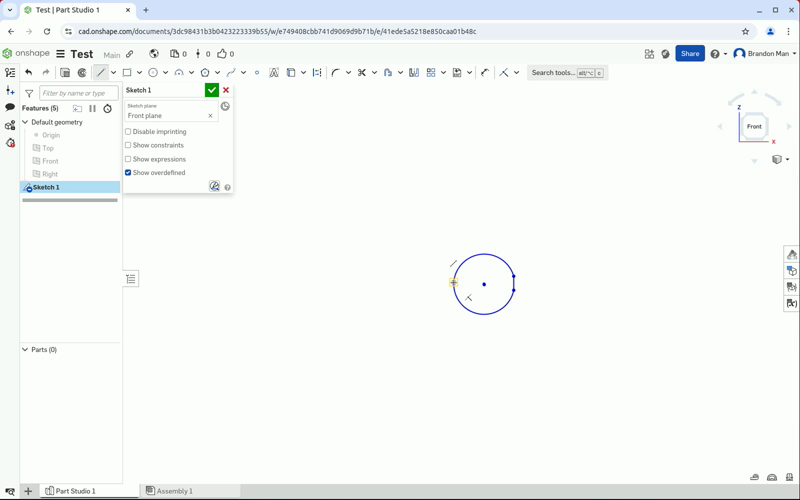
scroll(-6)
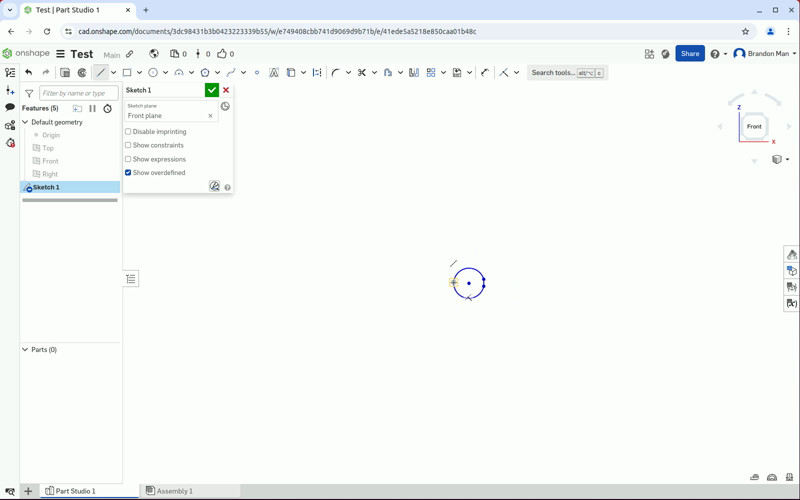
scroll(-6)
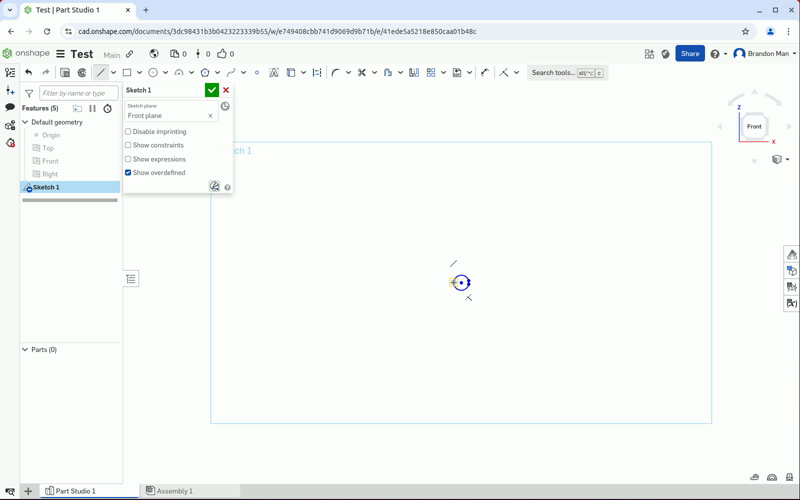
mouse_move(483, 282)
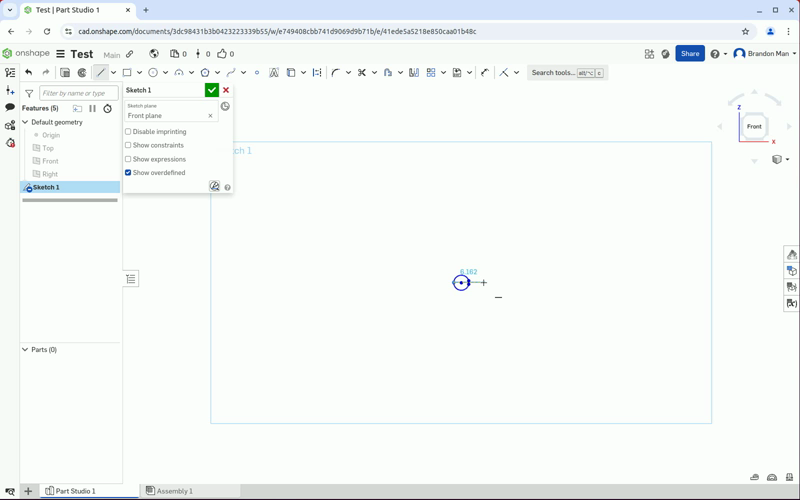
key_down(shift)
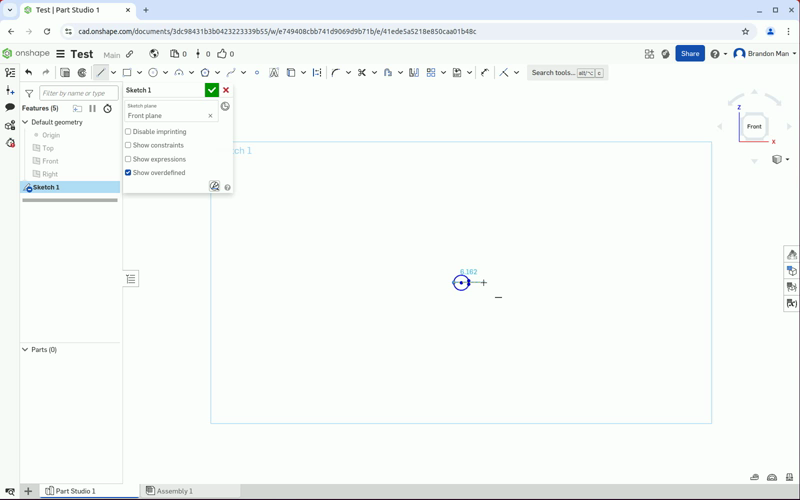
mouse_move(453, 282)
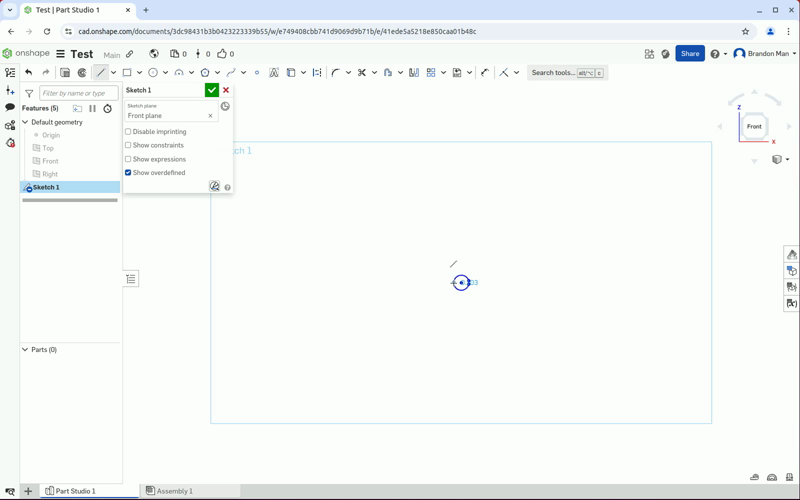
scroll(6)
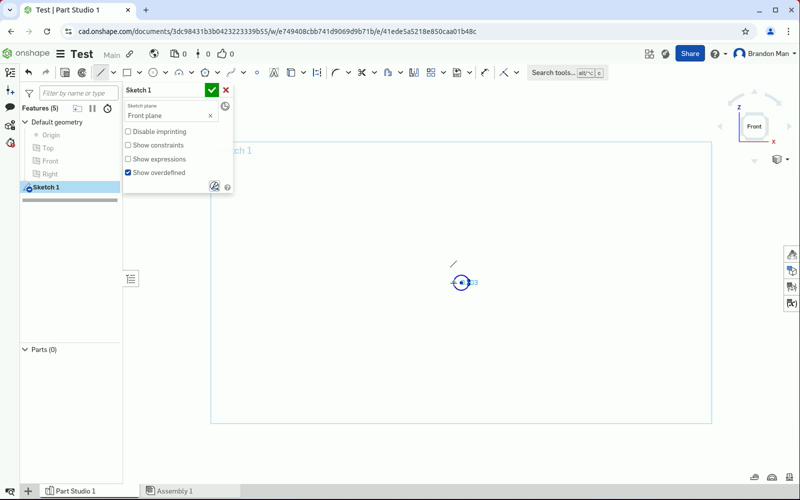
scroll(6)
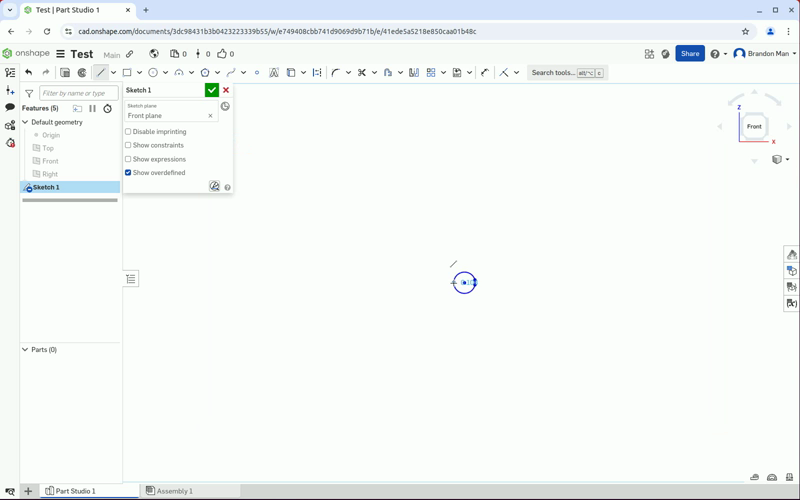
scroll(6)
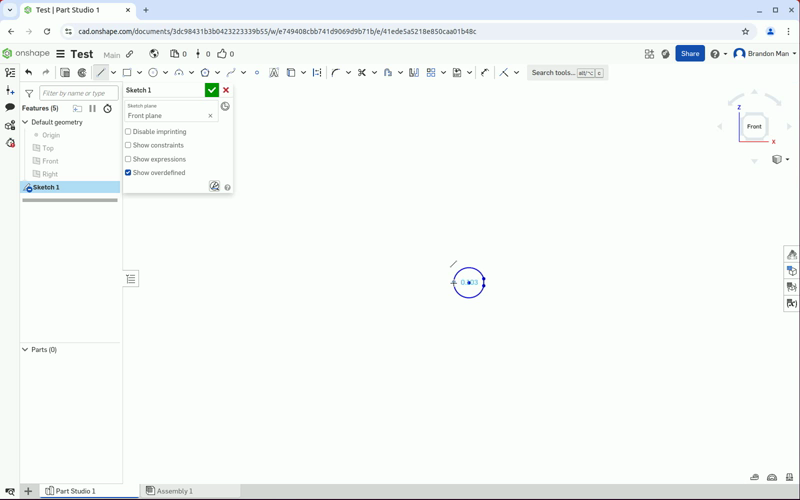
scroll(6)
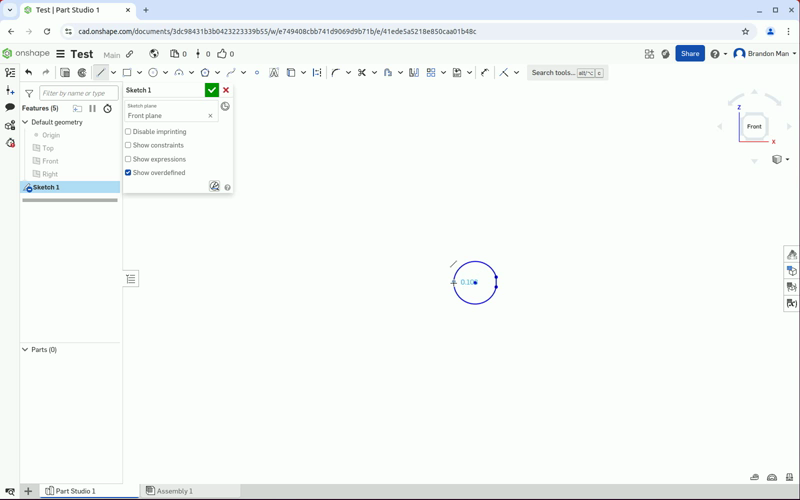
scroll(6)
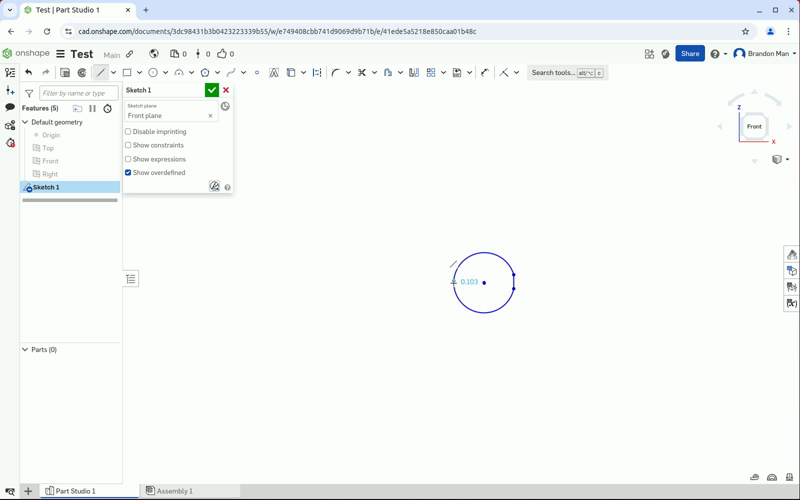
scroll(6)
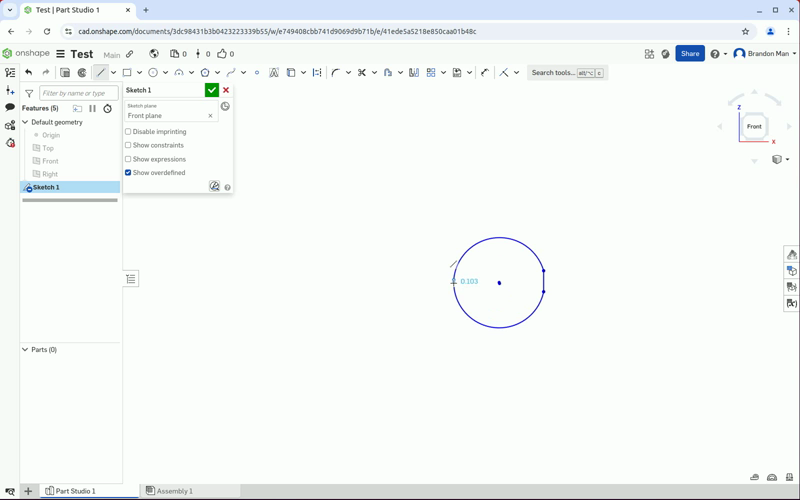
scroll(6)
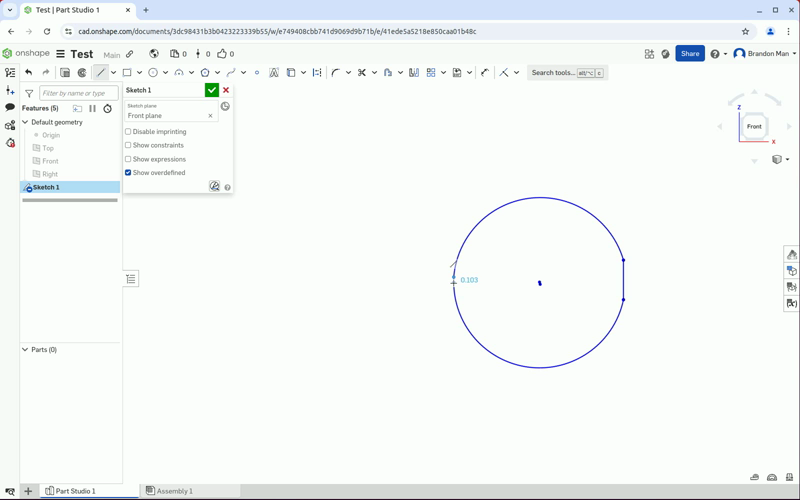
key_up(shift)
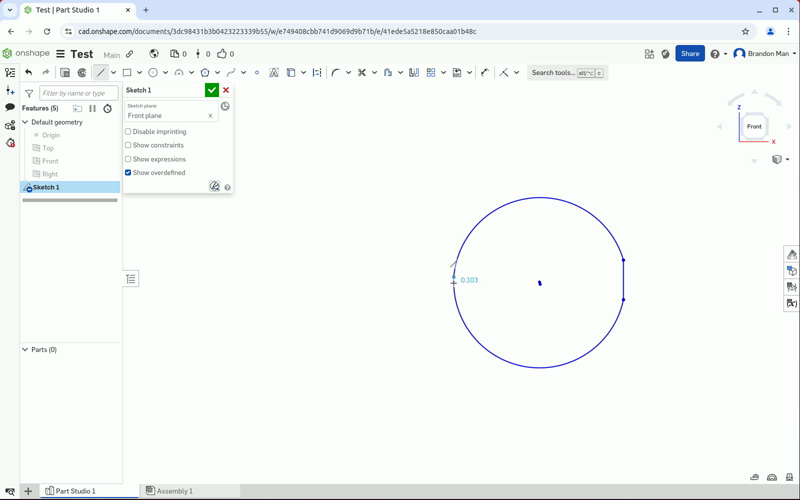
click(453, 282)
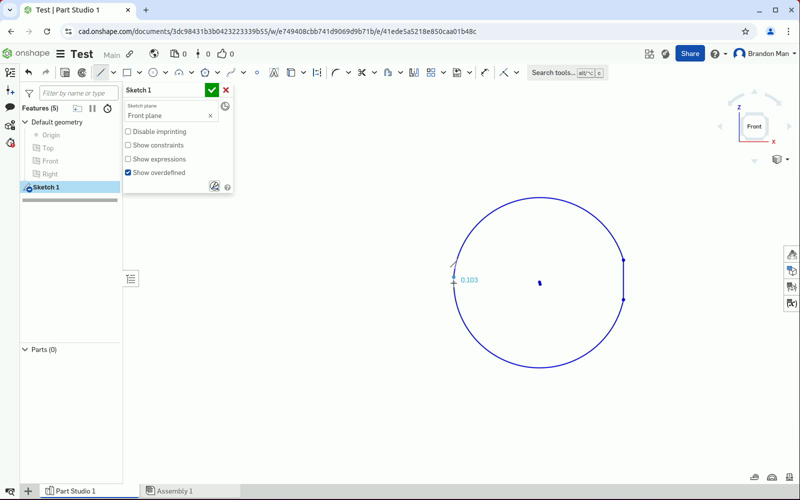
scroll(-6)
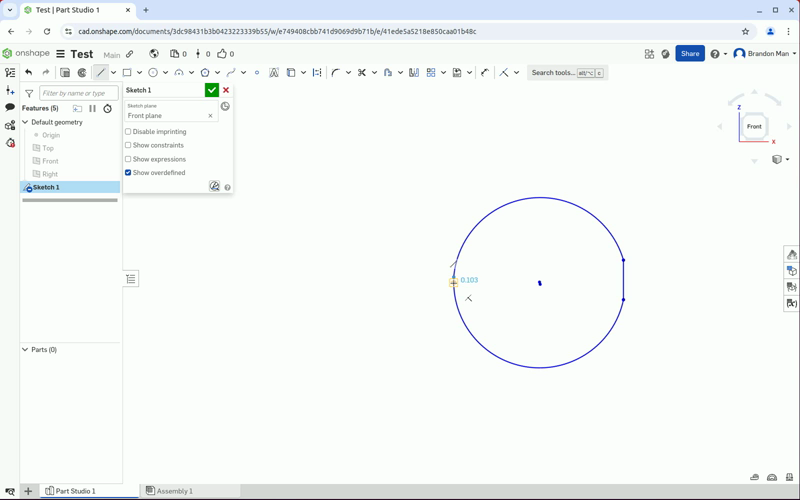
scroll(-6)
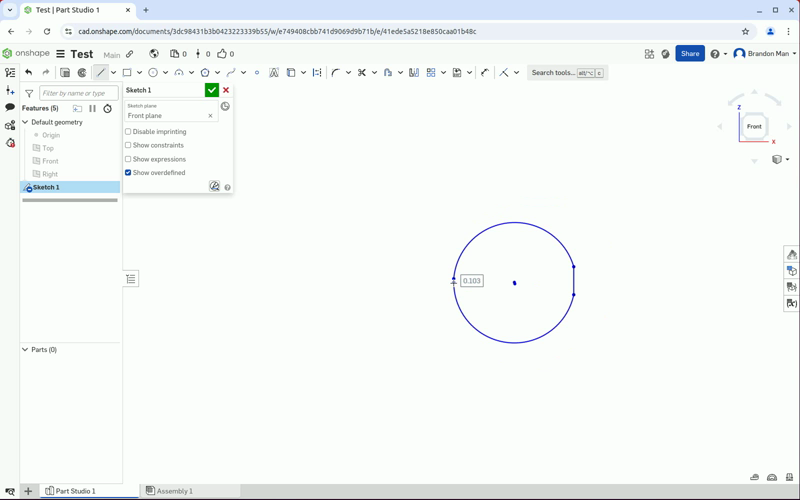
scroll(-6)
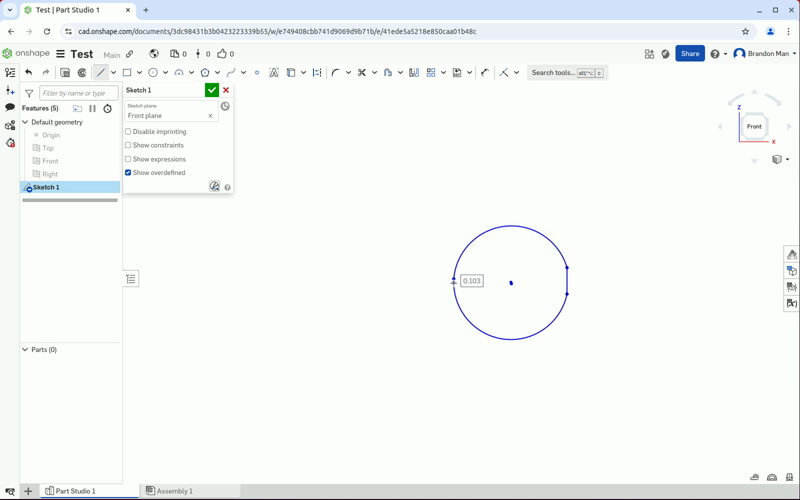
scroll(-6)
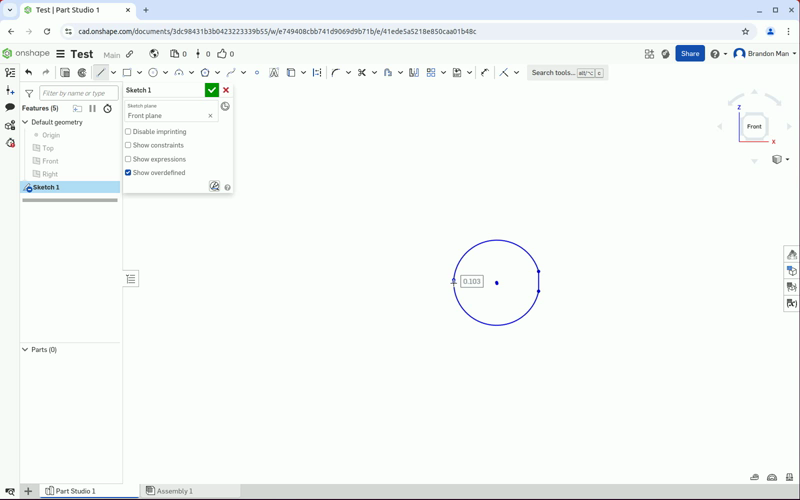
scroll(-6)
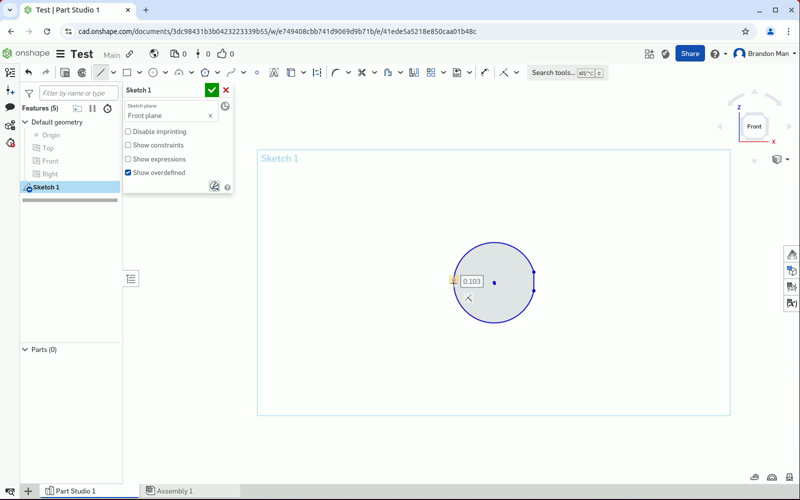
scroll(-6)
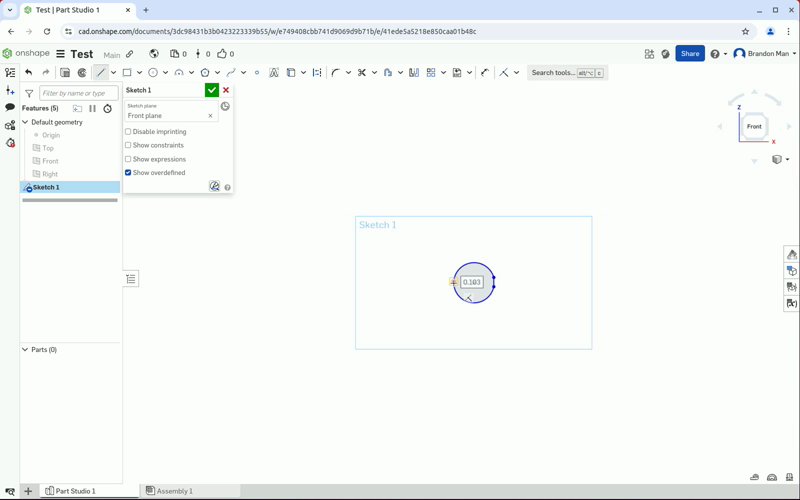
scroll(-6)
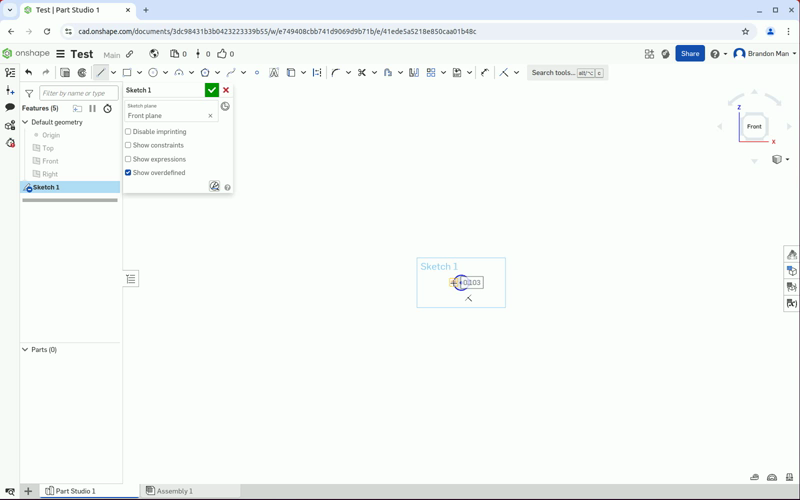
key(esc)
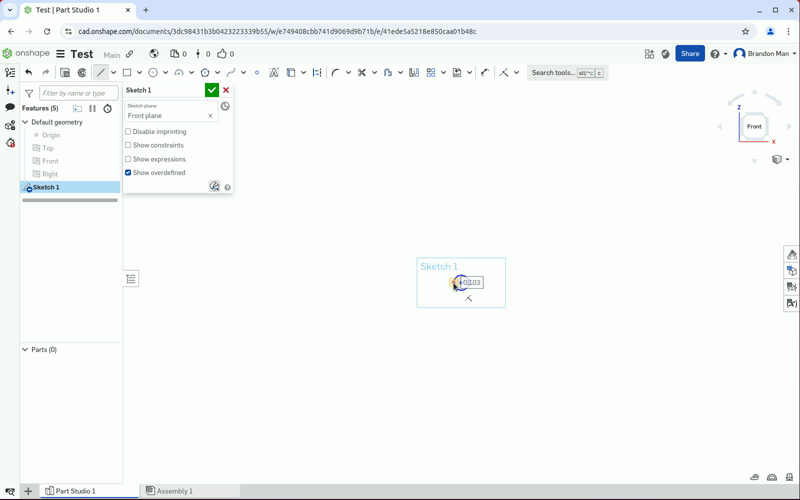
key(c)
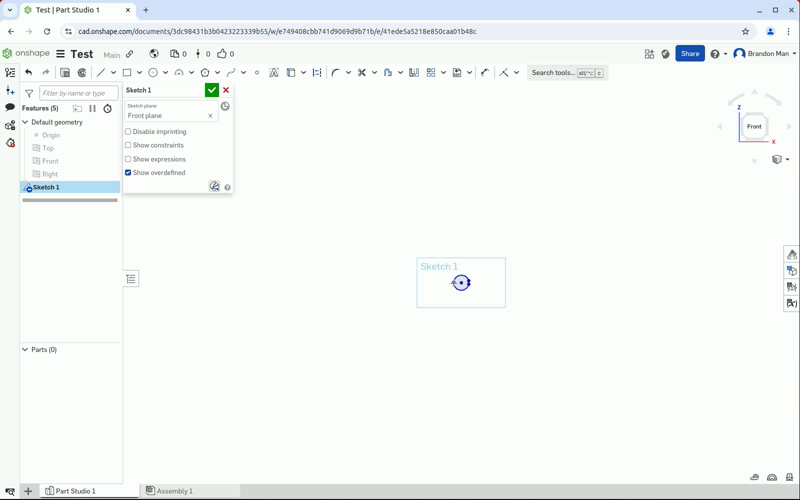
key_down(shift)
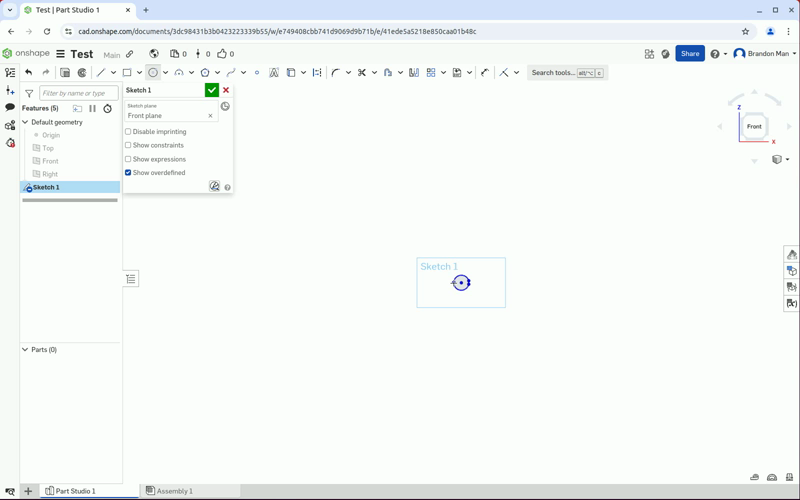
mouse_move(461, 282)
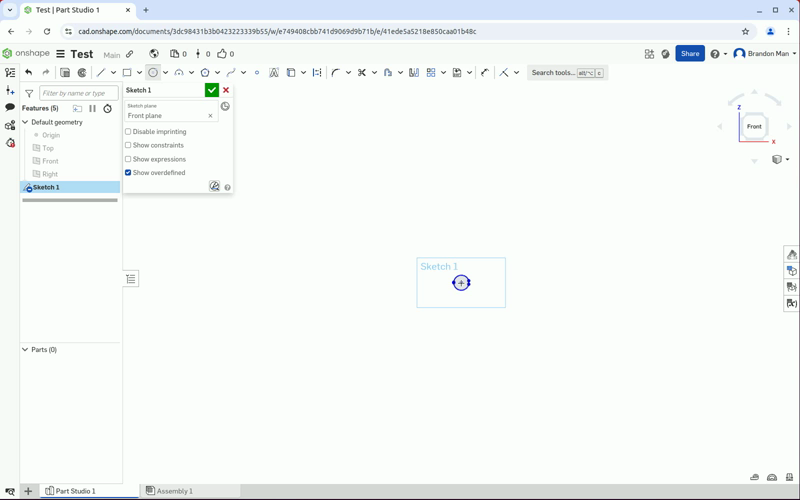
click(461, 282)
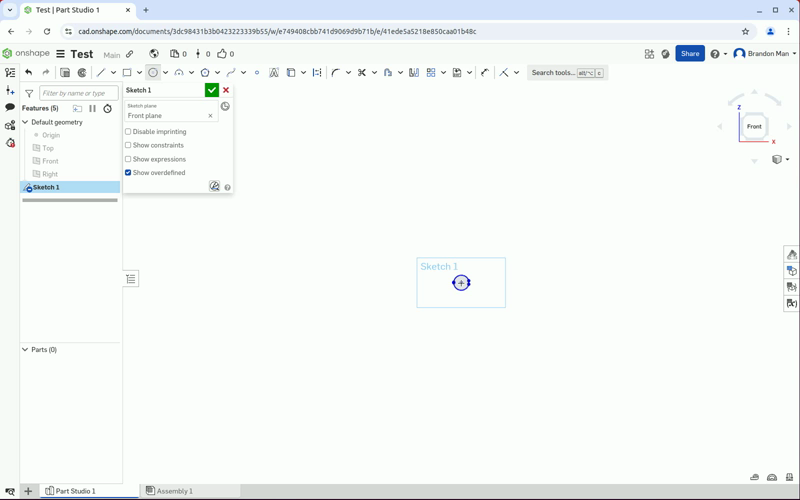
key_up(shift)
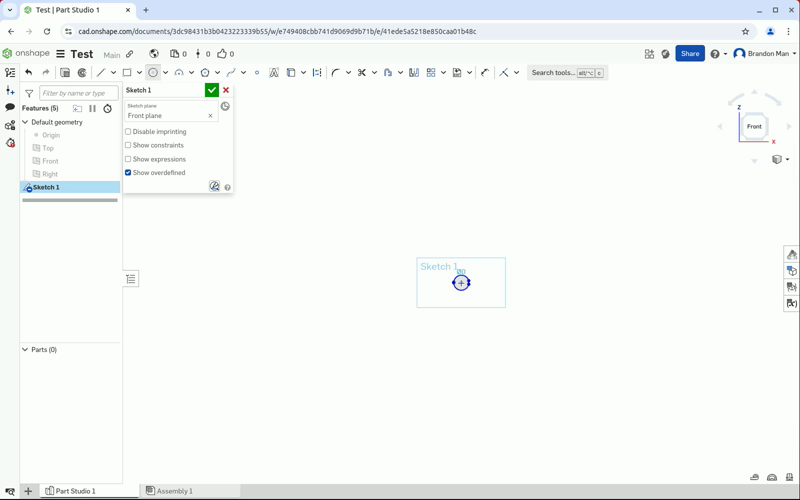
mouse_move(465, 282)
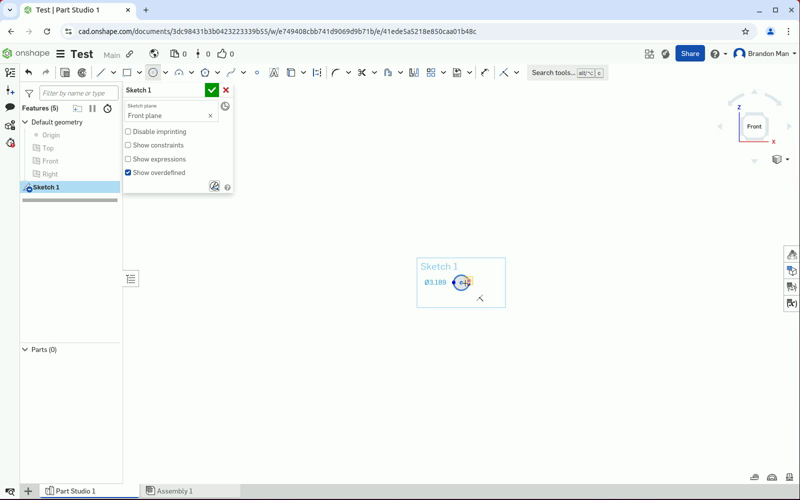
scroll(6)
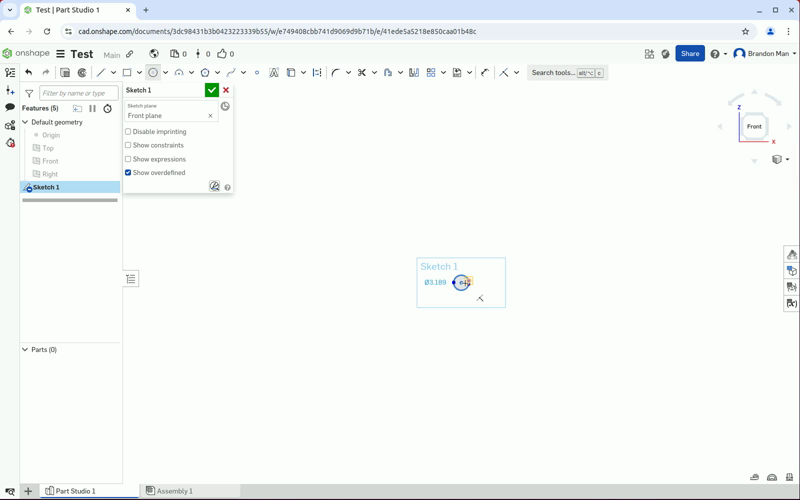
scroll(6)
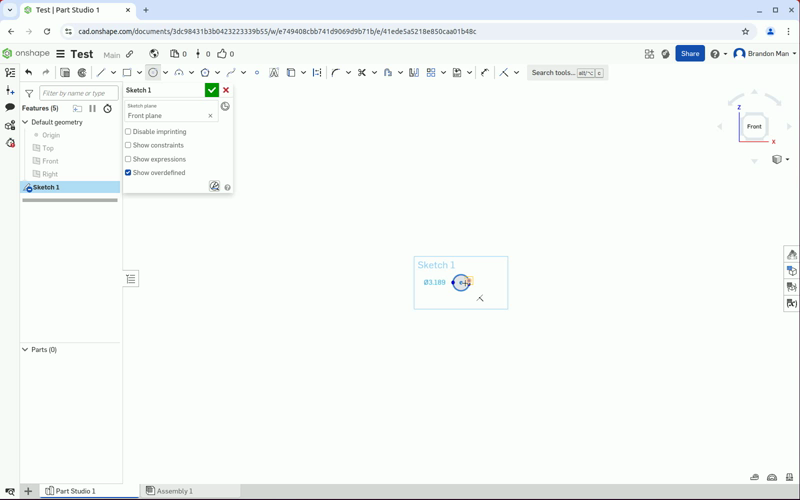
scroll(6)
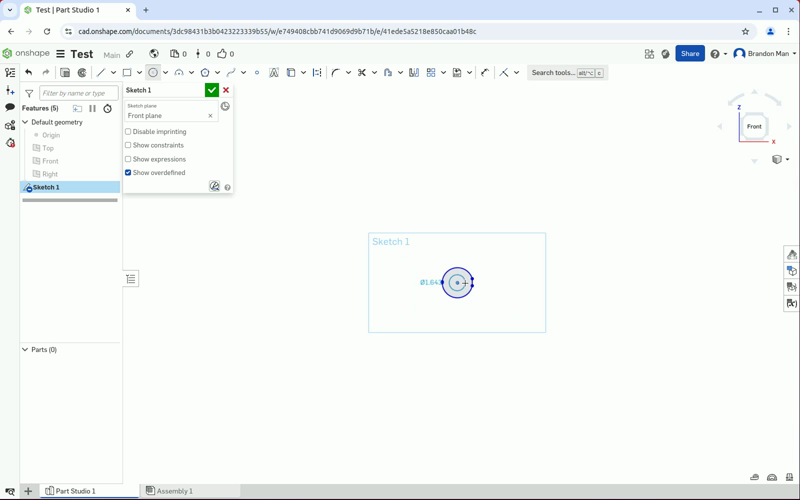
scroll(6)
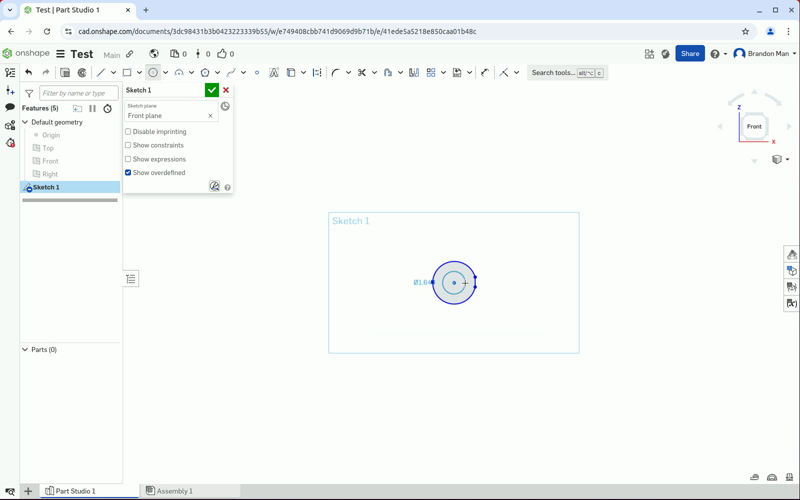
scroll(6)
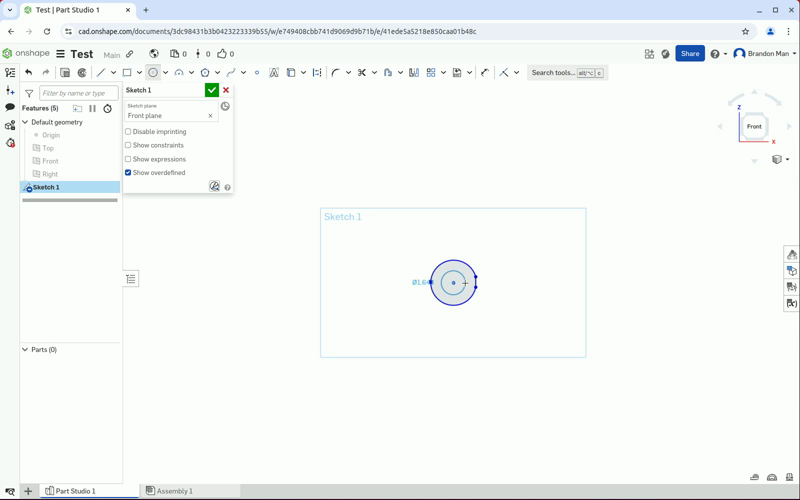
scroll(6)
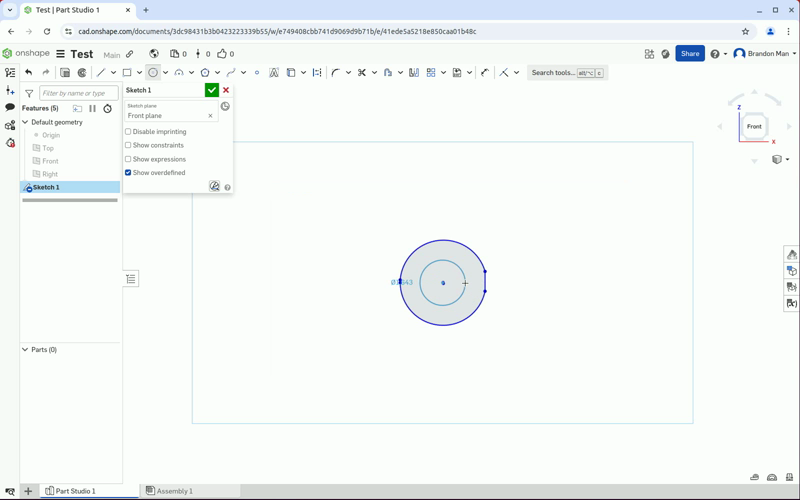
scroll(6)
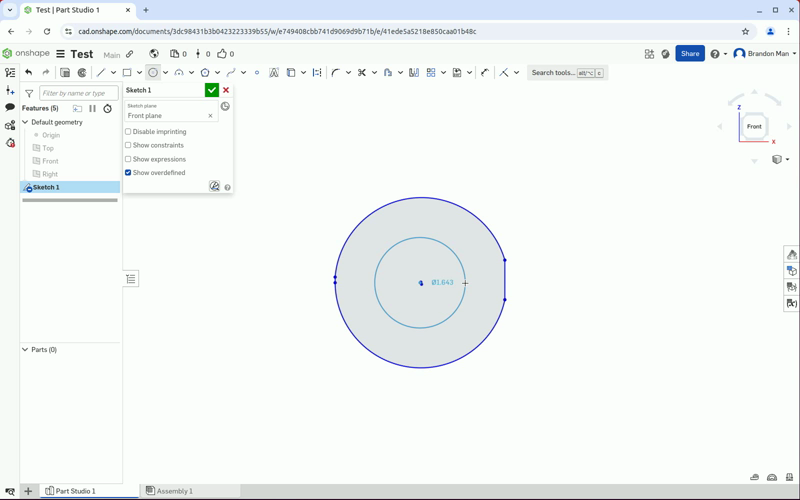
click(465, 282)
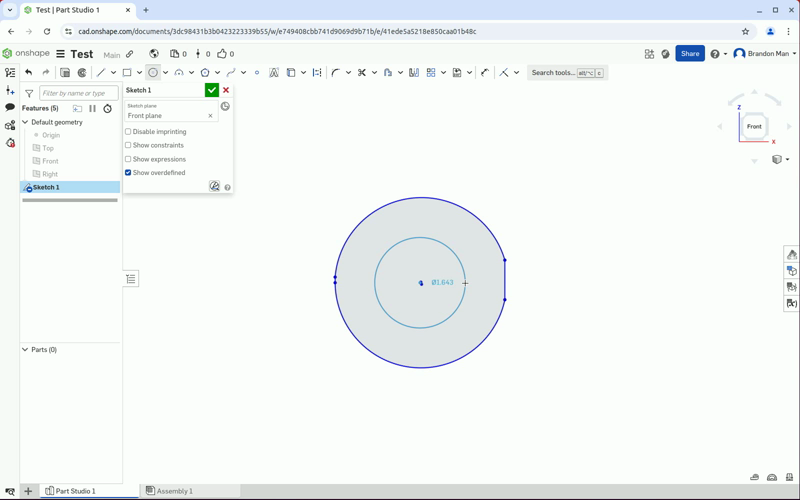
scroll(-6)
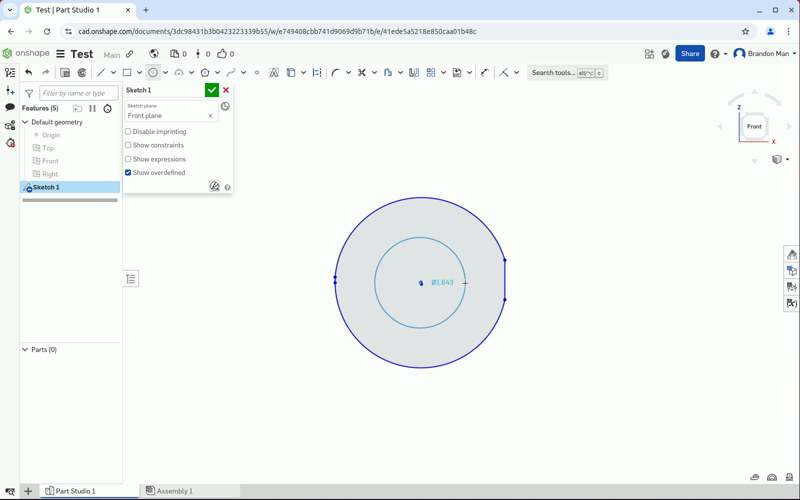
scroll(-6)
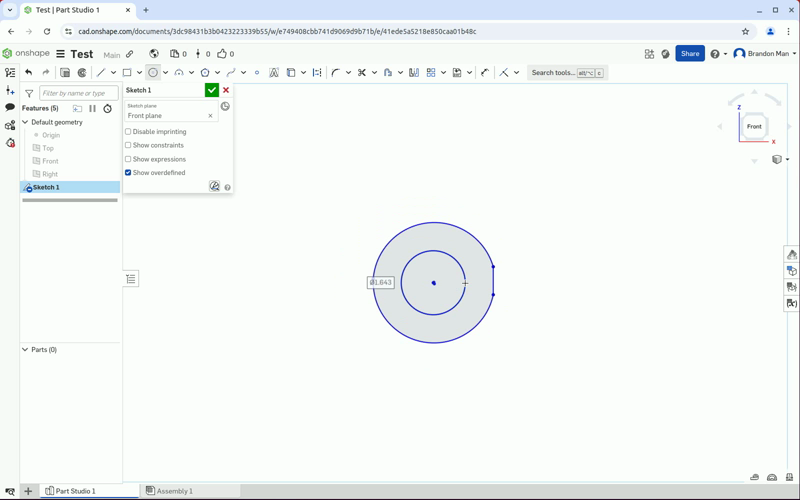
scroll(-6)
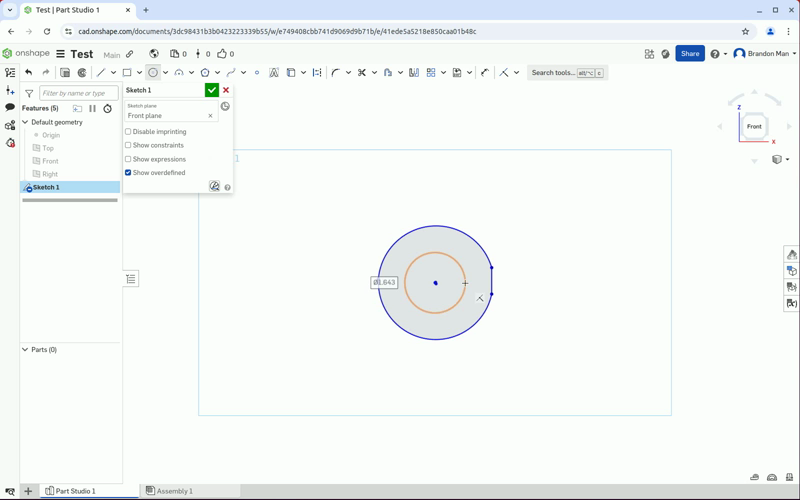
scroll(-6)
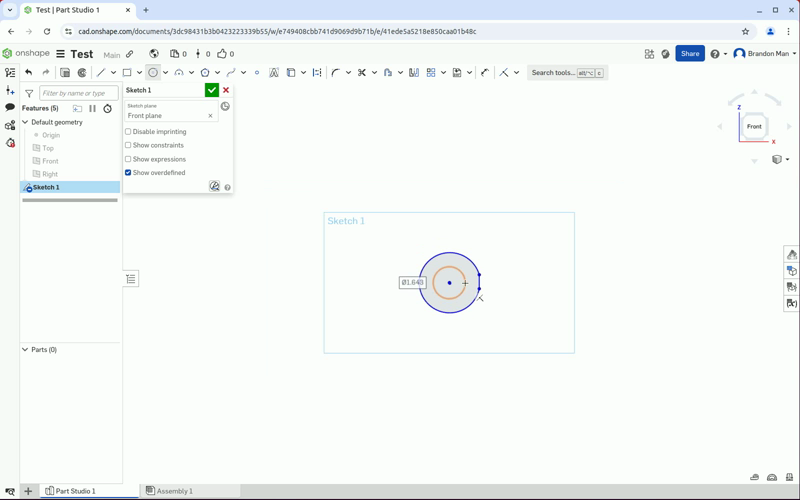
scroll(-6)
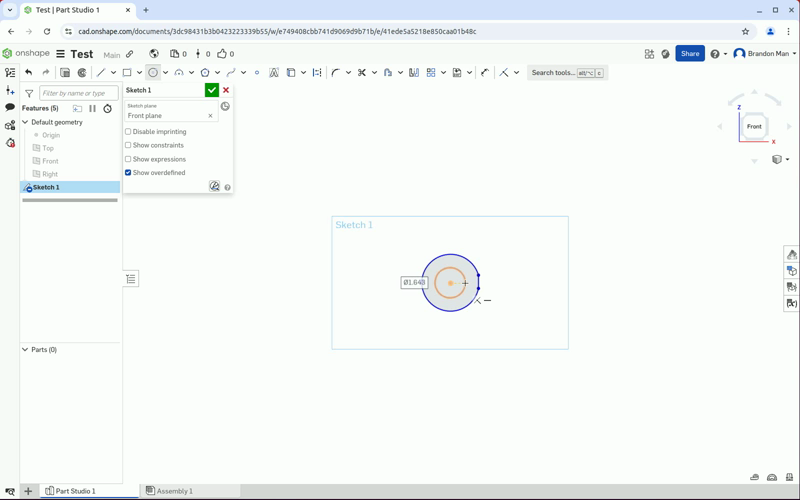
scroll(-6)
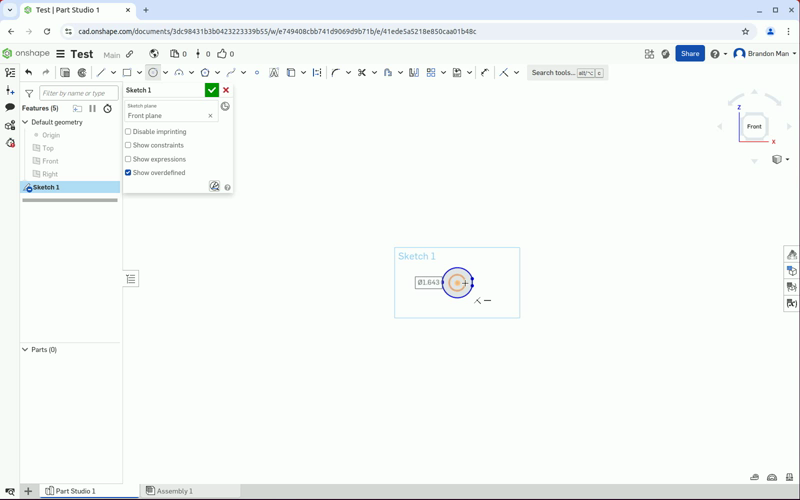
scroll(-6)
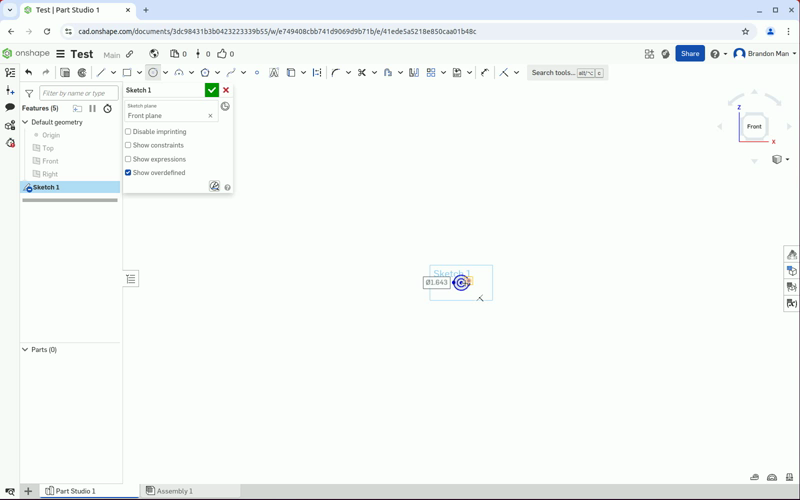
key(esc)
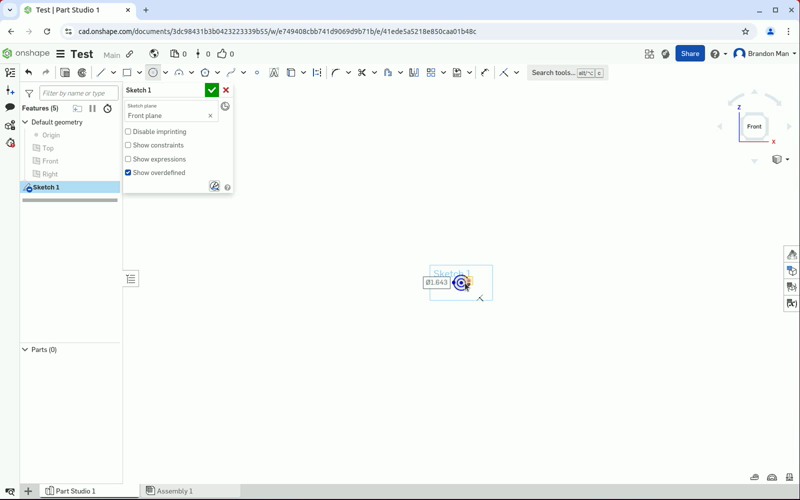
mouse_move(462, 288)
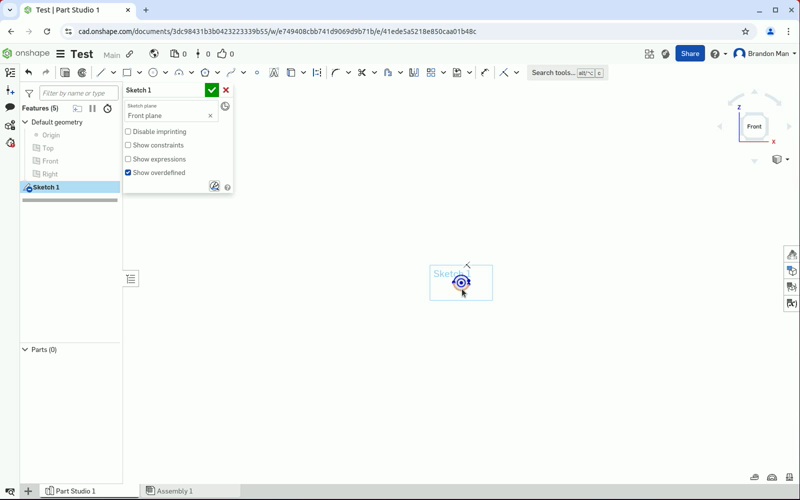
scroll(6)
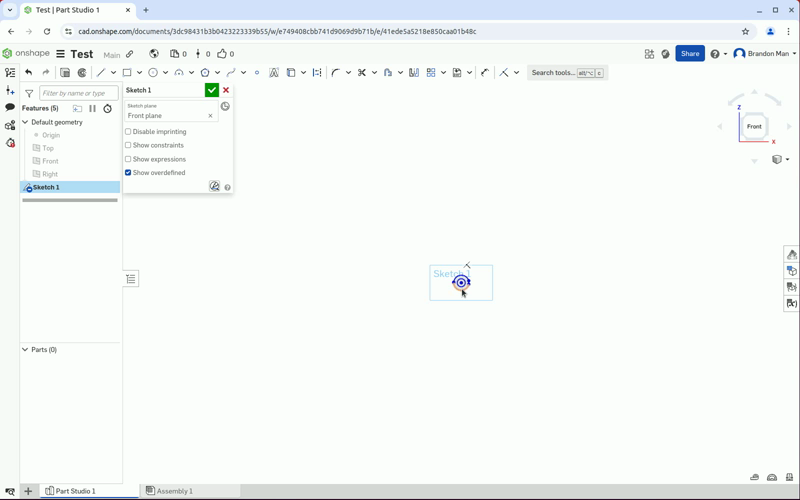
scroll(6)
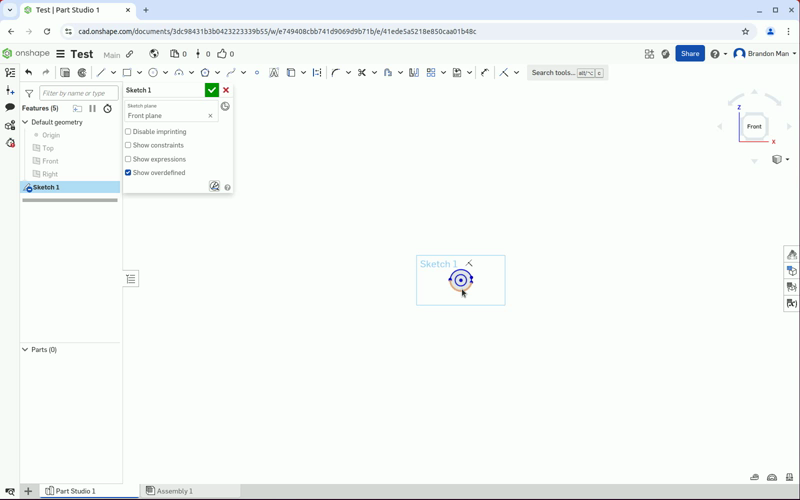
scroll(6)
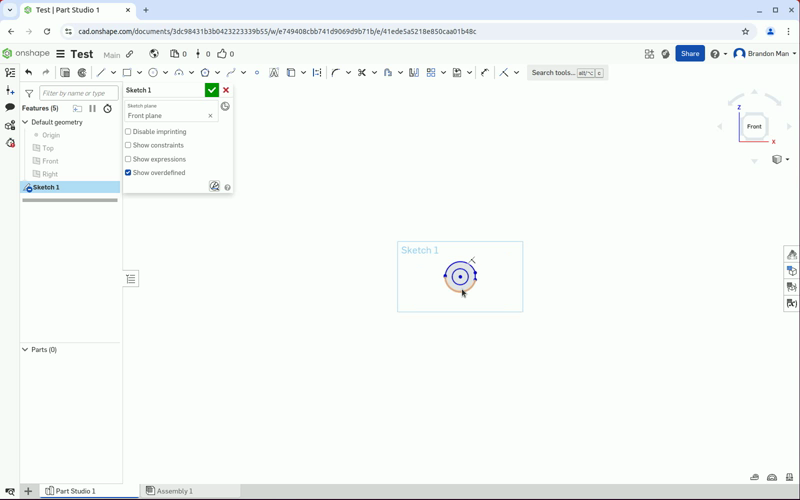
scroll(6)
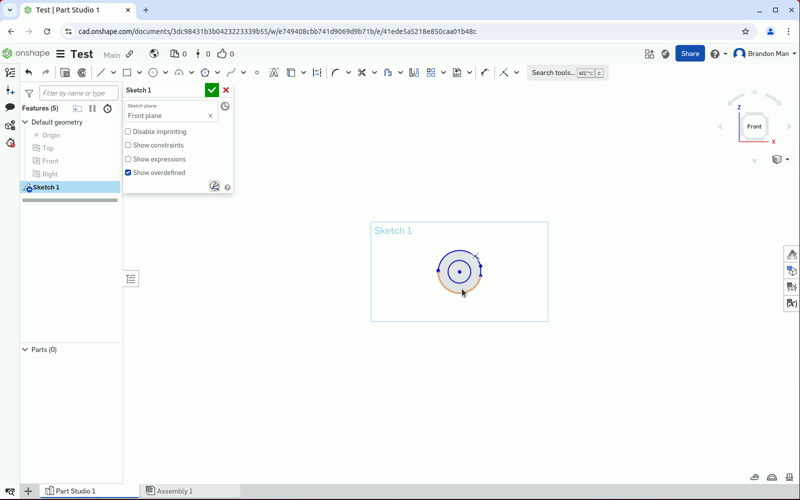
scroll(6)
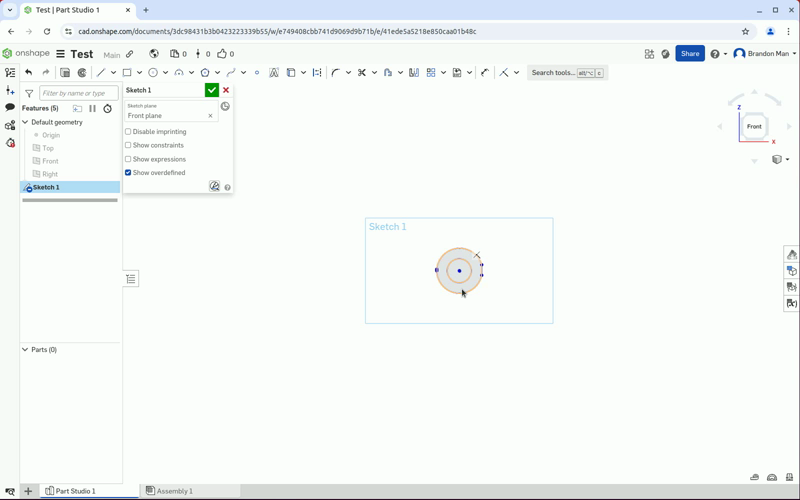
scroll(6)
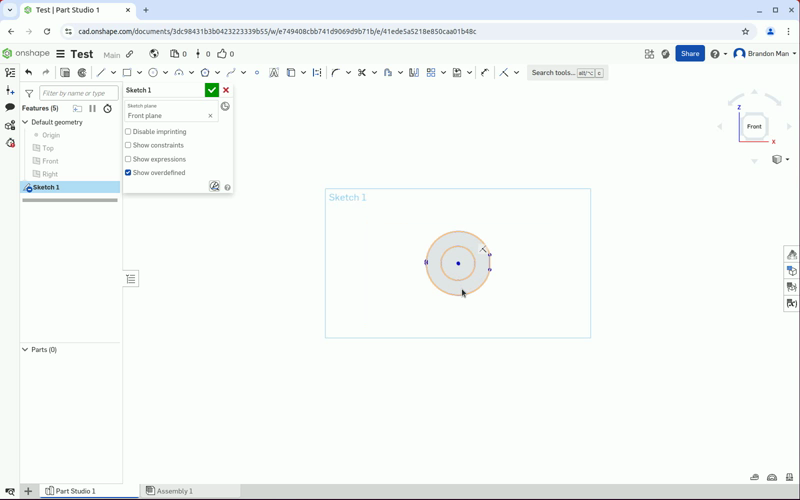
scroll(6)
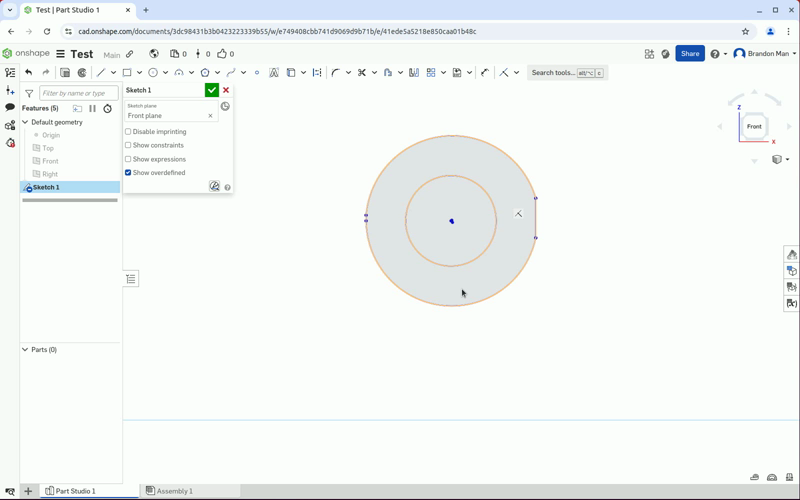
click(462, 288)
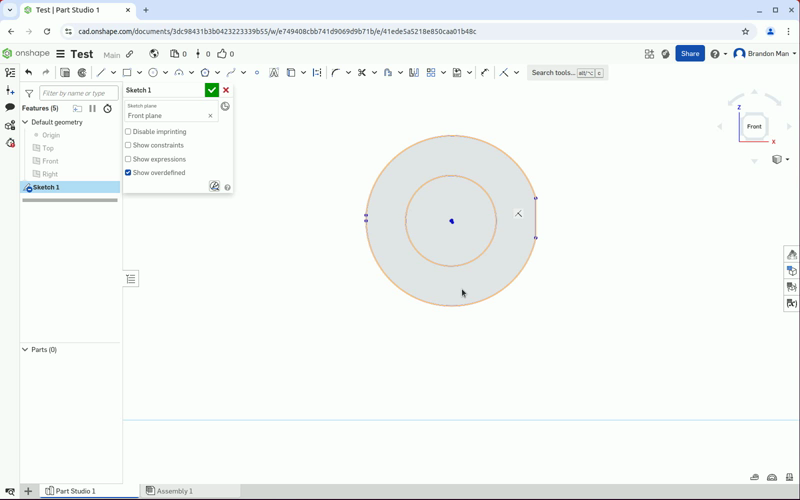
scroll(-6)
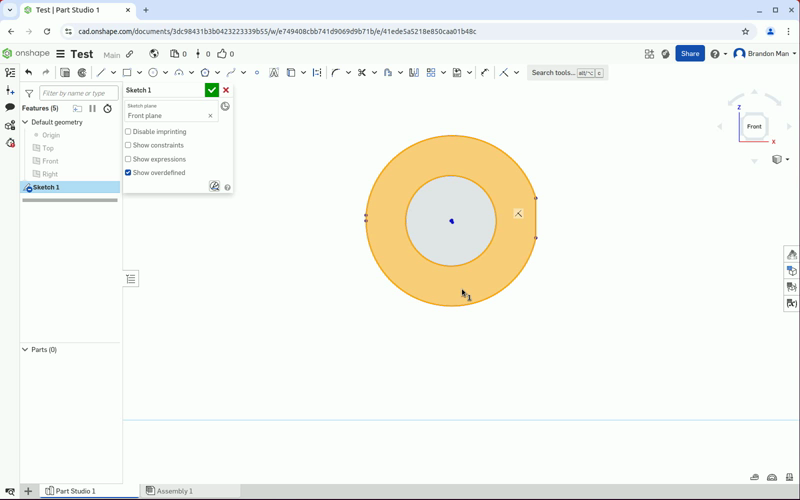
scroll(-6)
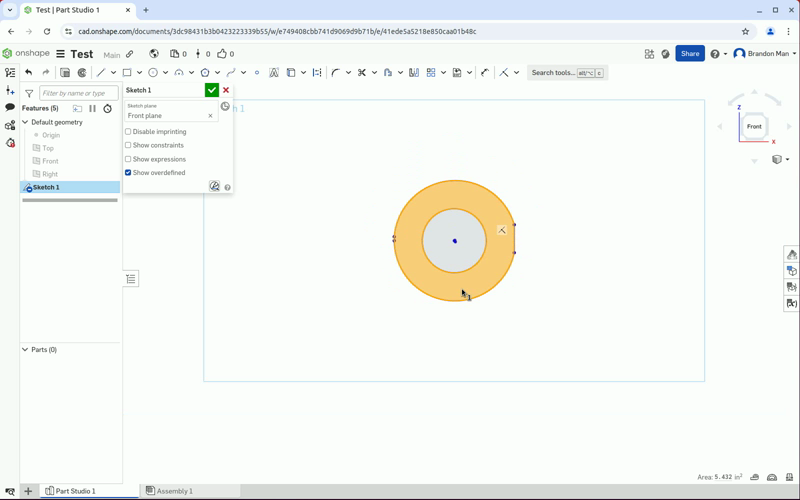
scroll(-6)
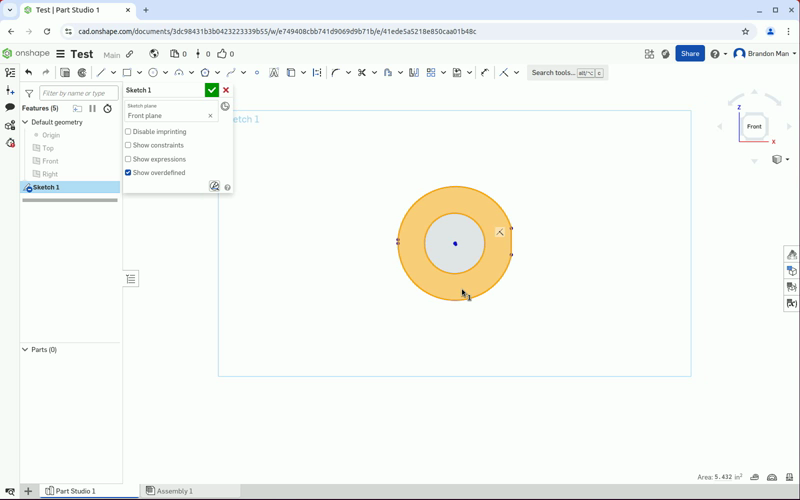
scroll(-6)
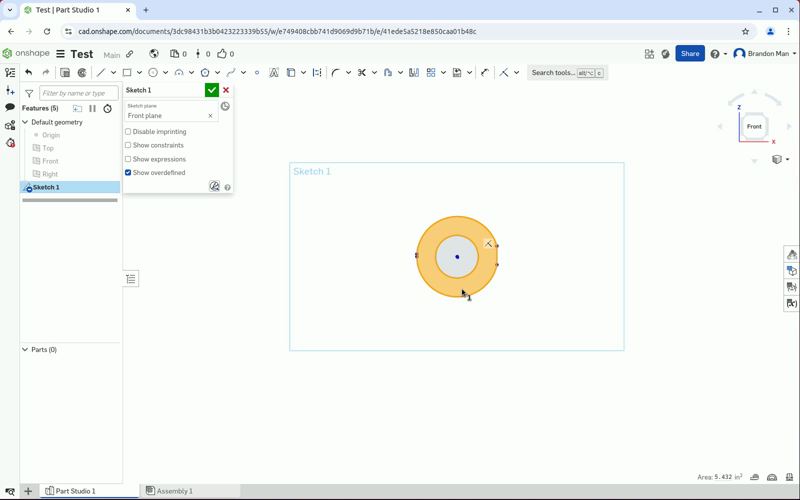
scroll(-6)
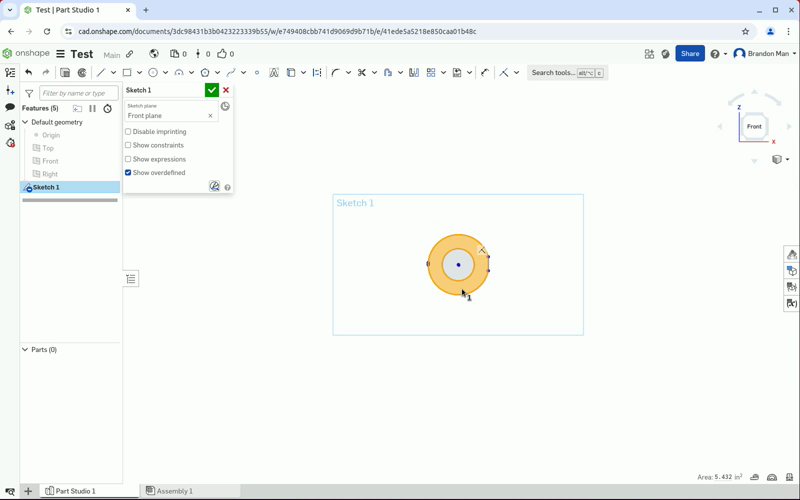
scroll(-6)
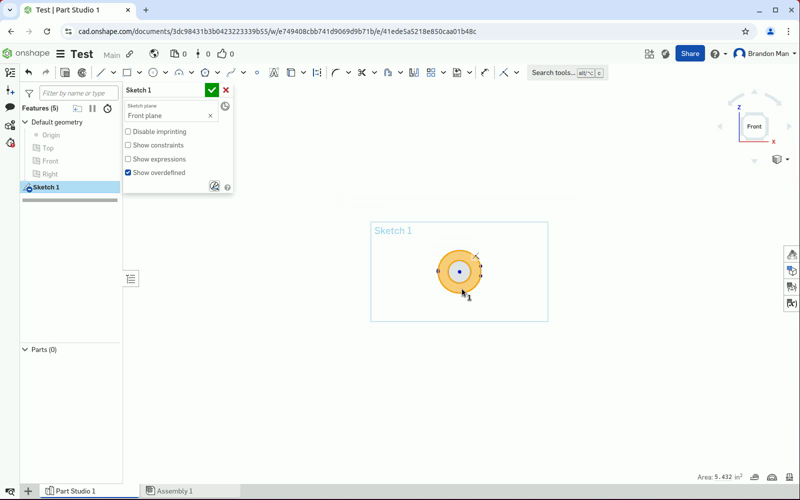
scroll(-6)
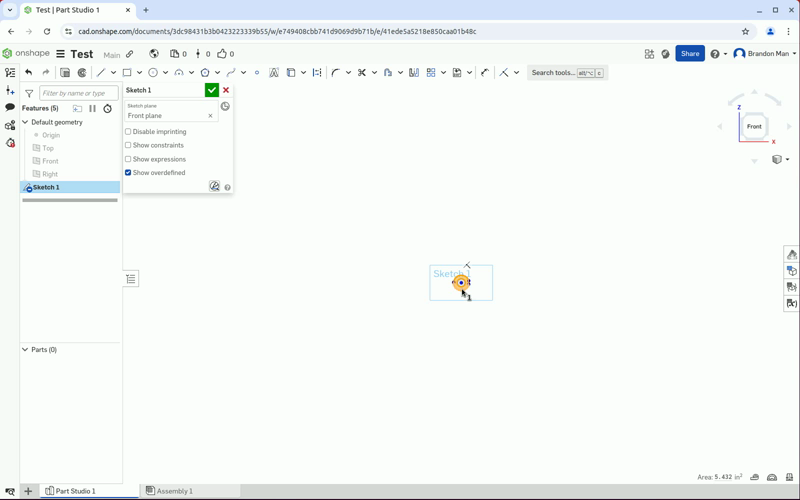
mouse_move(73, 352)
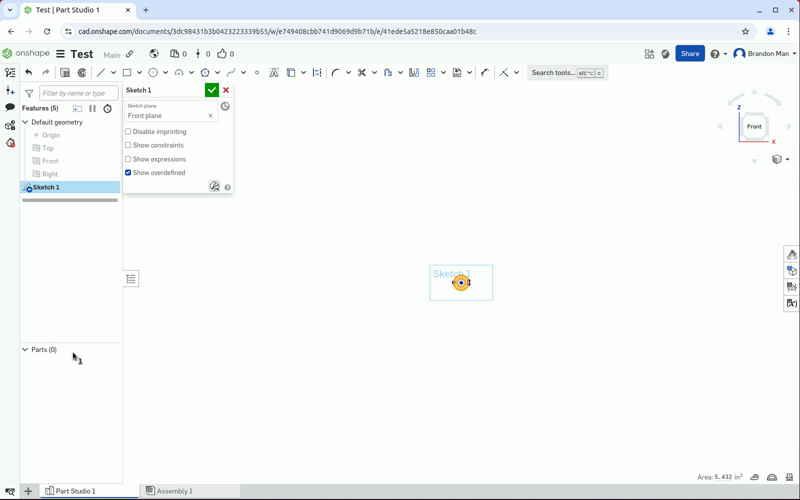
key(shift+y)
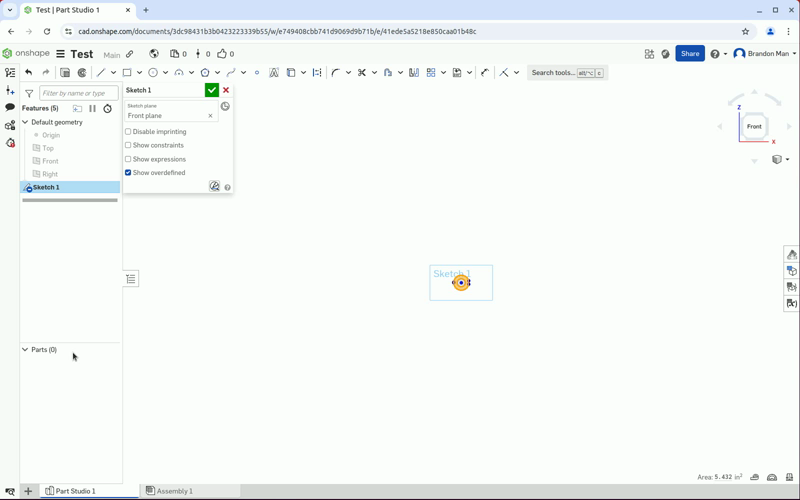
key(shift+e)
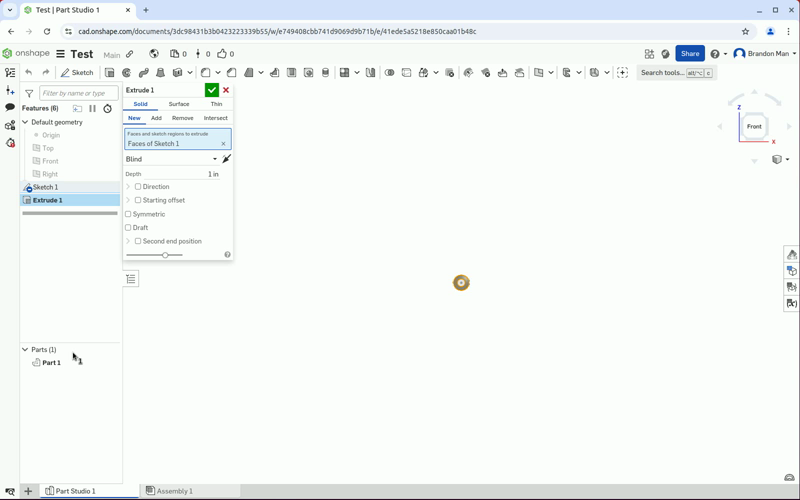
mouse_move(143, 106)
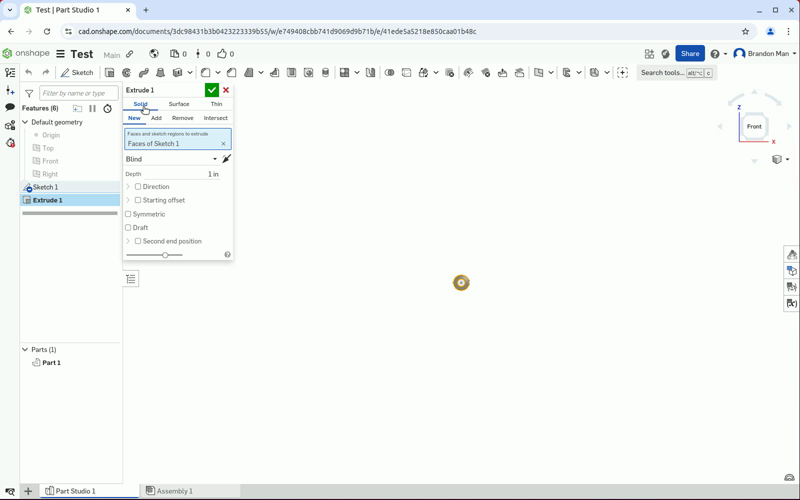
click(143, 106)
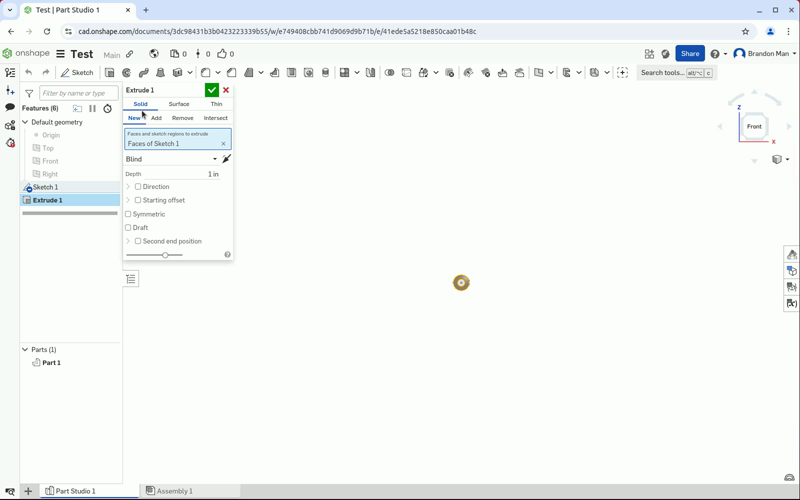
mouse_move(137, 120)
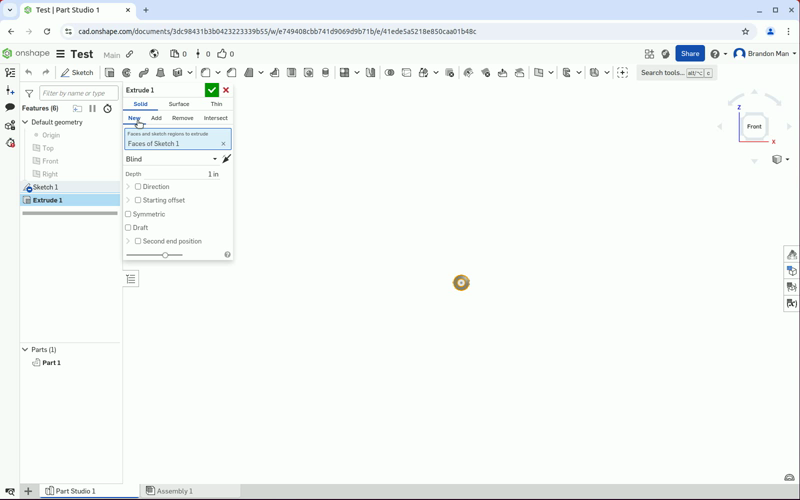
click(137, 120)
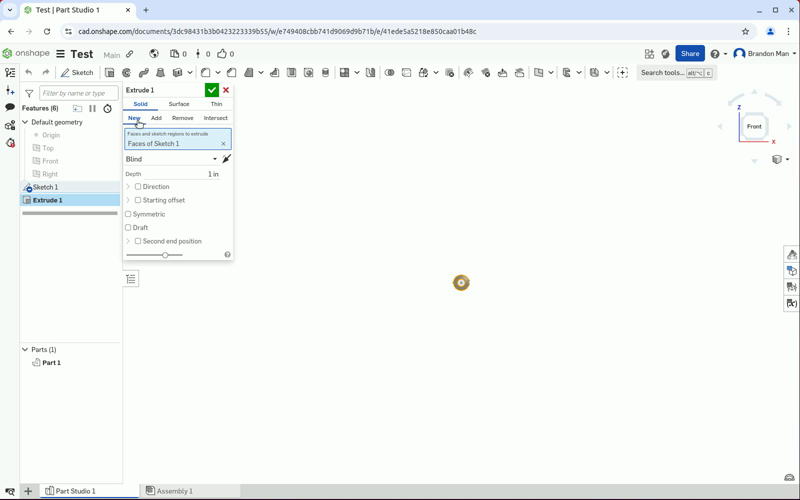
key(tab, 4)
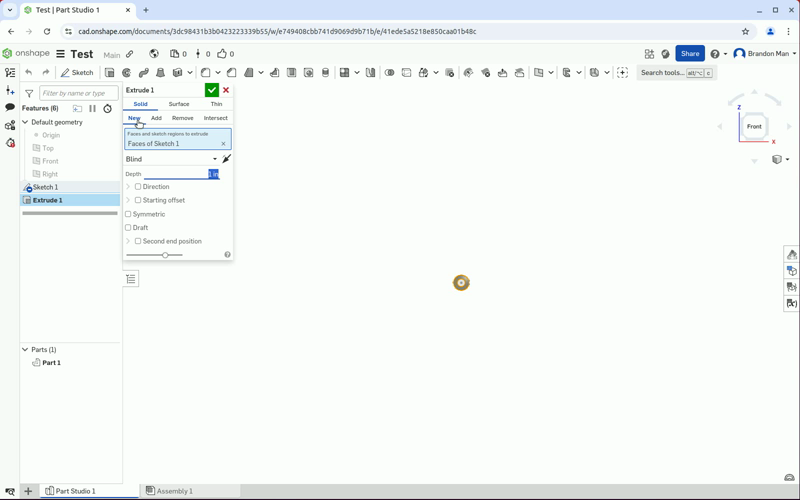
text(5.778)
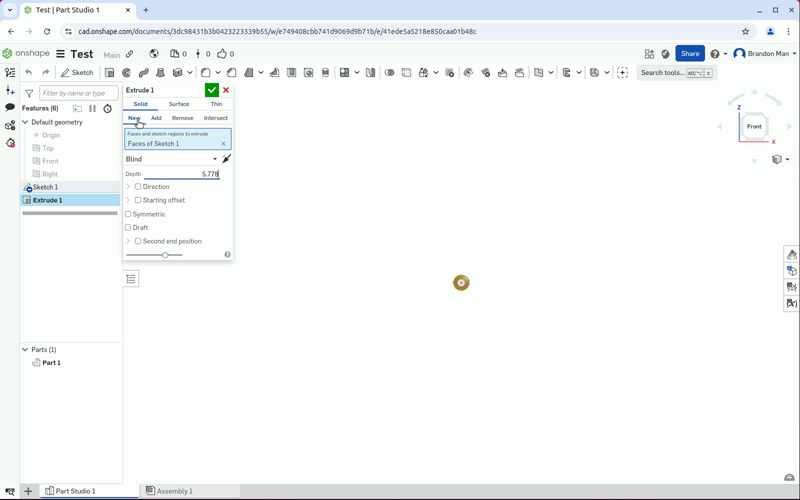
key(tab, 3)
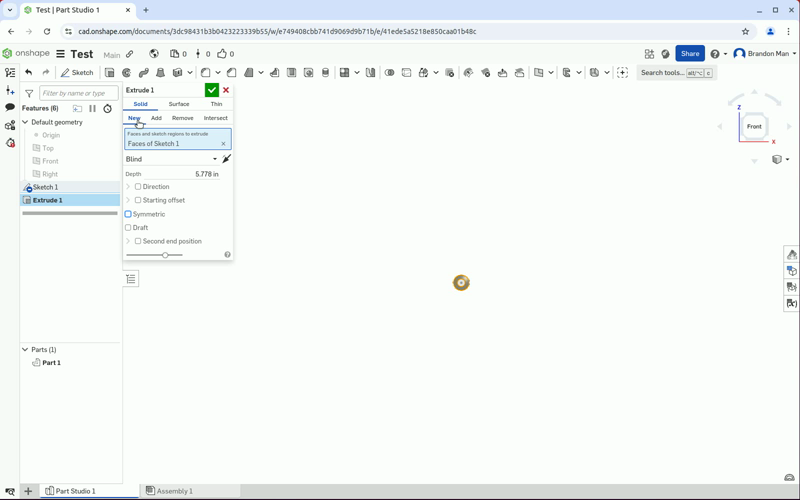
key(space)
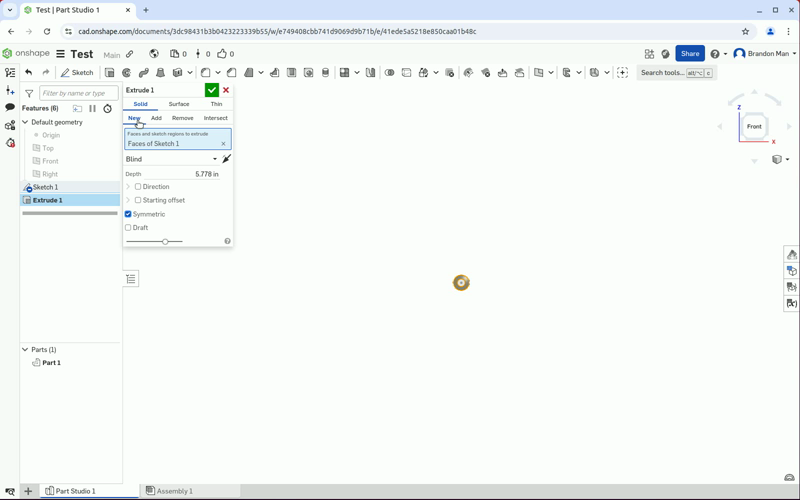
key(enter)
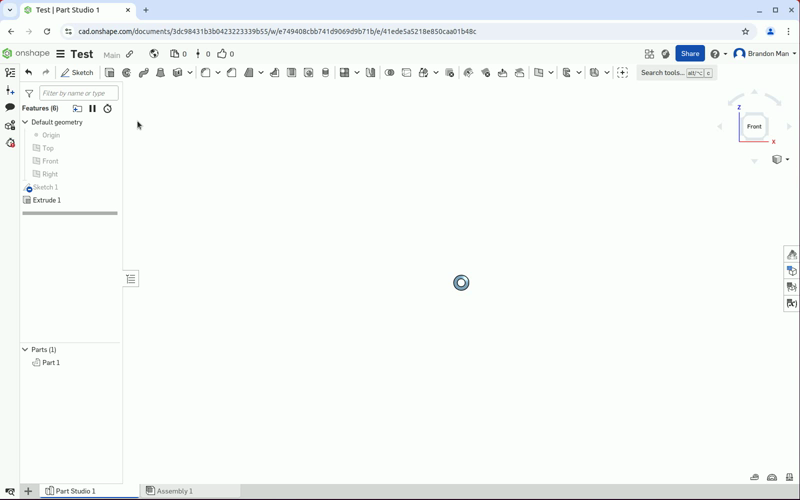
key(shift+h)
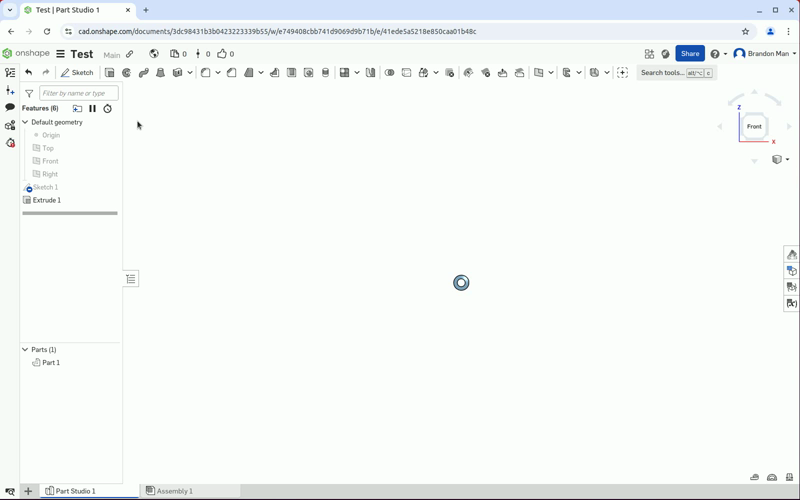
key(shift+h)
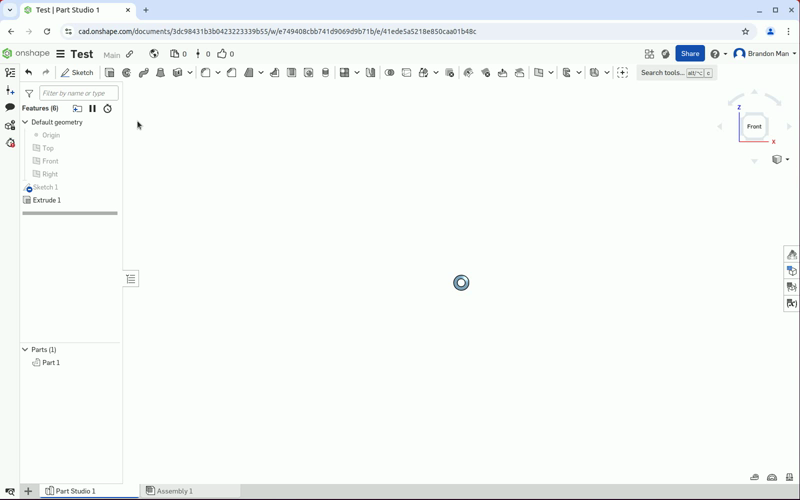
mouse_move(73, 189)
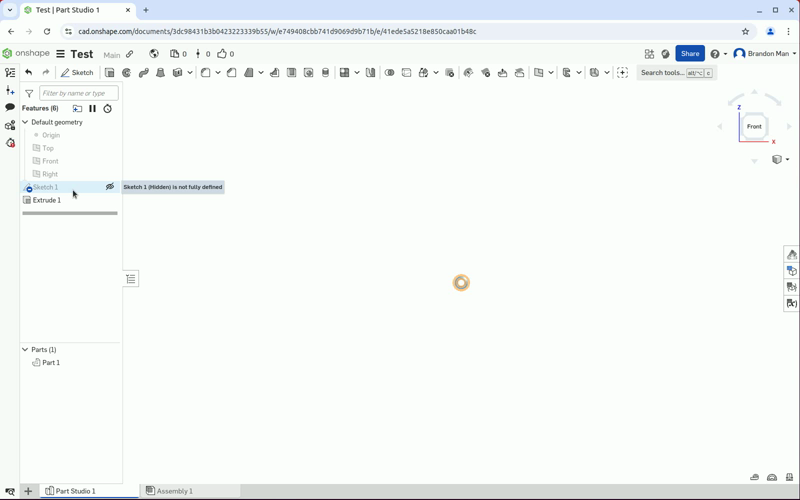
click(73, 189)
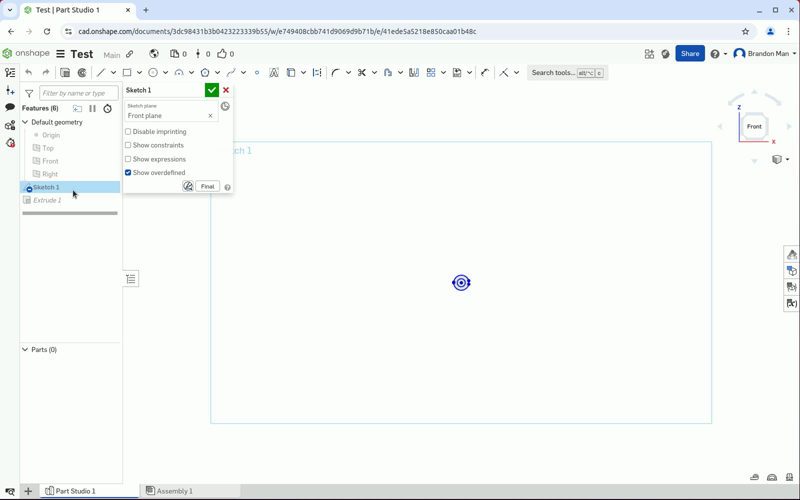
mouse_move(229, 92)
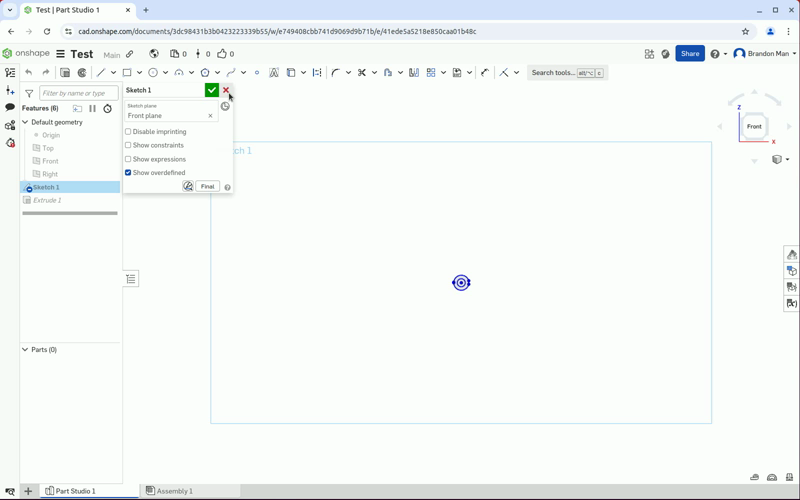
click(229, 92)
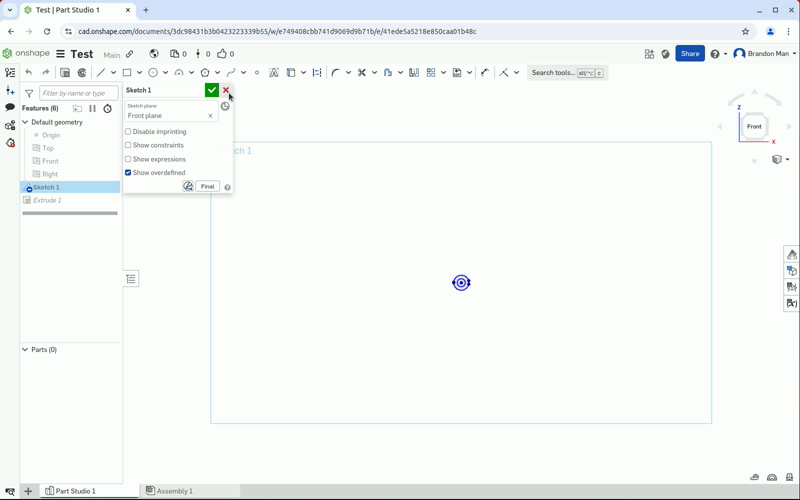
key(shift+s)
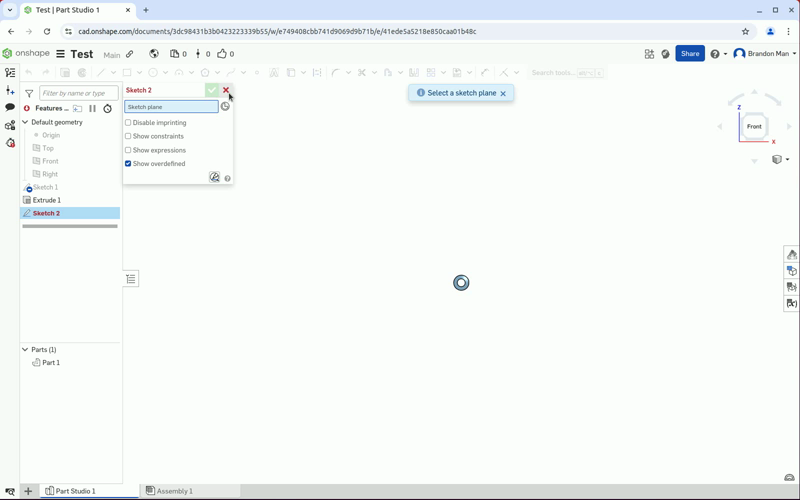
mouse_move(73, 163)
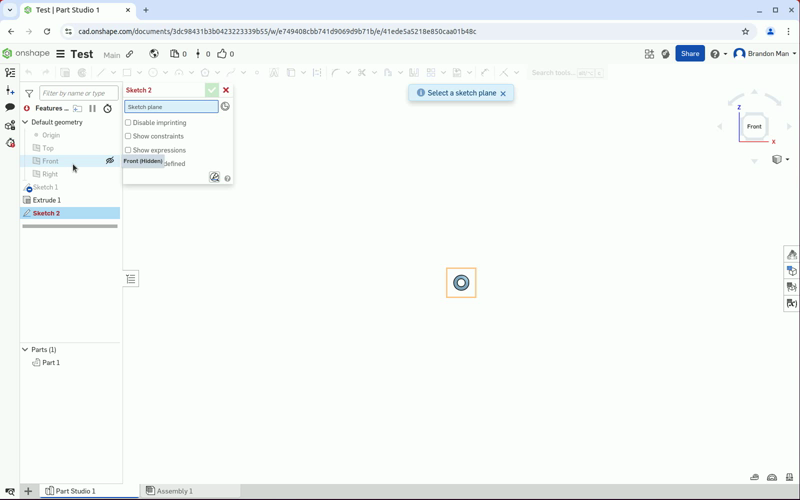
click(73, 163)
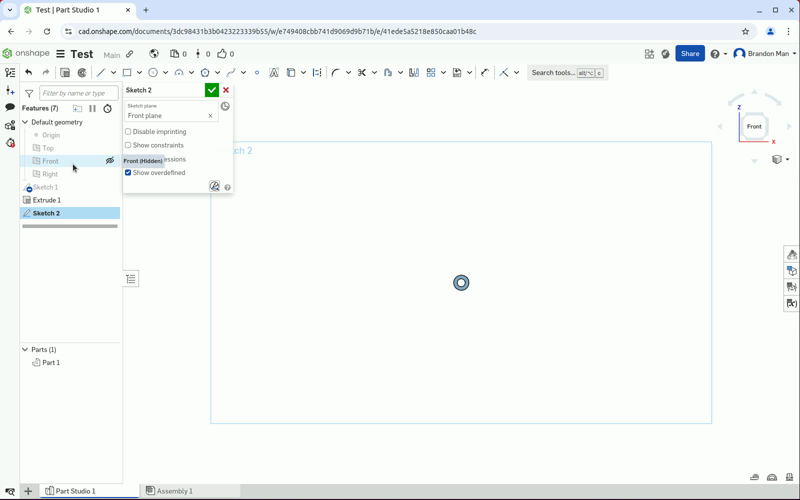
mouse_move(73, 352)
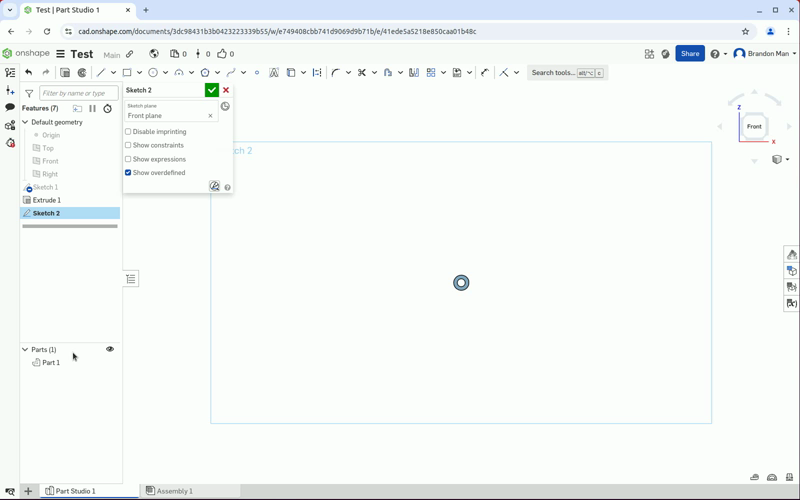
key(y)
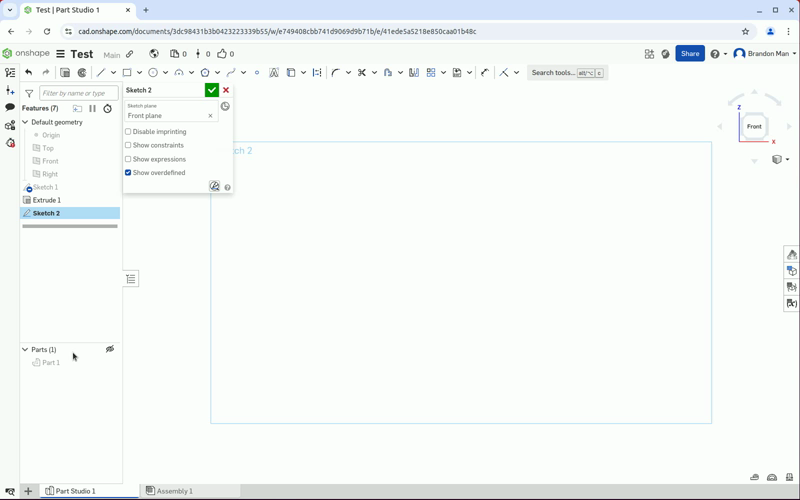
key(a)
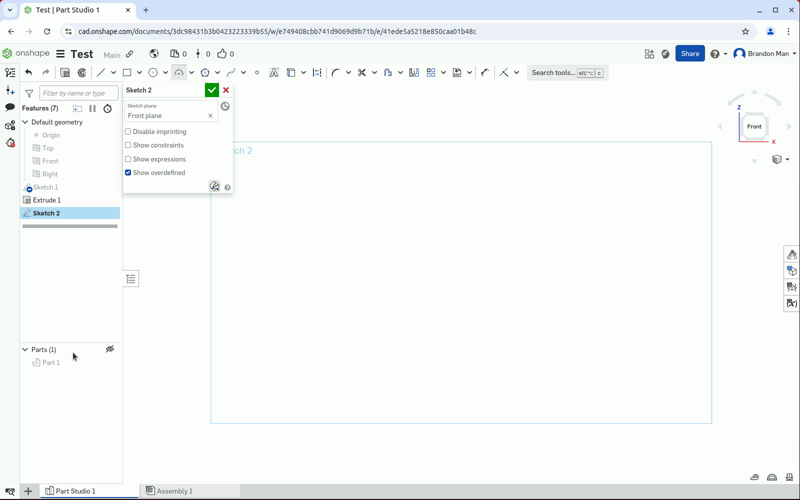
key_down(shift)
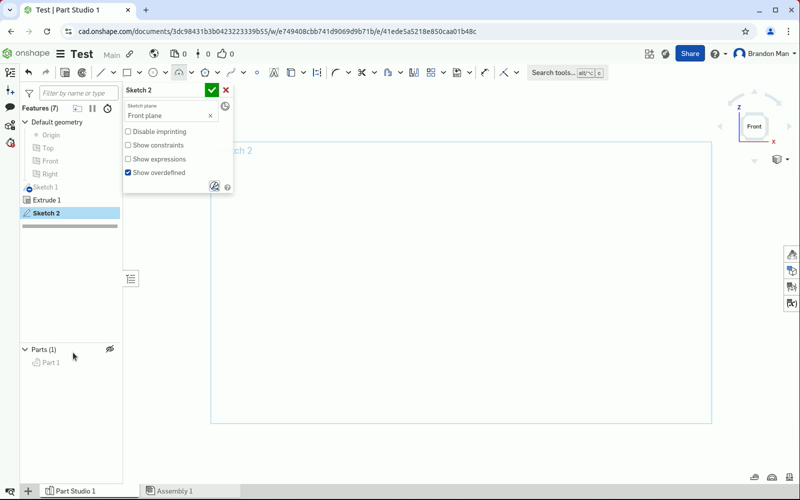
mouse_move(453, 281)
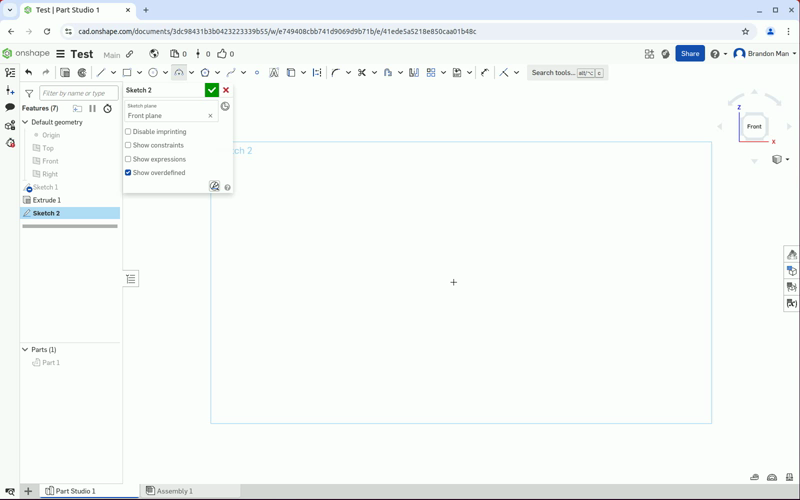
click(453, 281)
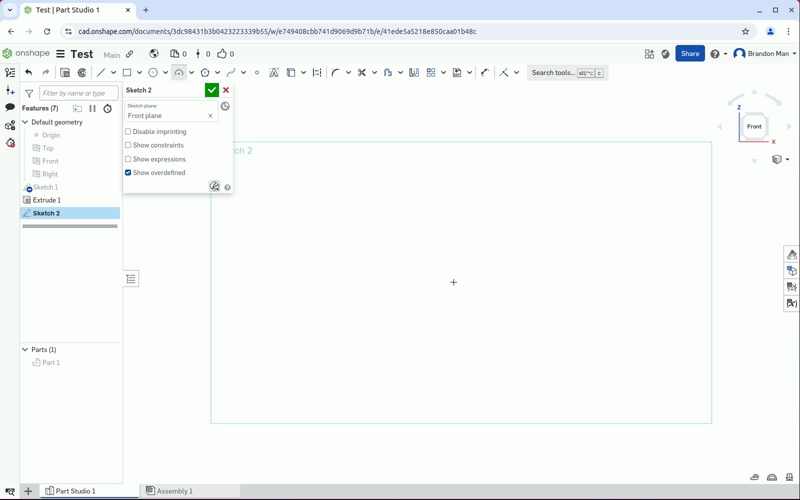
key_up(shift)
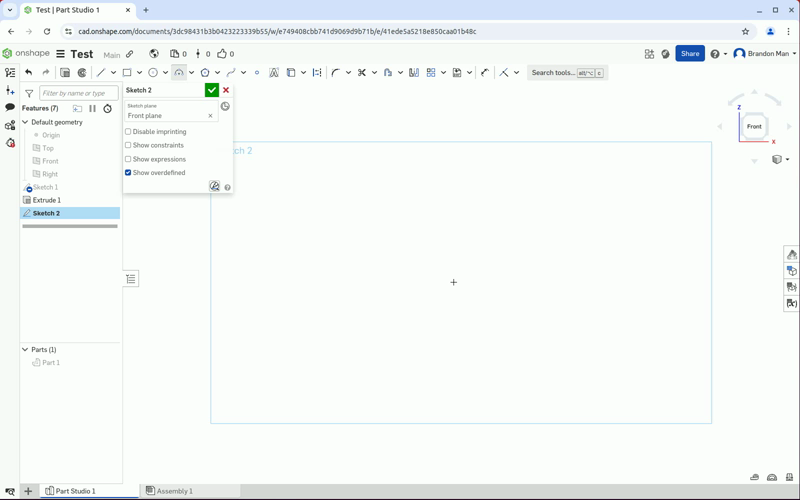
key_down(shift)
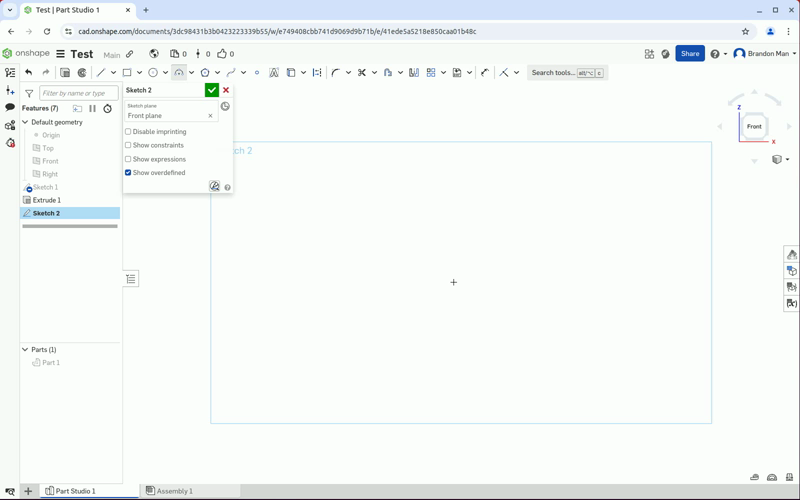
mouse_move(467, 280)
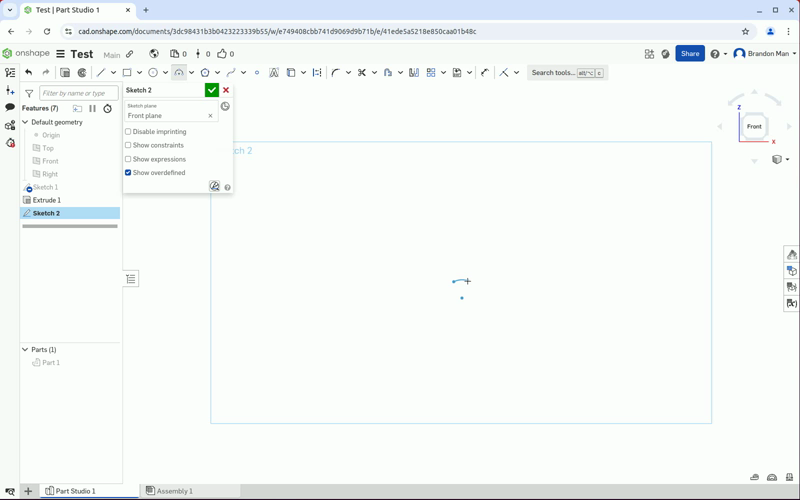
click(467, 280)
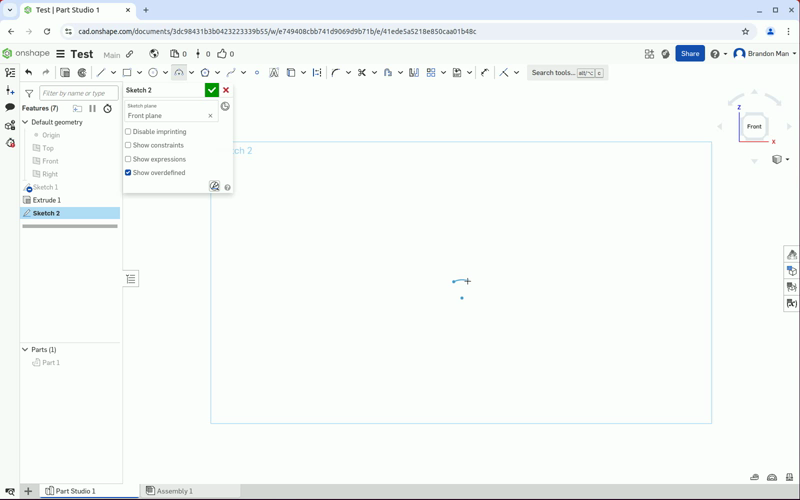
mouse_move(460, 275)
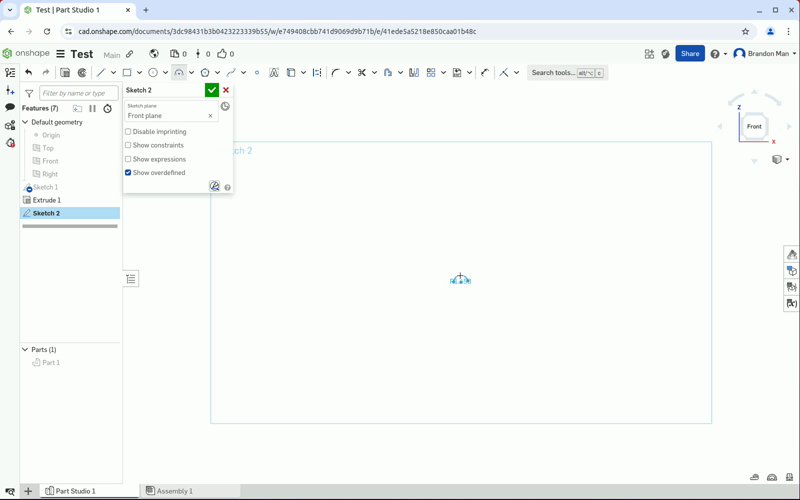
click(460, 275)
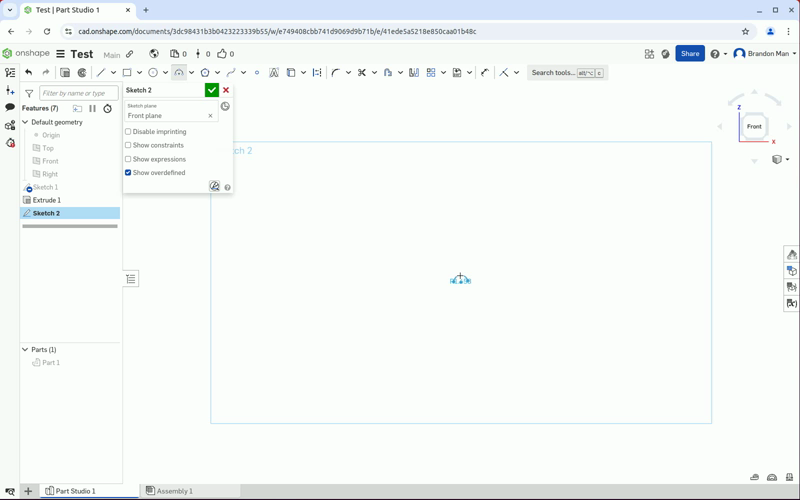
key_up(shift)
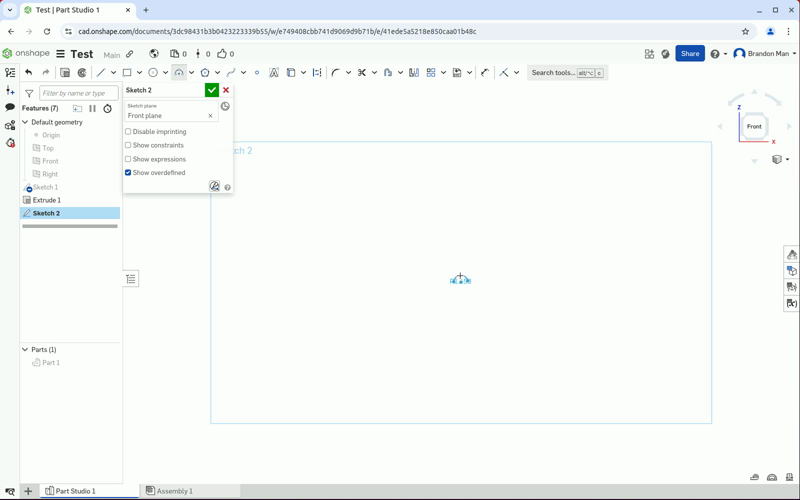
key(esc)
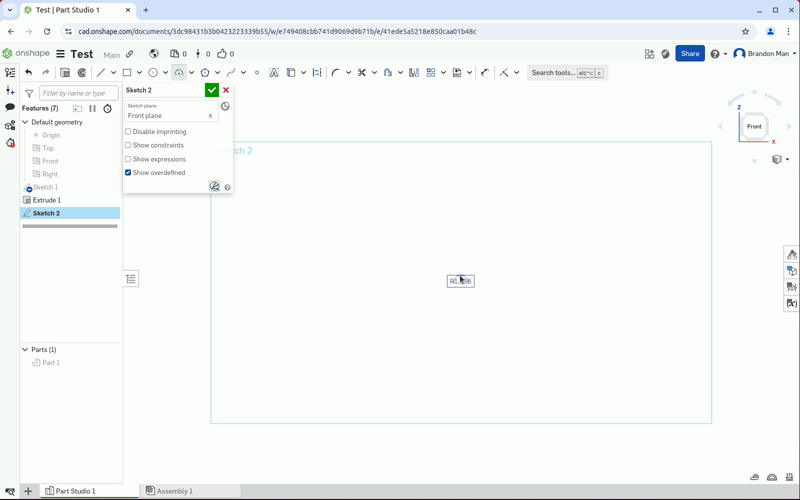
key(l)
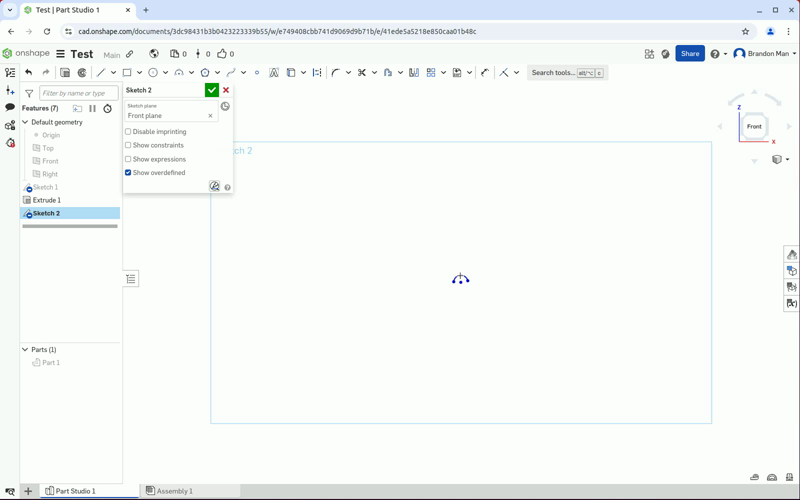
mouse_move(467, 280)
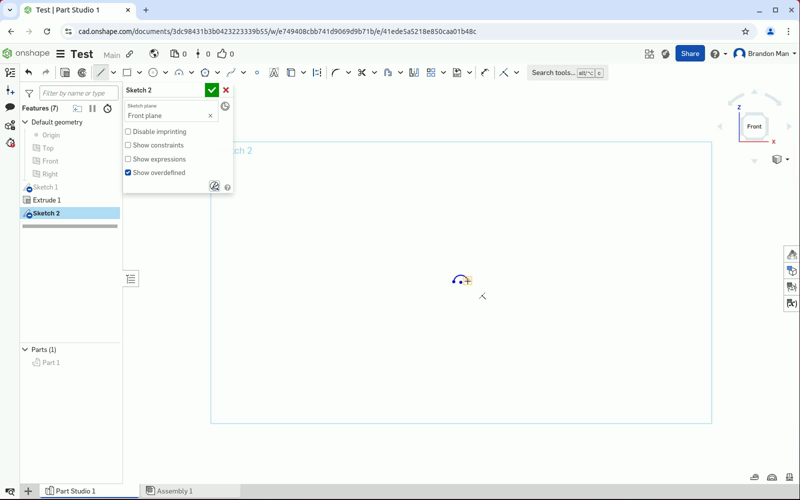
click(467, 280)
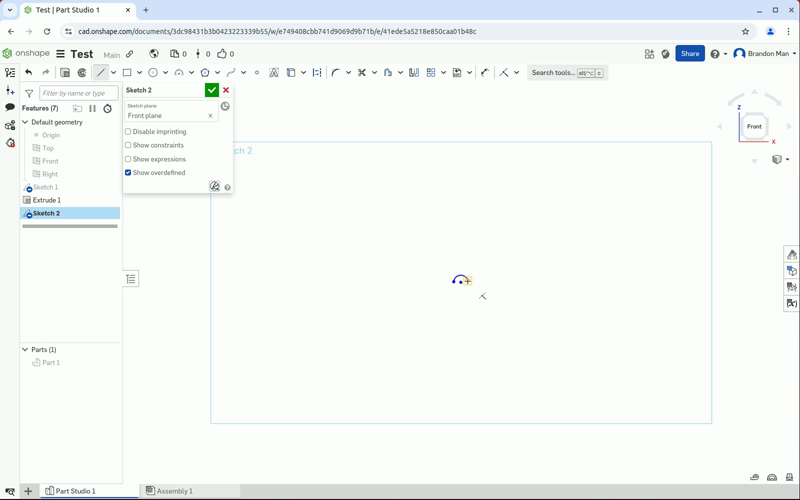
key_down(shift)
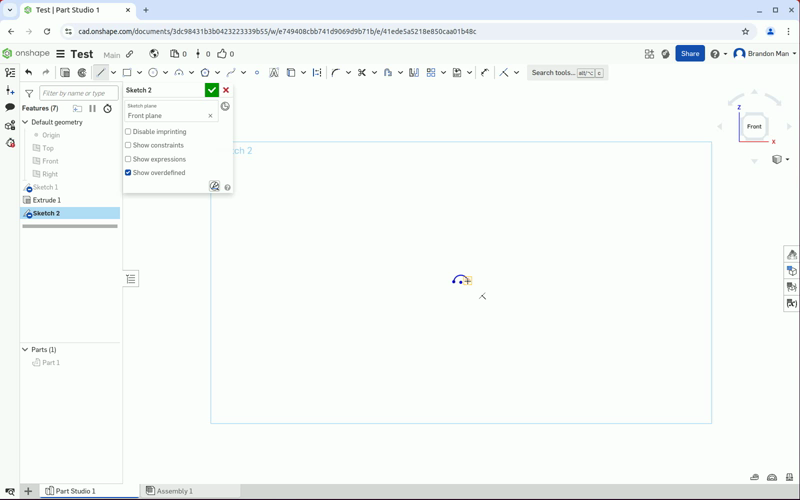
mouse_move(460, 170)
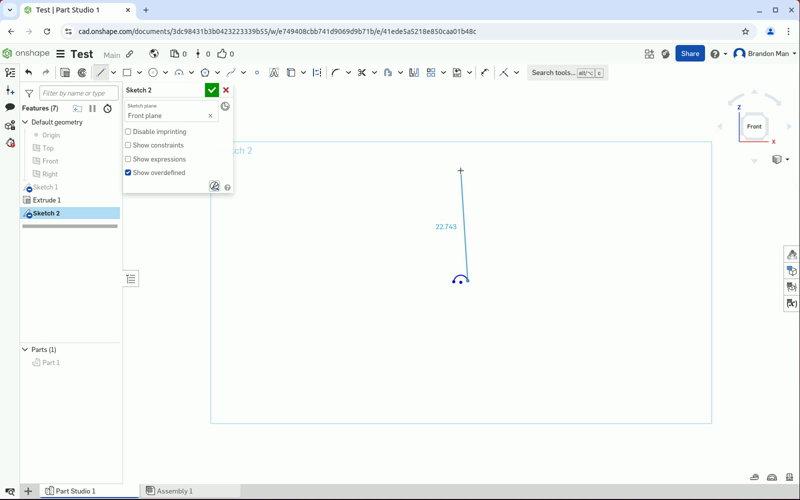
click(460, 170)
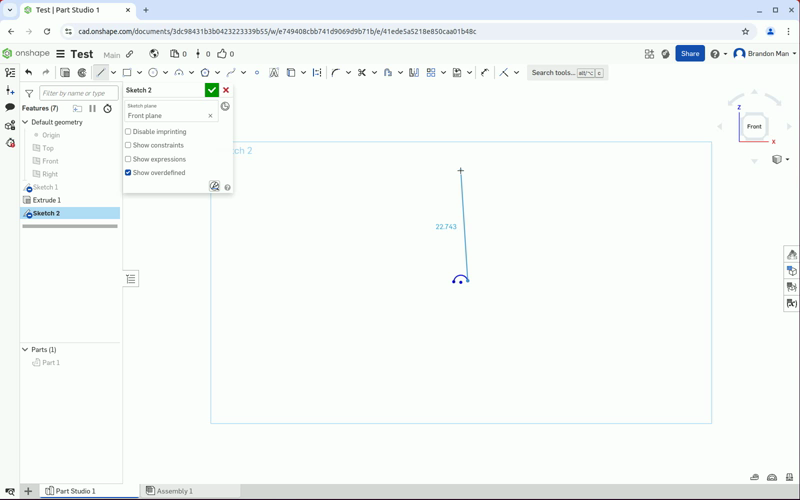
key_up(shift)
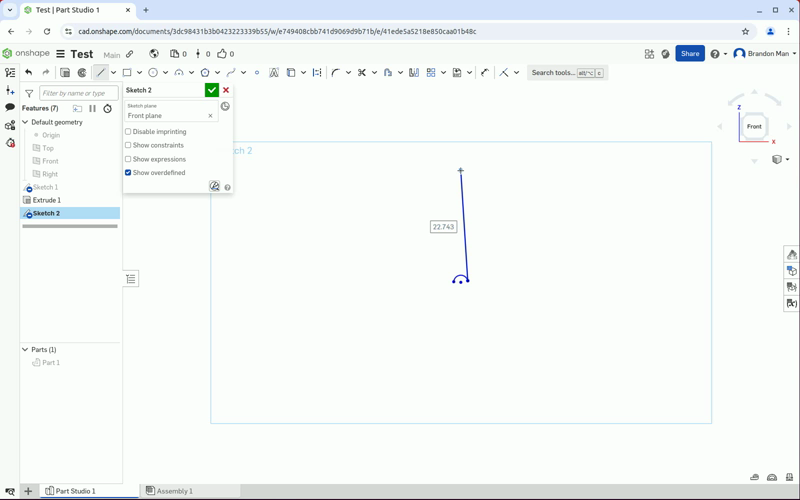
key_down(shift)
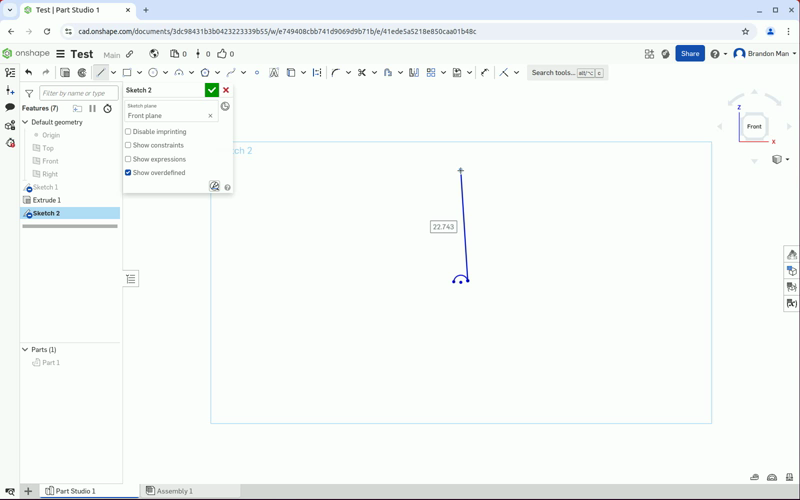
mouse_move(453, 281)
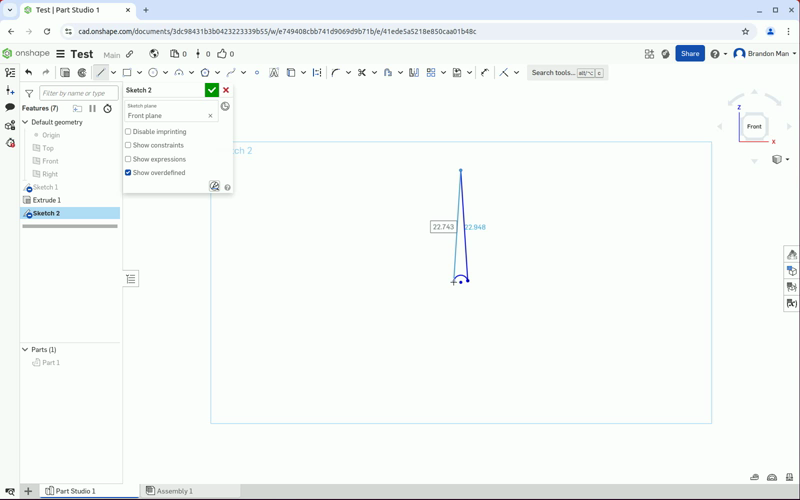
key_up(shift)
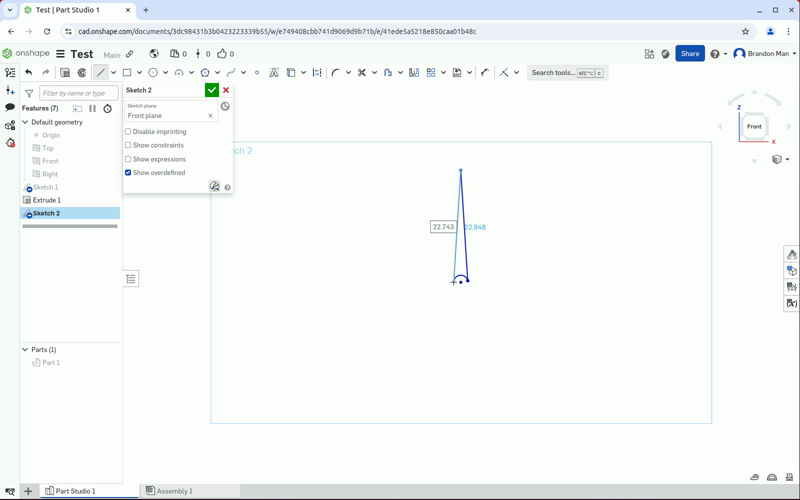
click(453, 281)
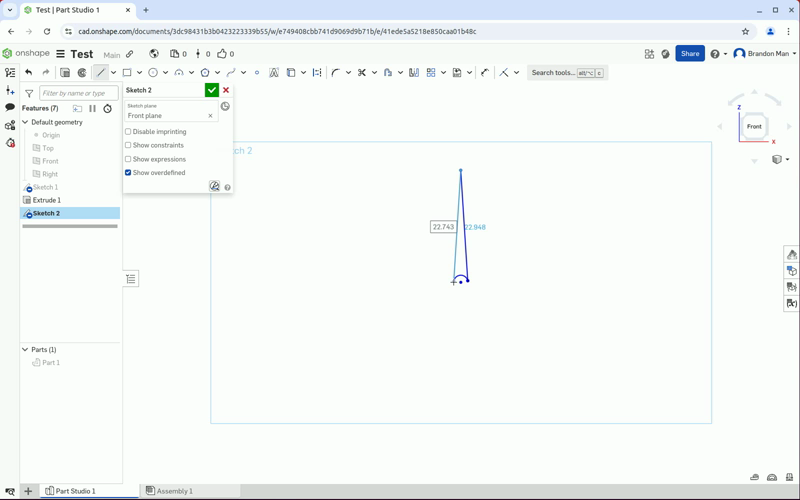
key(esc)
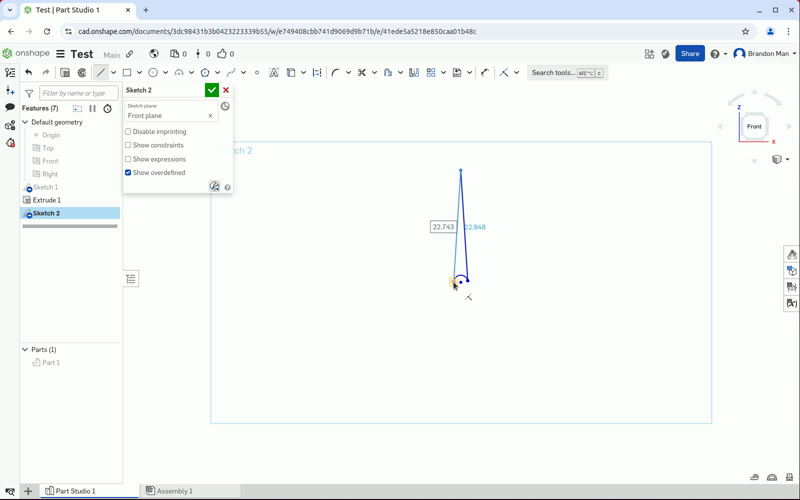
mouse_move(461, 246)
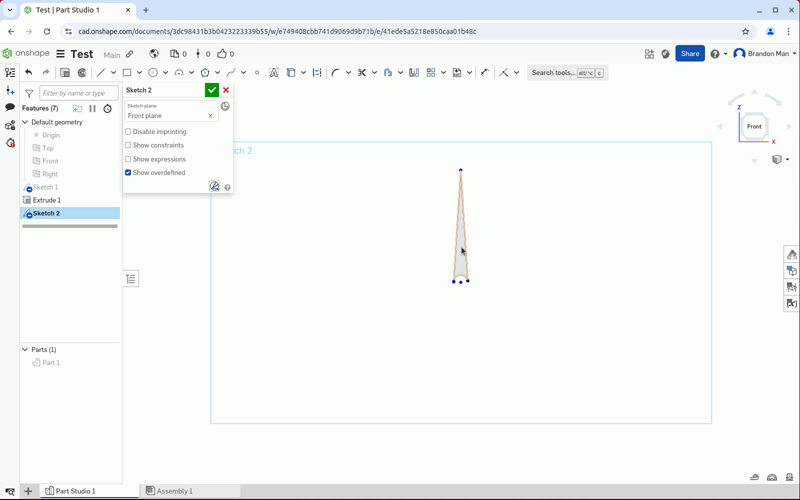
scroll(6)
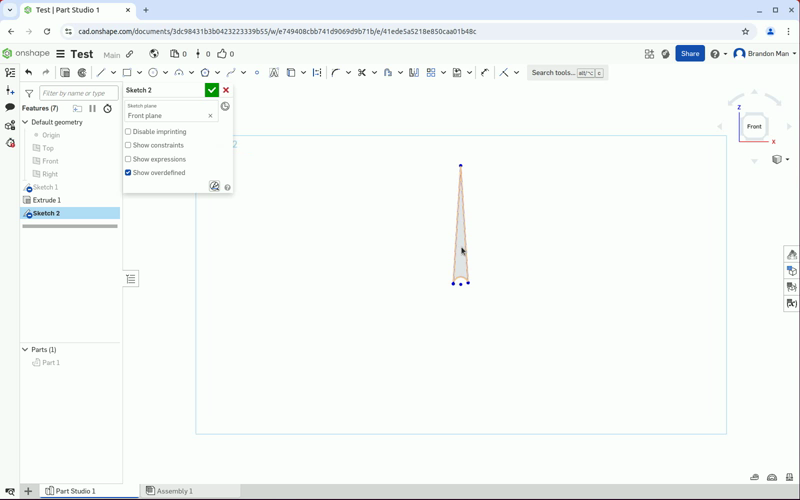
scroll(6)
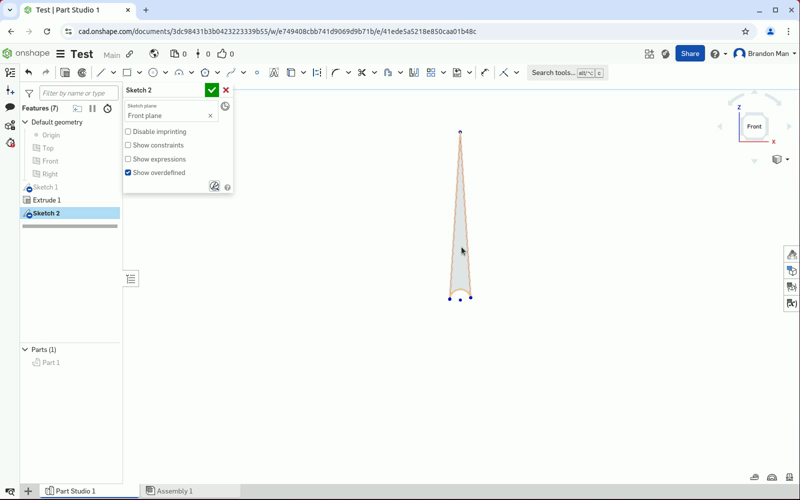
scroll(6)
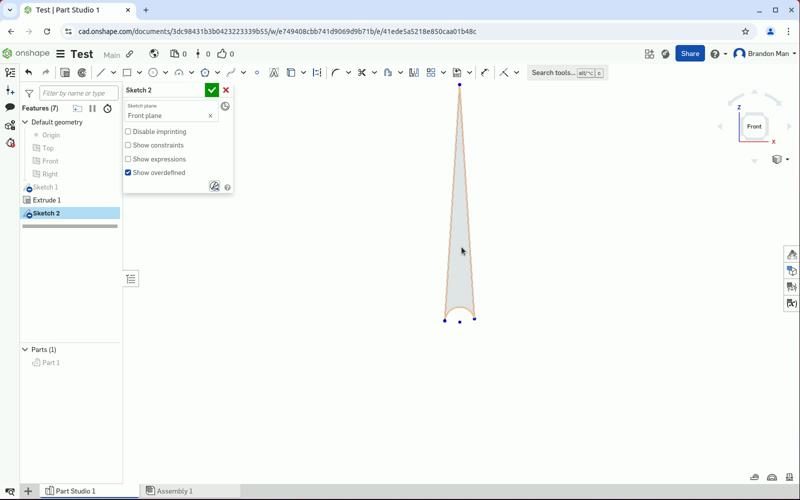
scroll(6)
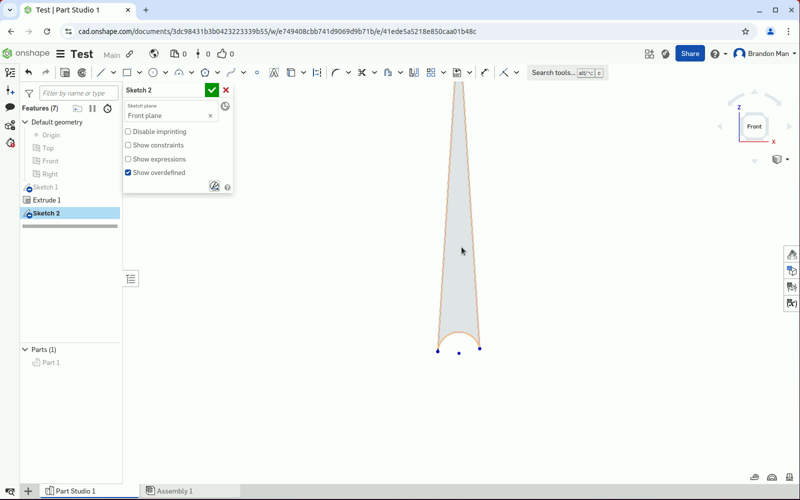
scroll(6)
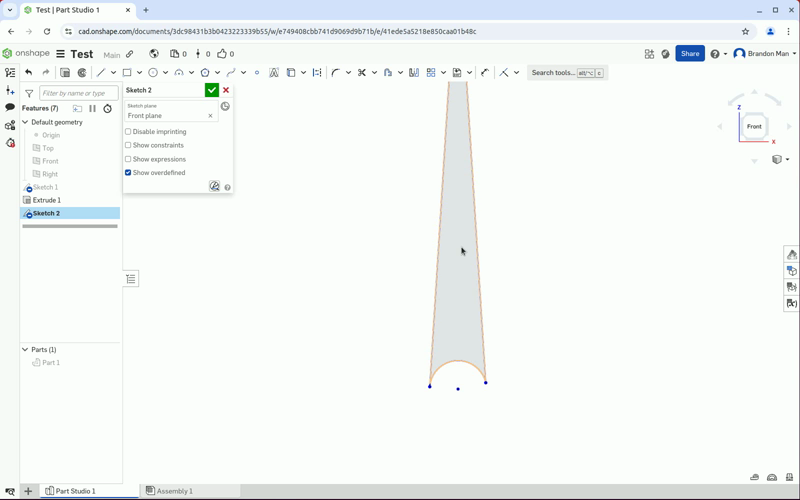
scroll(6)
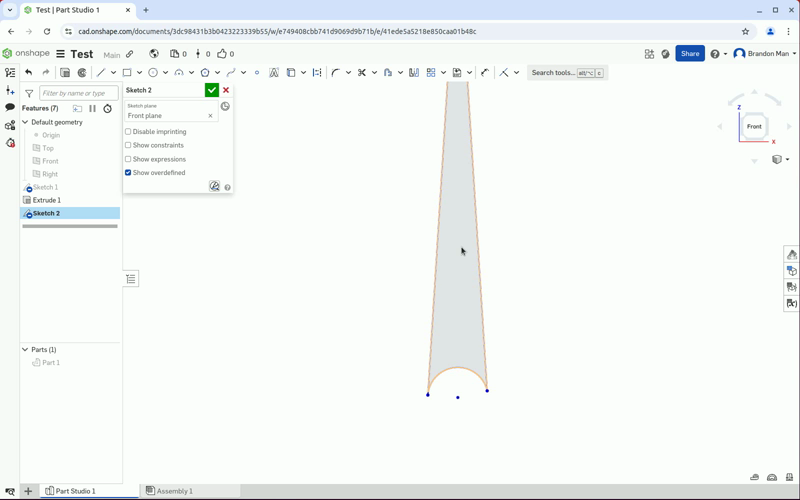
scroll(6)
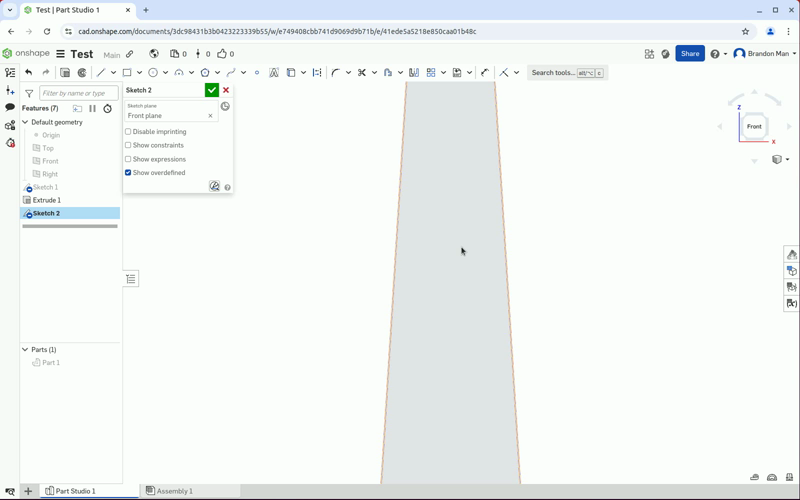
click(461, 246)
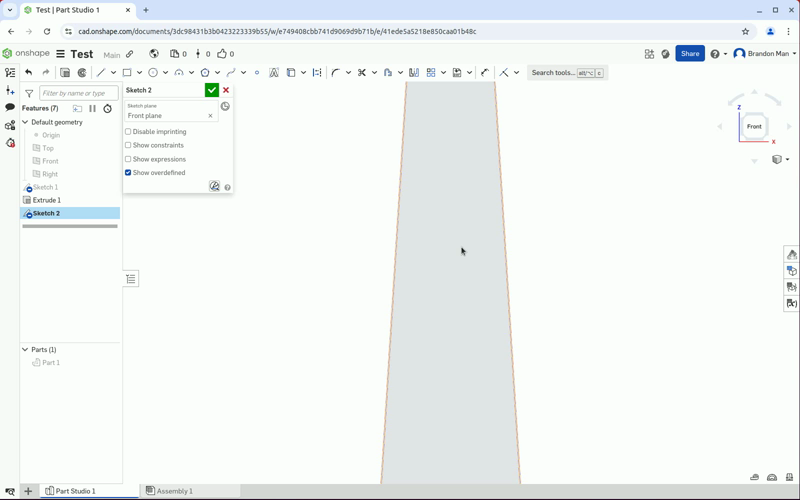
scroll(-6)
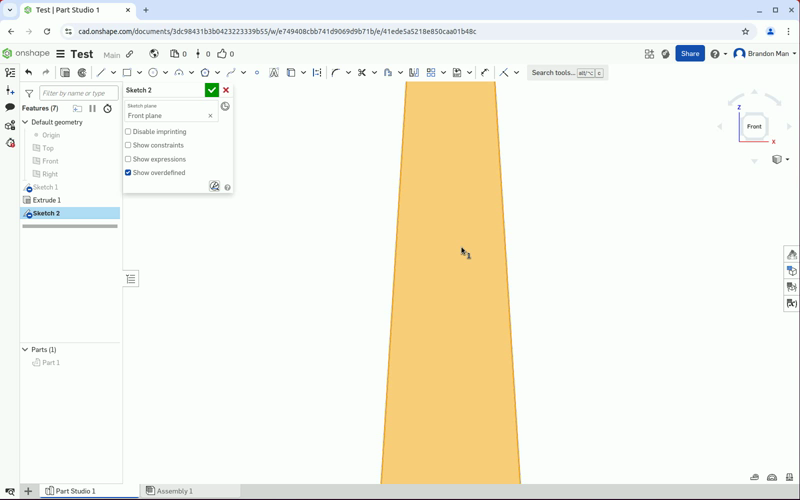
scroll(-6)
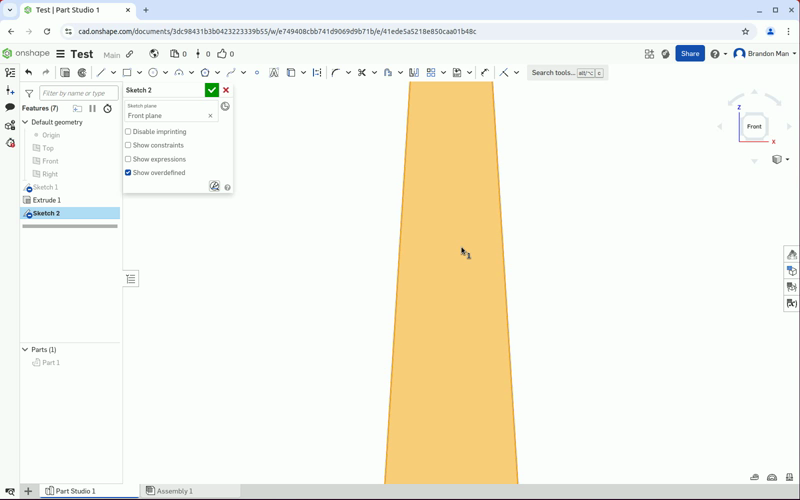
scroll(-6)
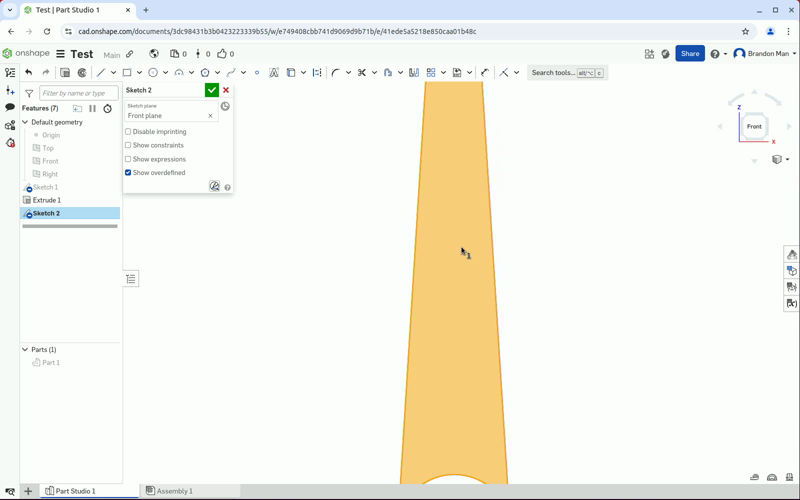
scroll(-6)
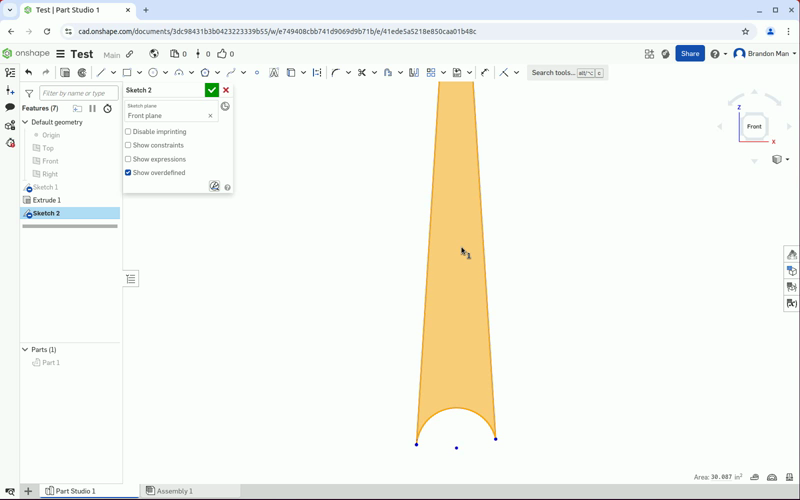
scroll(-6)
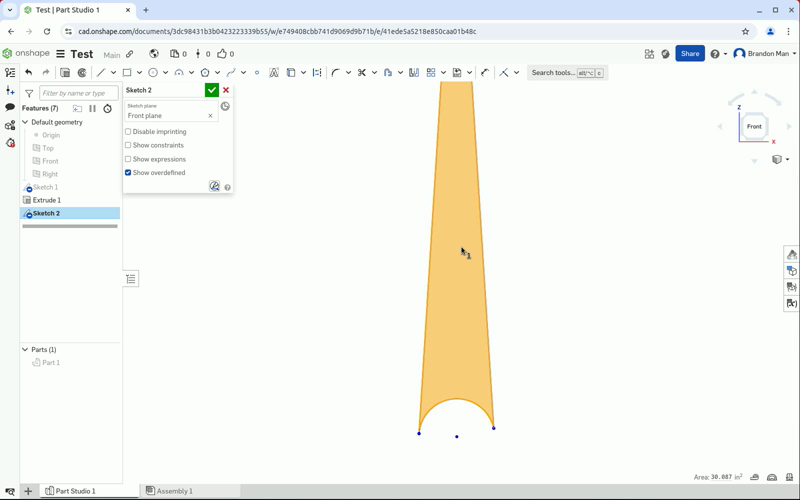
scroll(-6)
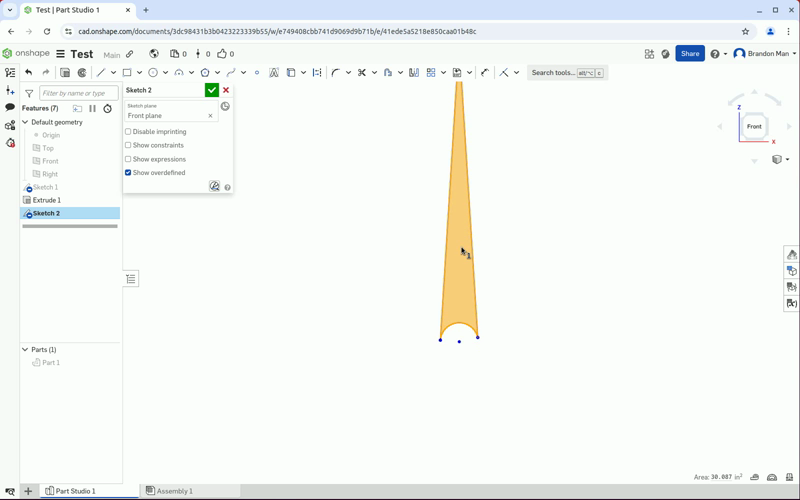
scroll(-6)
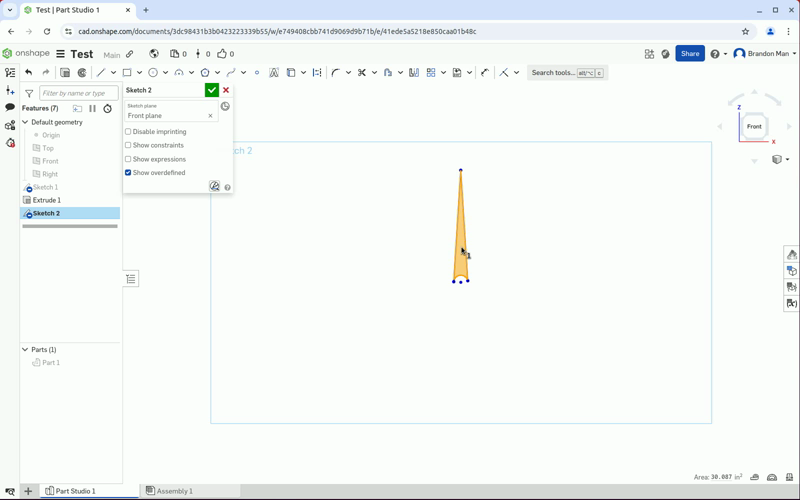
mouse_move(73, 352)
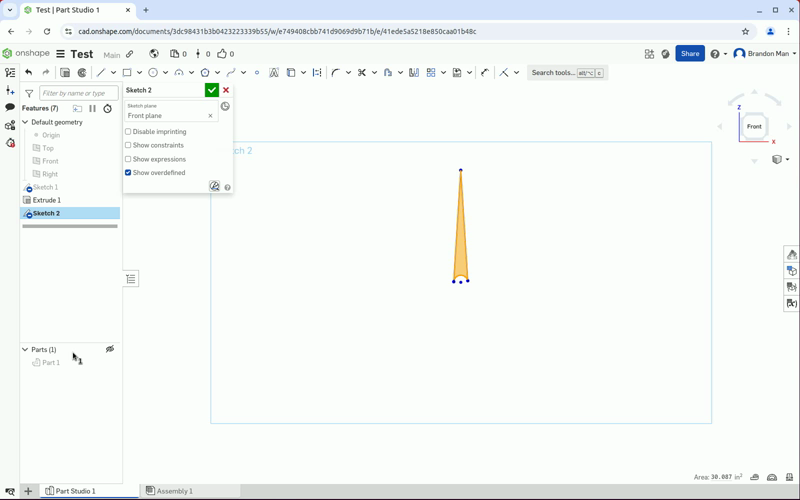
key(shift+y)
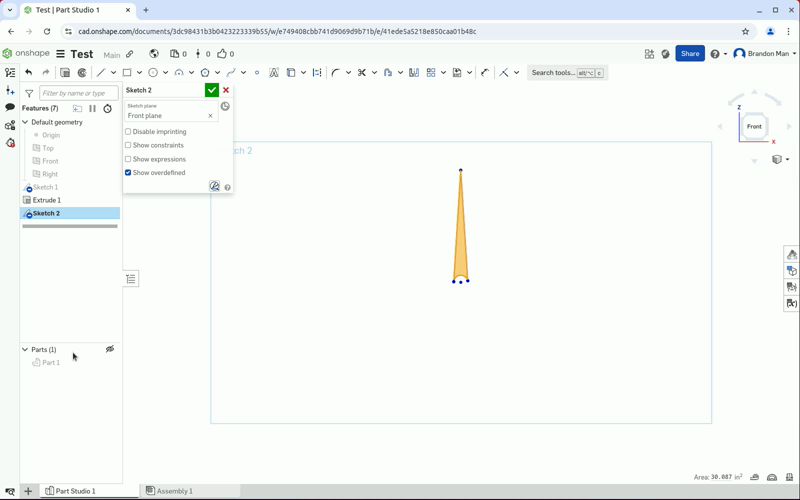
key(shift+e)
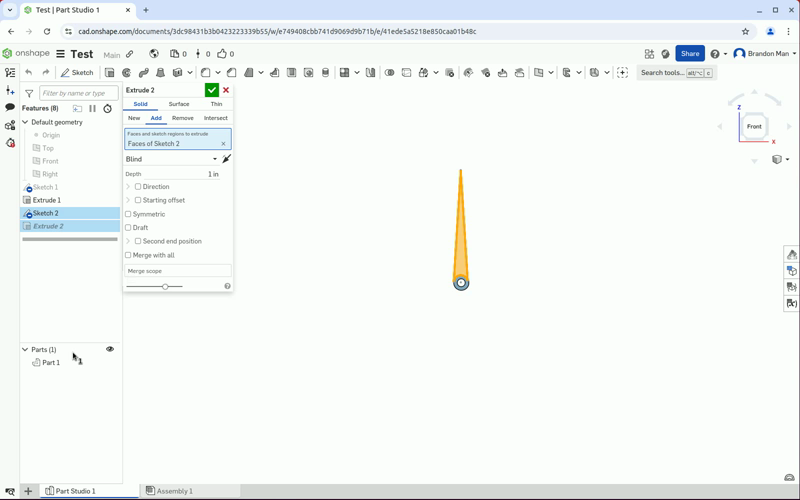
mouse_move(143, 106)
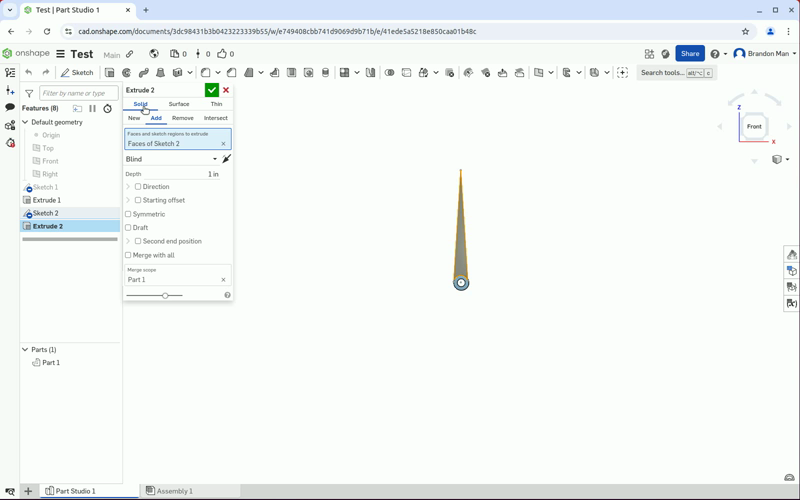
click(143, 106)
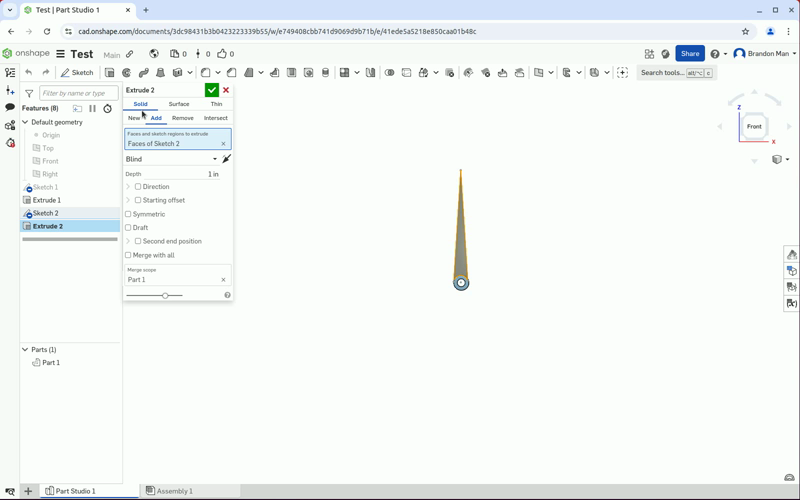
mouse_move(137, 120)
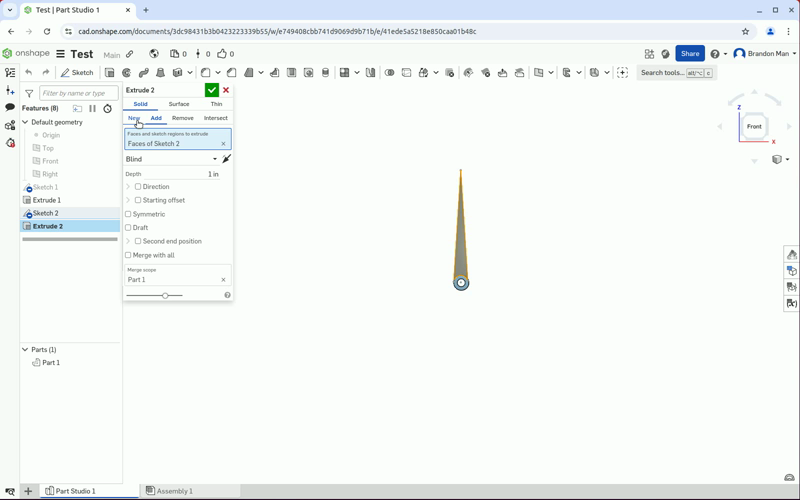
click(137, 120)
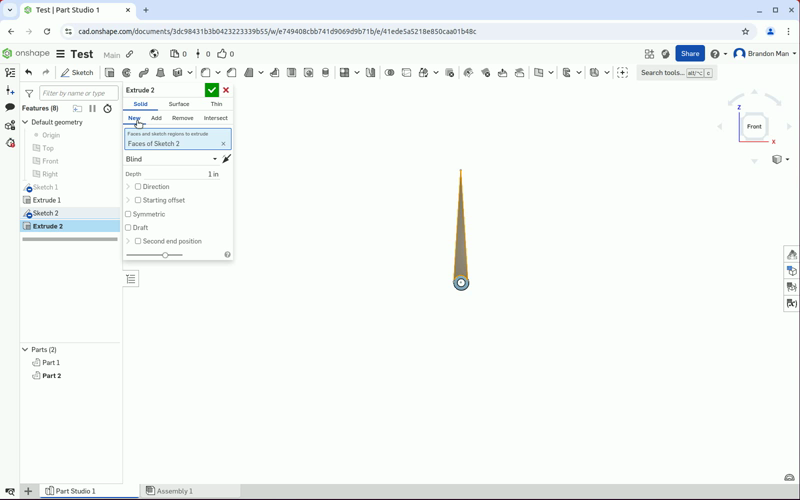
key(tab, 4)
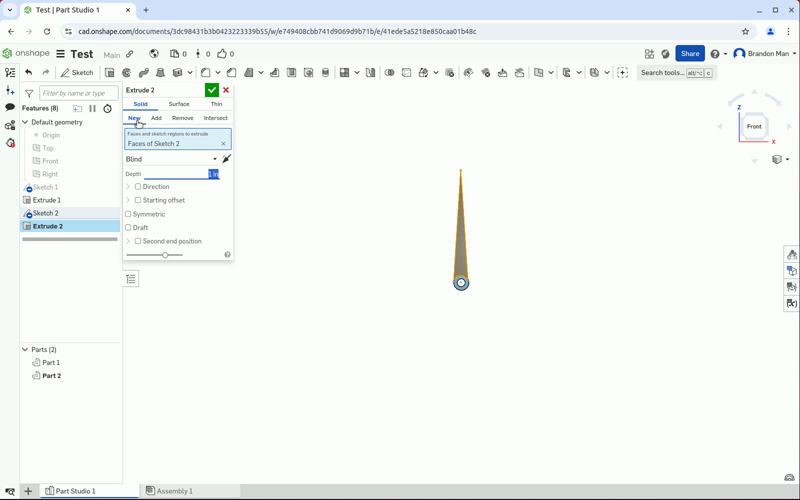
text(1.444)
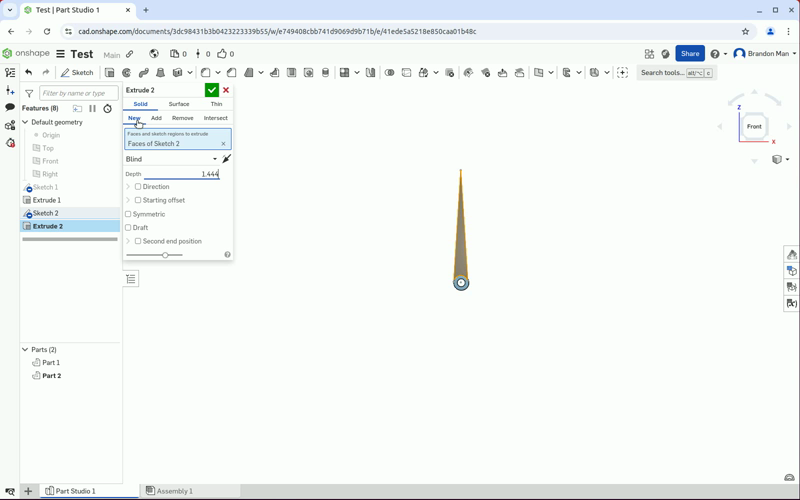
key(tab, 3)
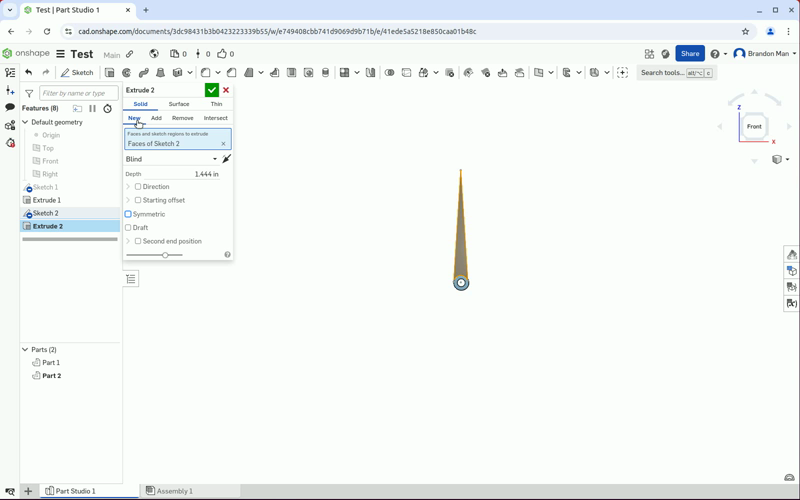
key(space)
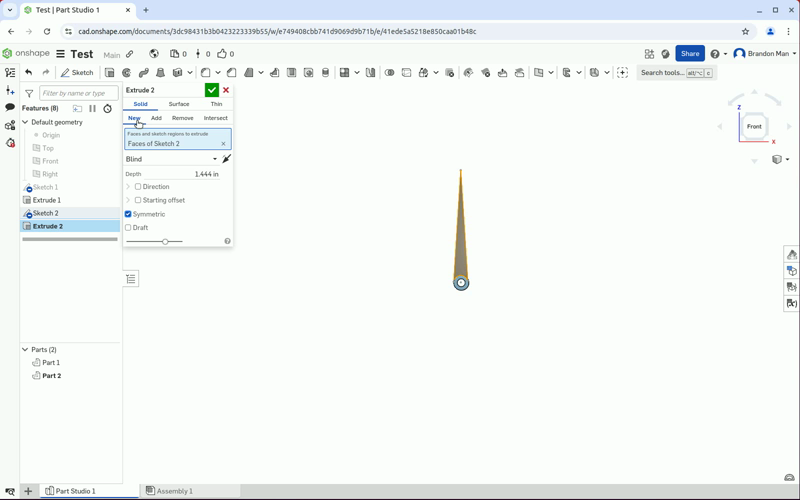
key(enter)
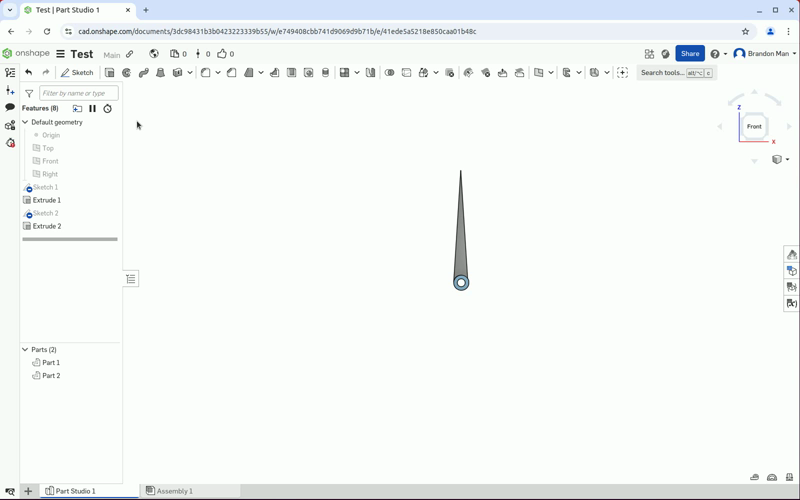
key(shift+h)
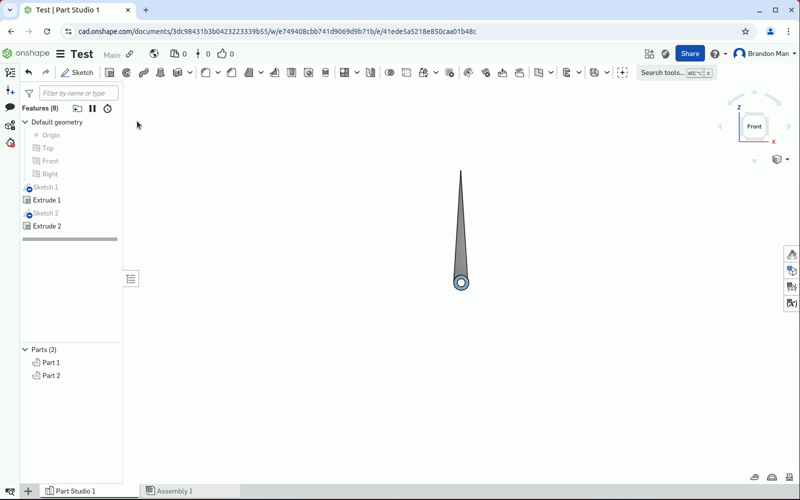
key(shift+h)
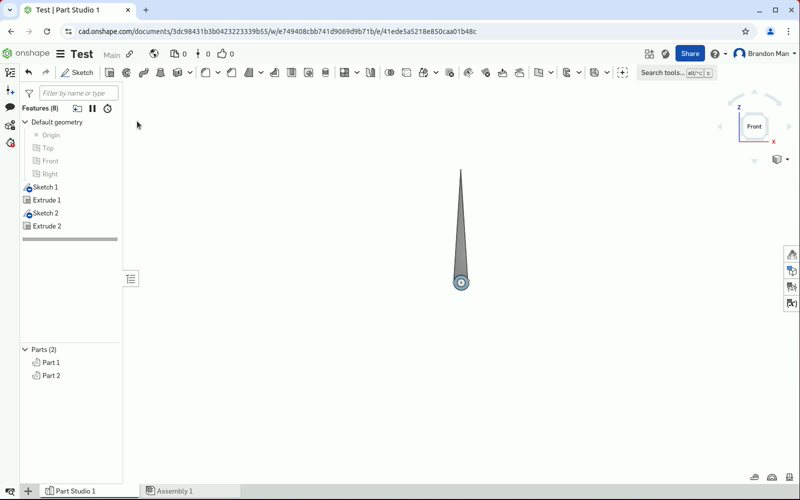
key(shift+7)
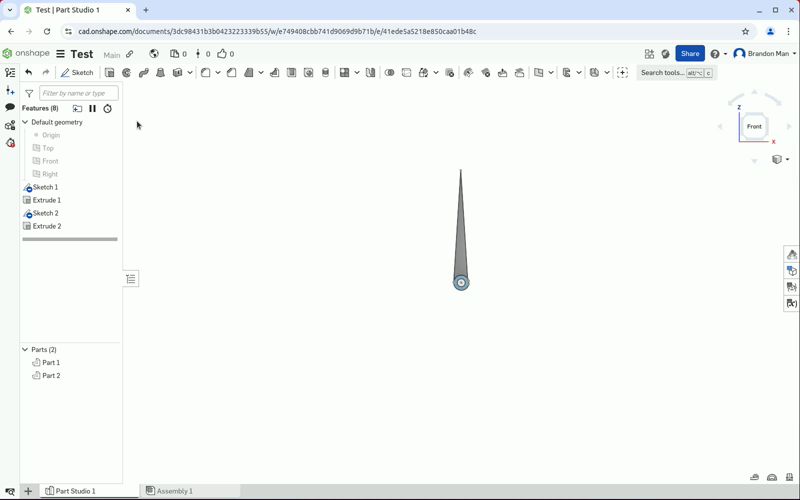
key(left, 2)
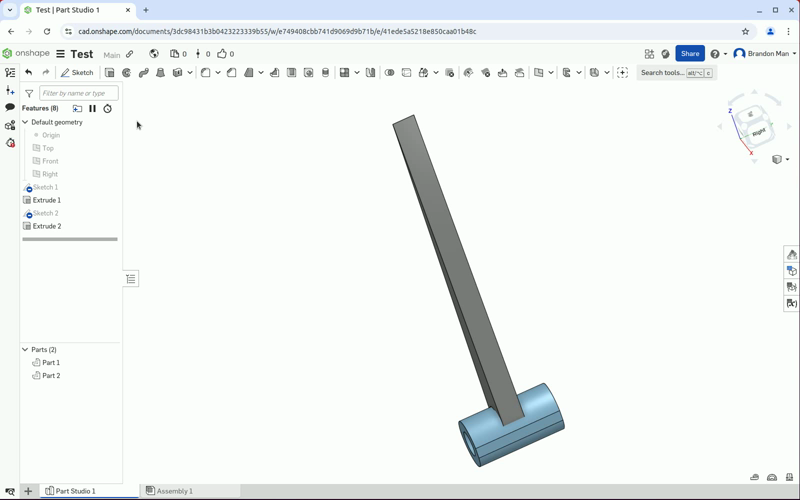
key(down, 2)
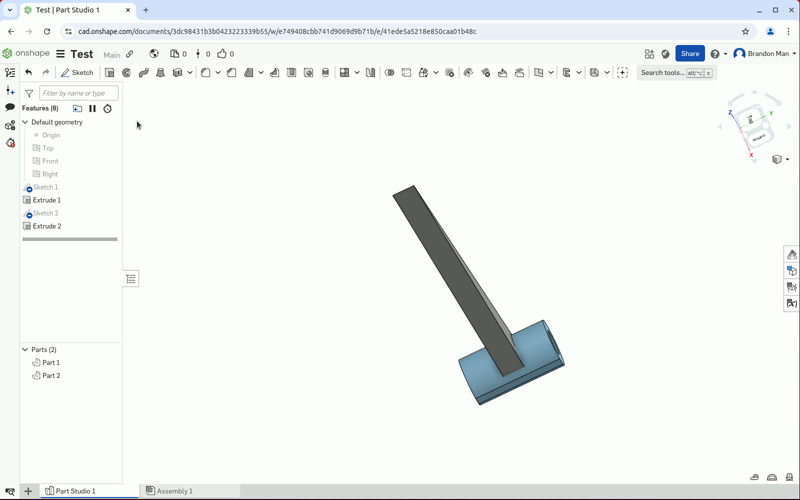
key(up, 2)
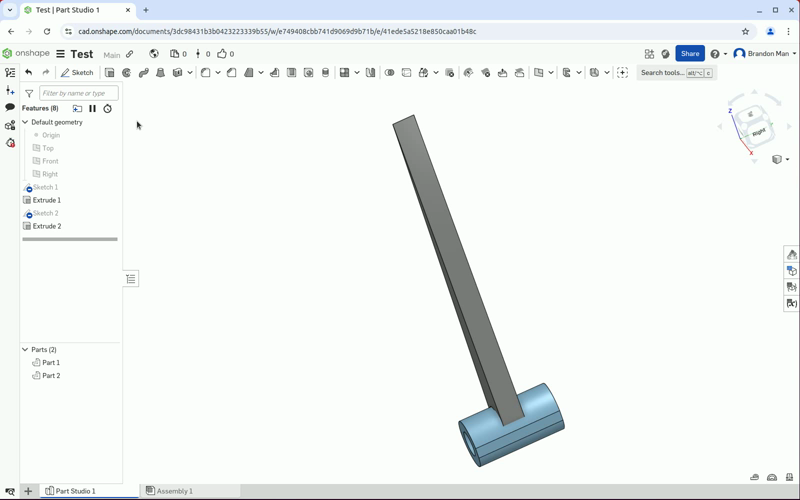
key(right, 2)
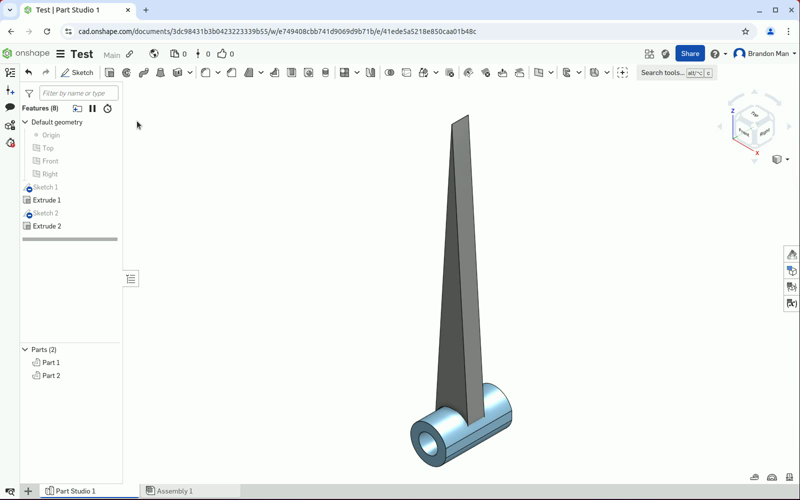
mouse_move(73, 189)
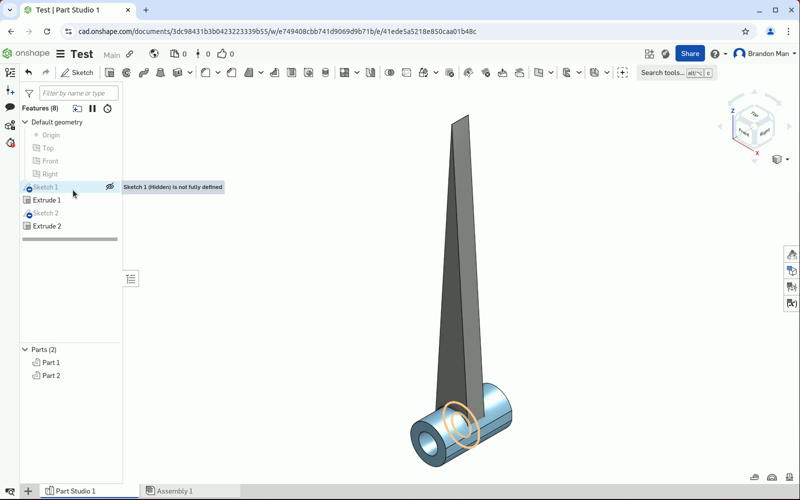
click(73, 189)